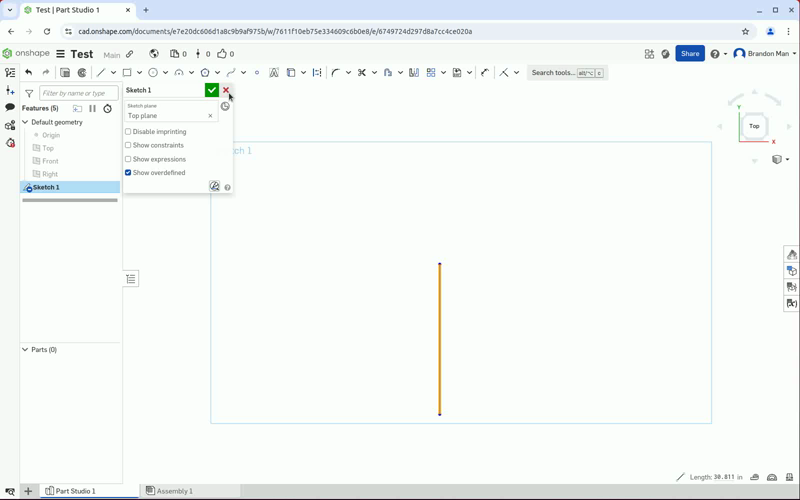
key(shift+h)
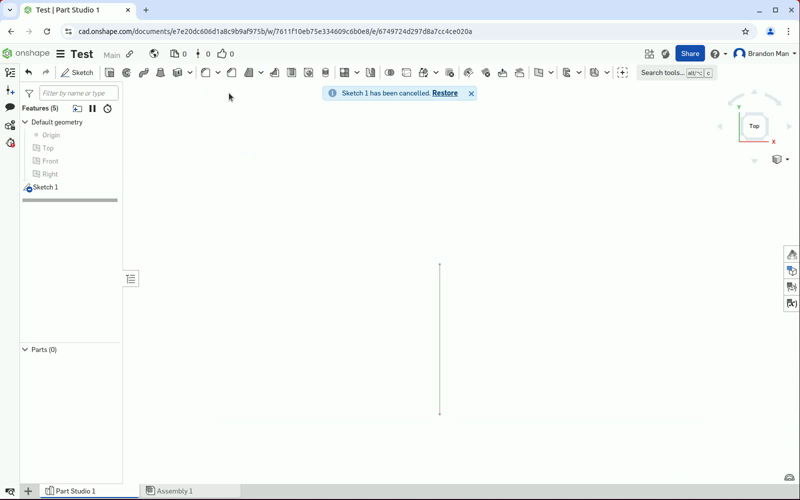
key(shift+s)
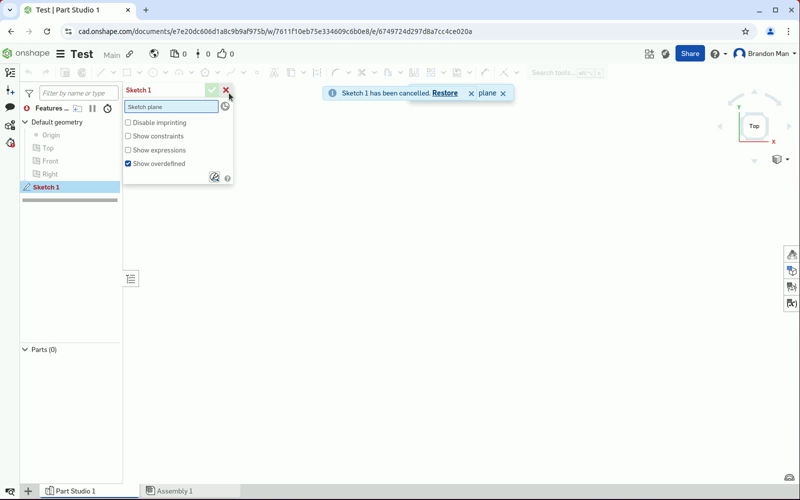
mouse_move(73, 150)
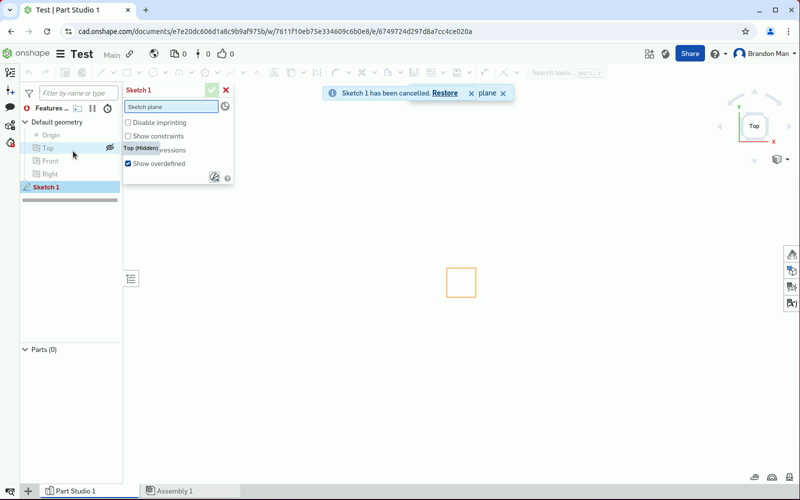
click(73, 150)
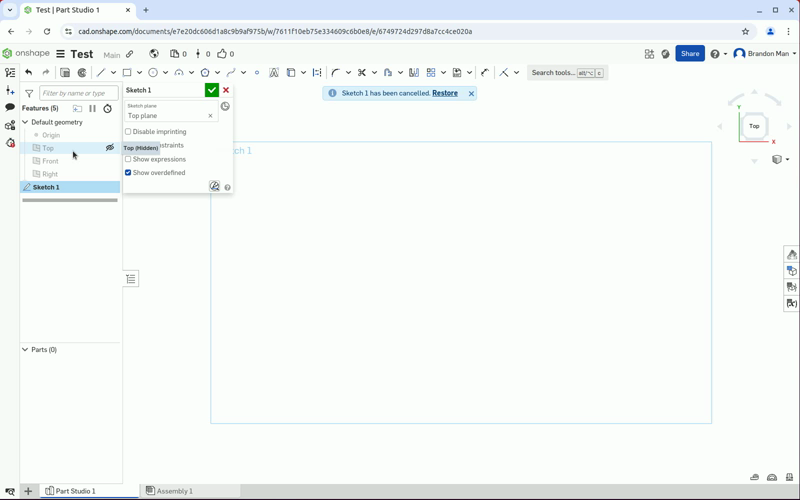
mouse_move(73, 352)
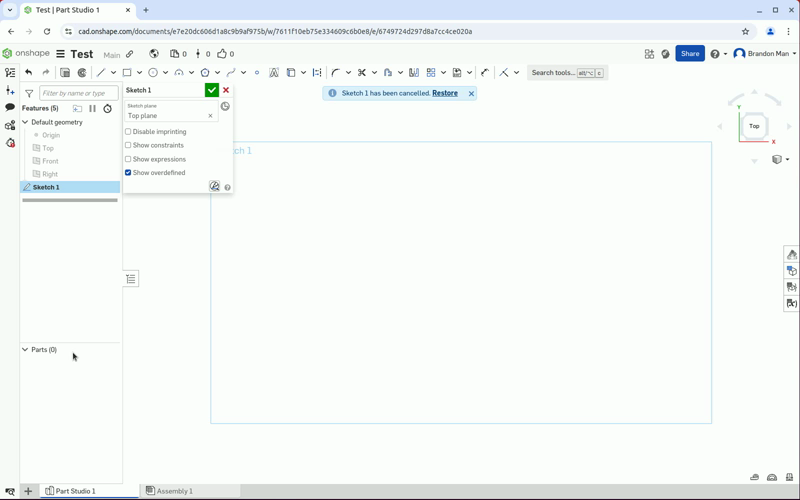
key(y)
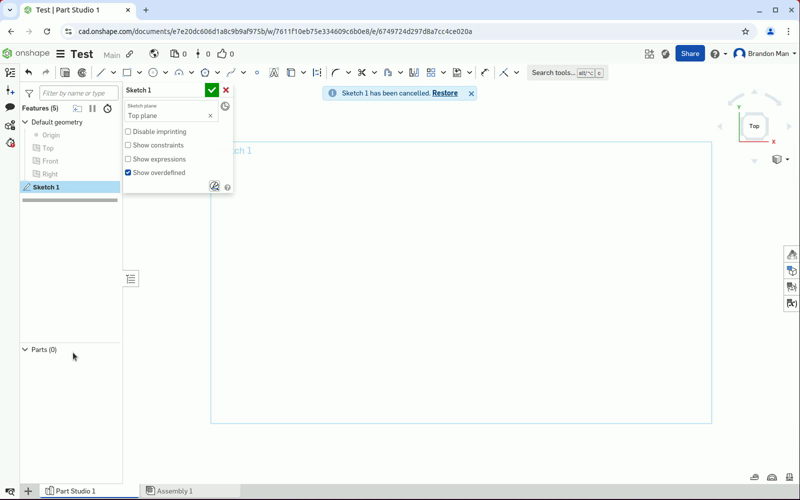
key(c)
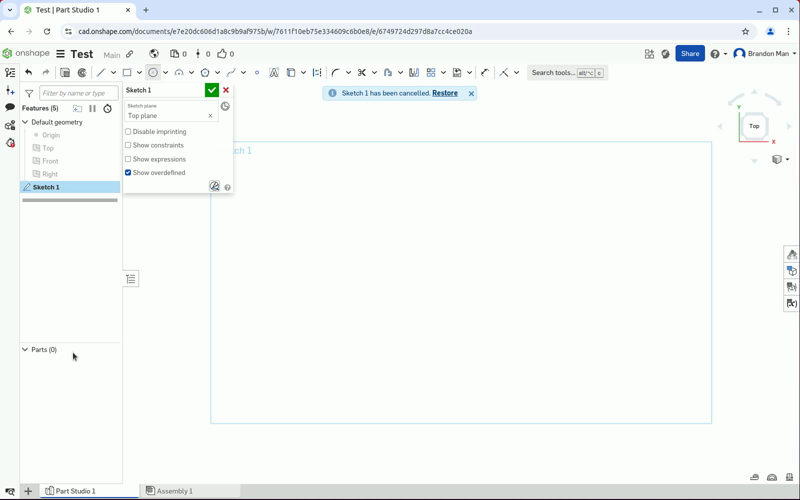
key_down(shift)
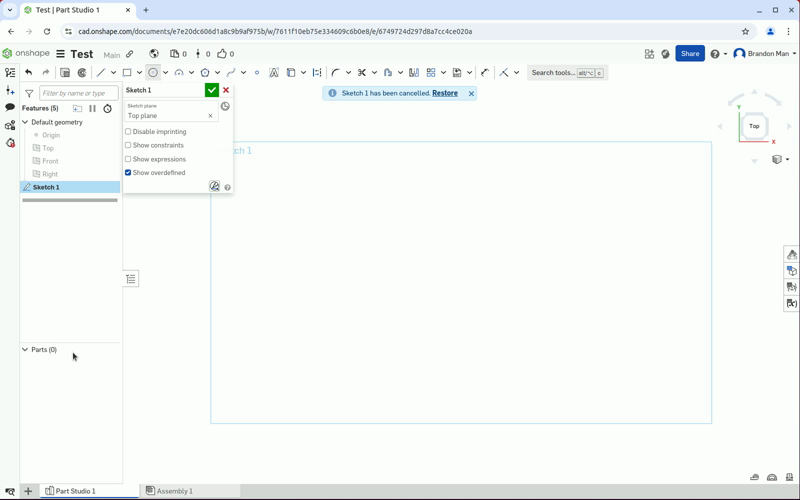
mouse_move(461, 282)
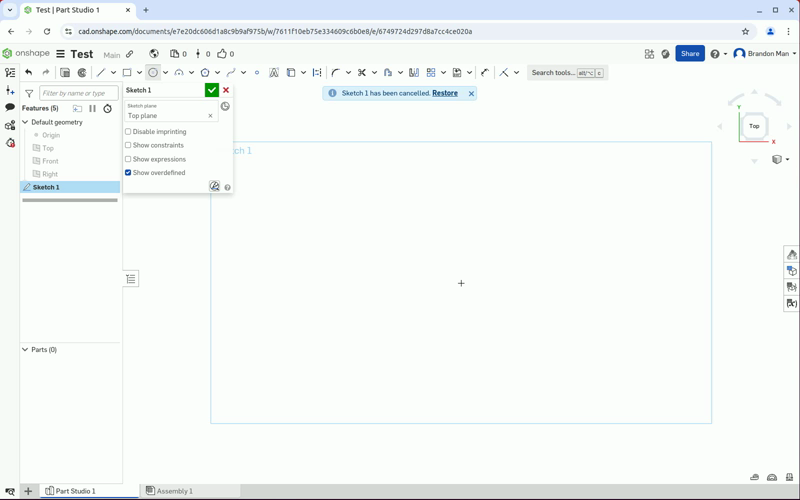
click(461, 282)
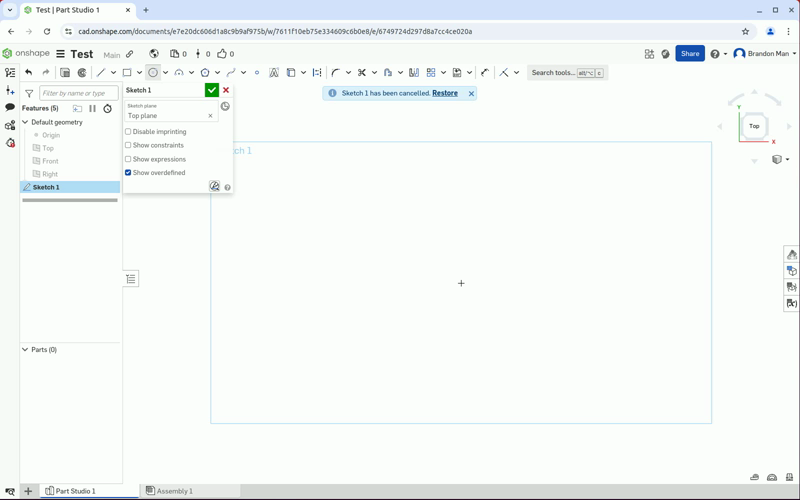
key_up(shift)
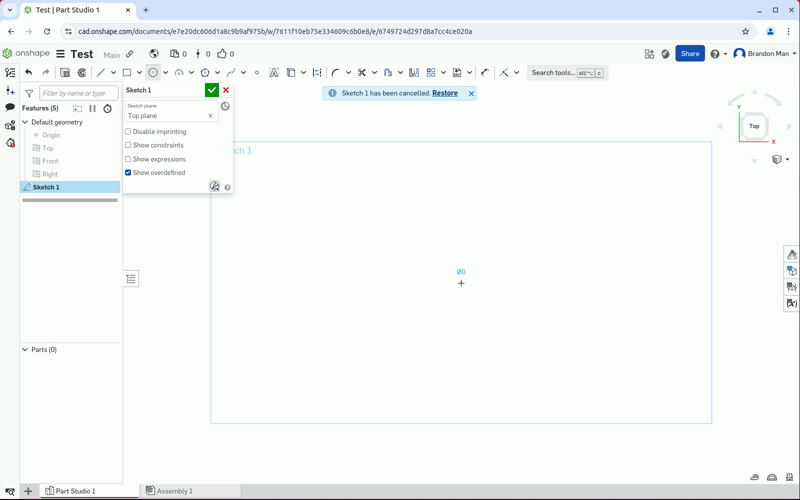
mouse_move(489, 282)
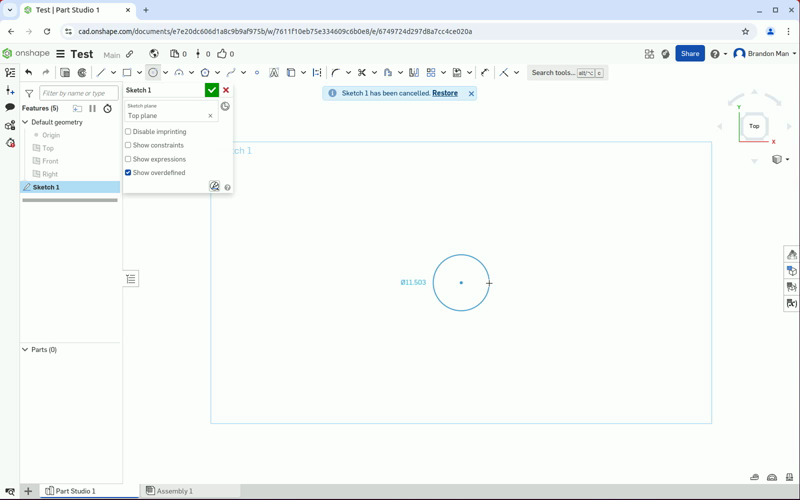
click(489, 282)
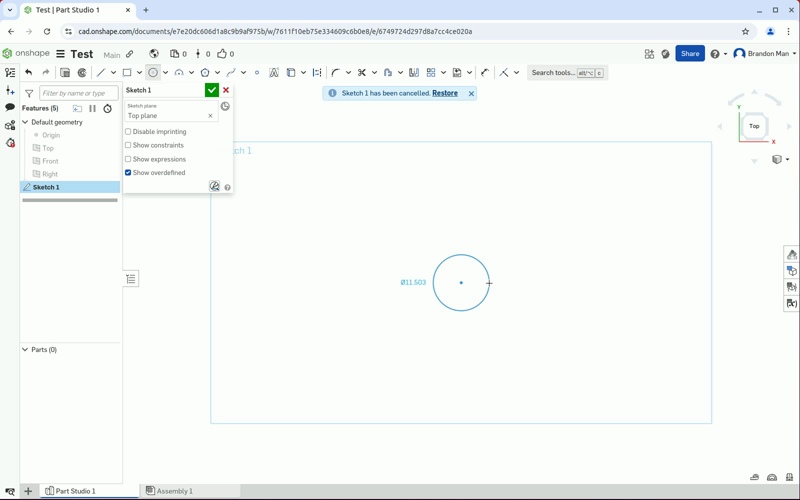
key(esc)
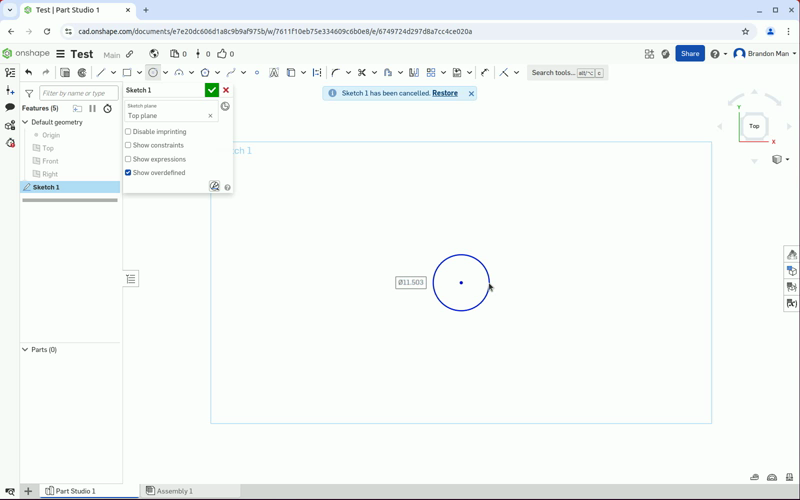
mouse_move(474, 293)
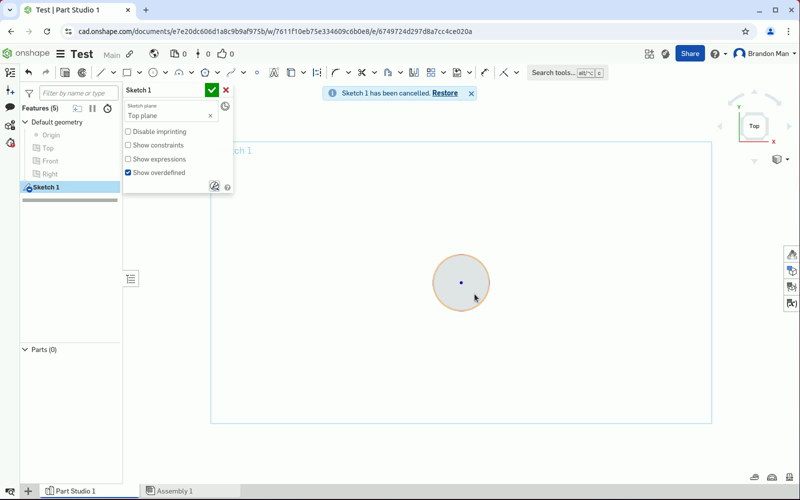
click(474, 293)
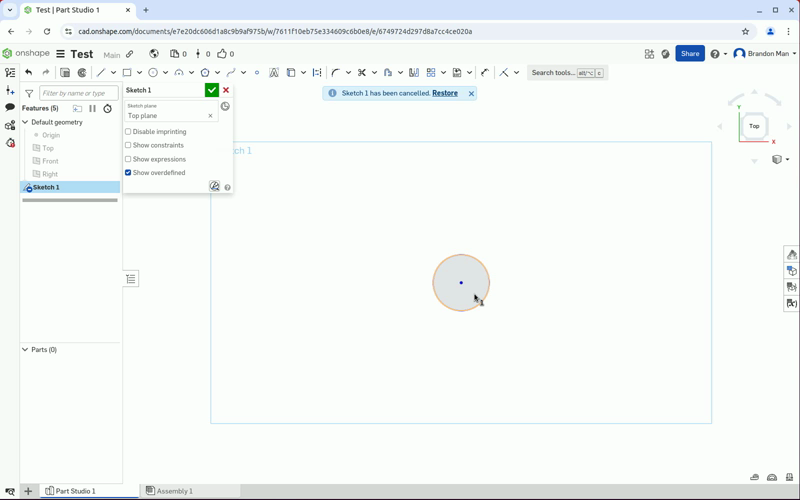
mouse_move(73, 352)
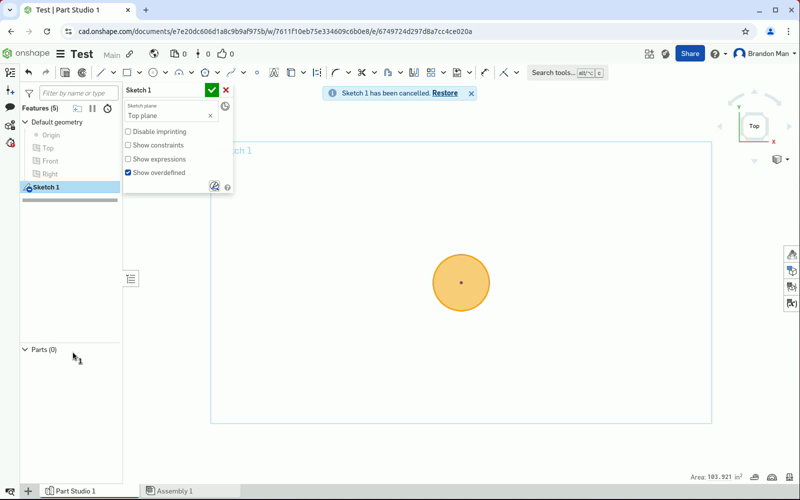
key(shift+y)
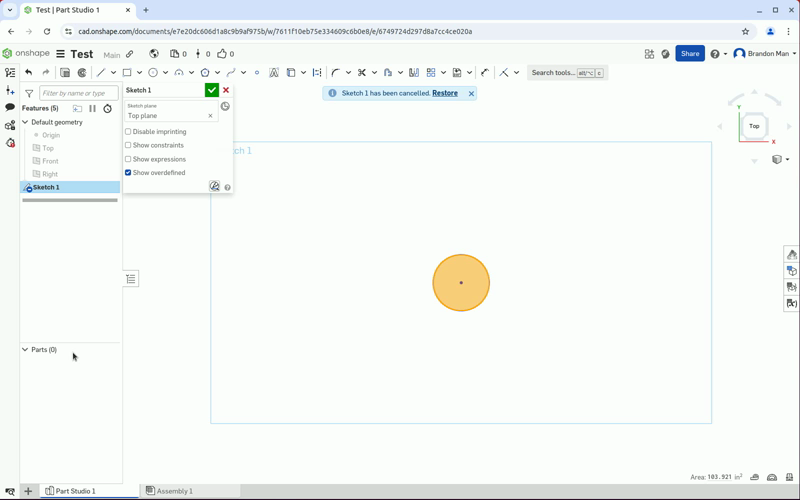
key(shift+e)
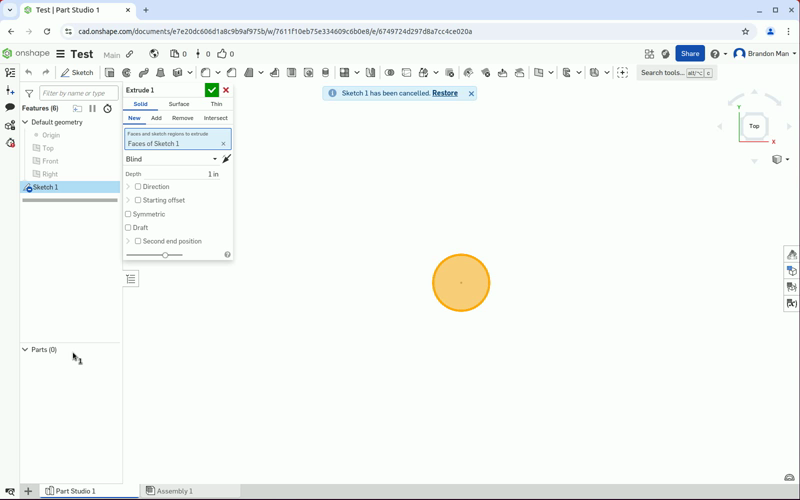
mouse_move(143, 106)
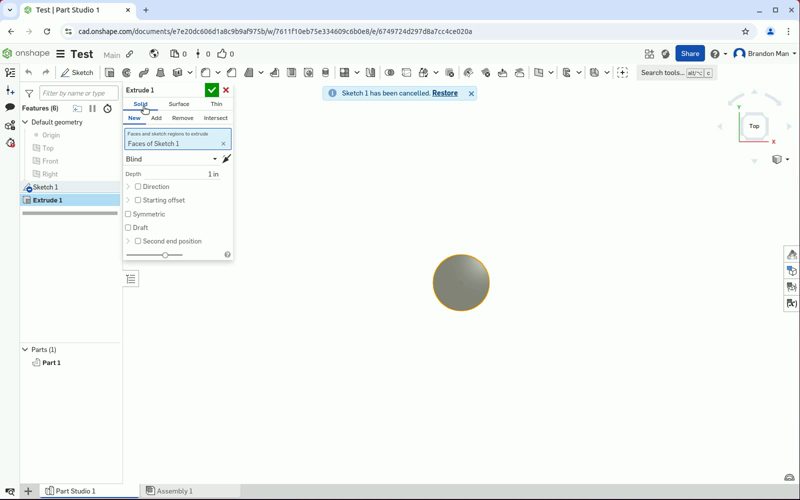
click(143, 106)
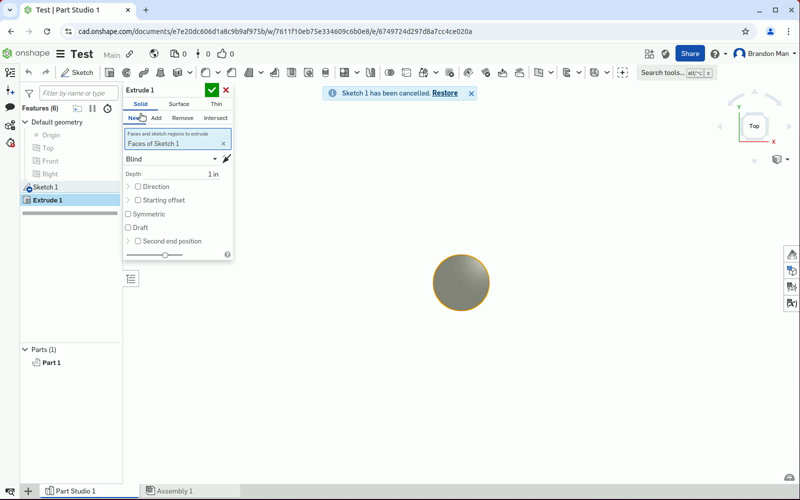
mouse_move(137, 120)
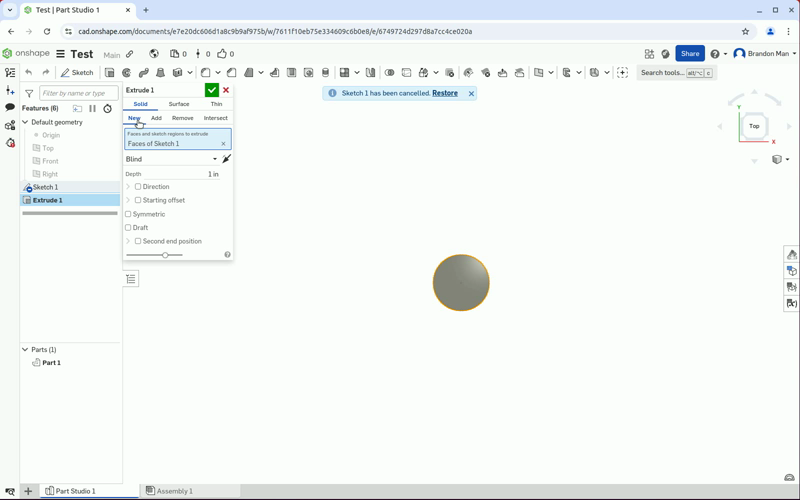
click(137, 120)
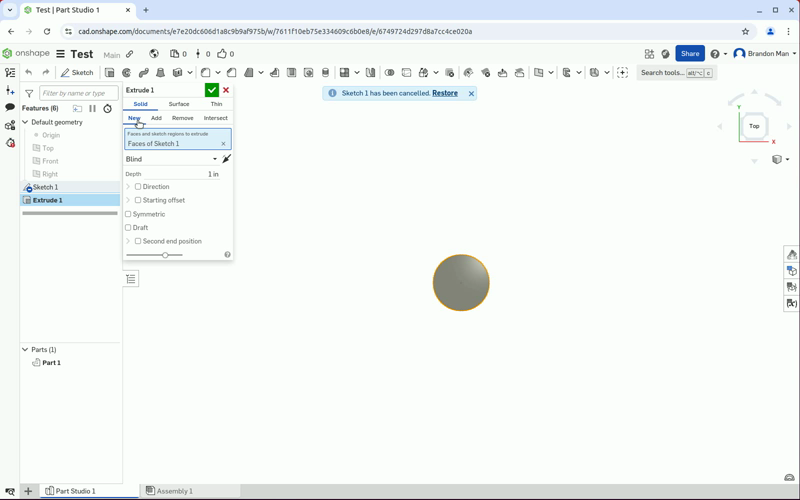
key(tab, 4)
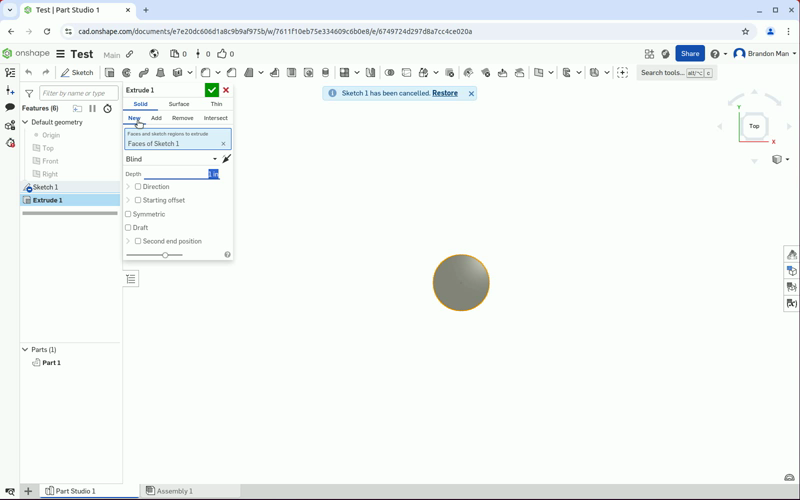
text(2.648)
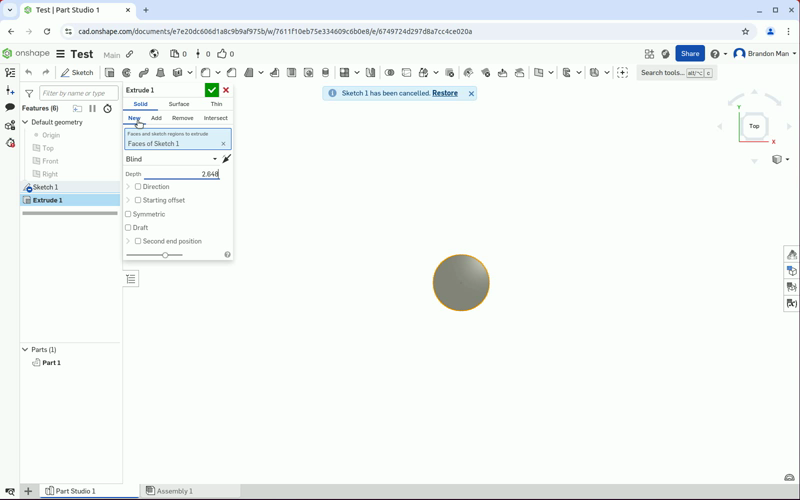
key(enter)
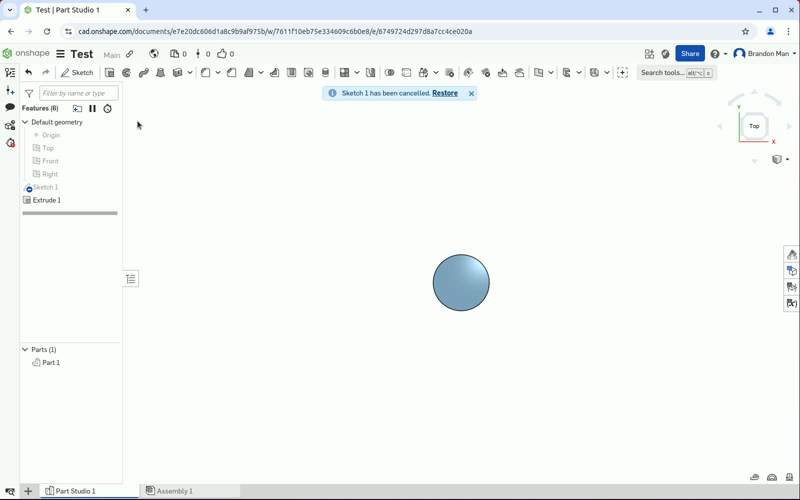
key(shift+h)
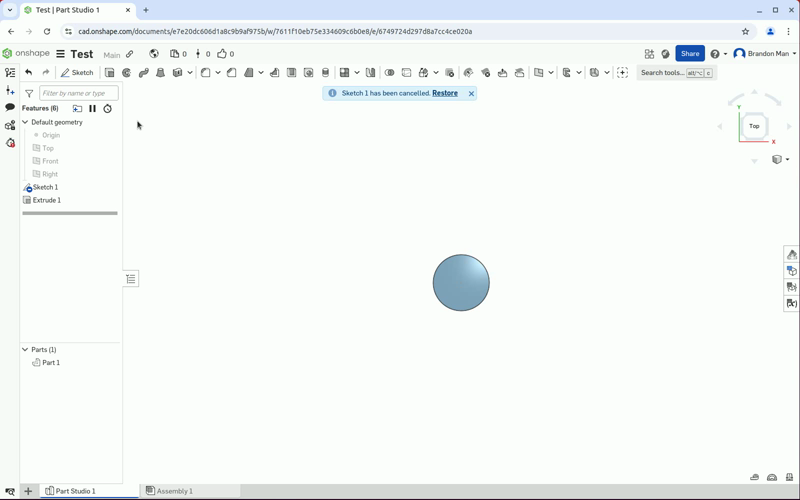
key(shift+h)
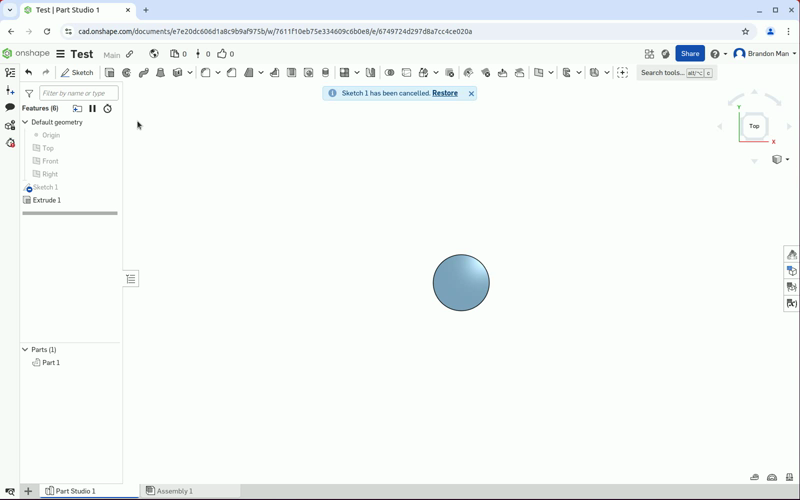
mouse_move(73, 189)
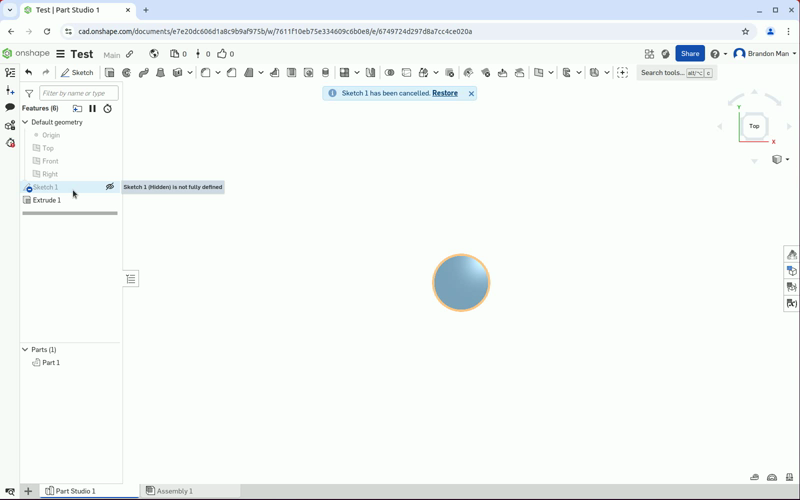
click(73, 189)
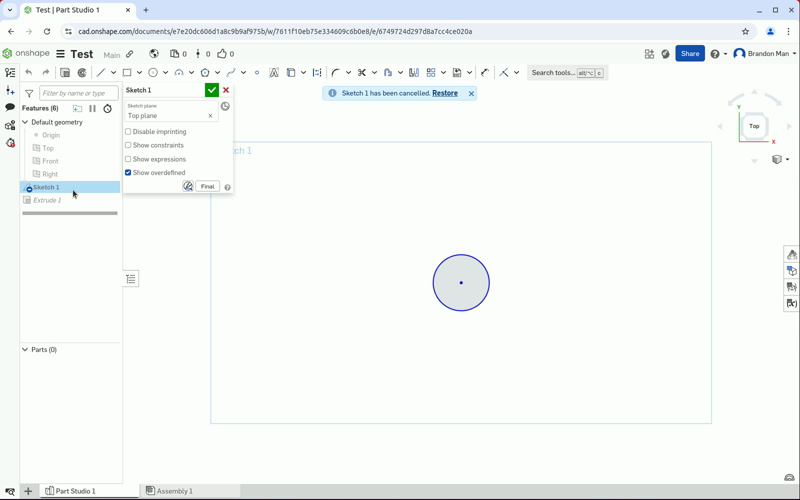
mouse_move(229, 92)
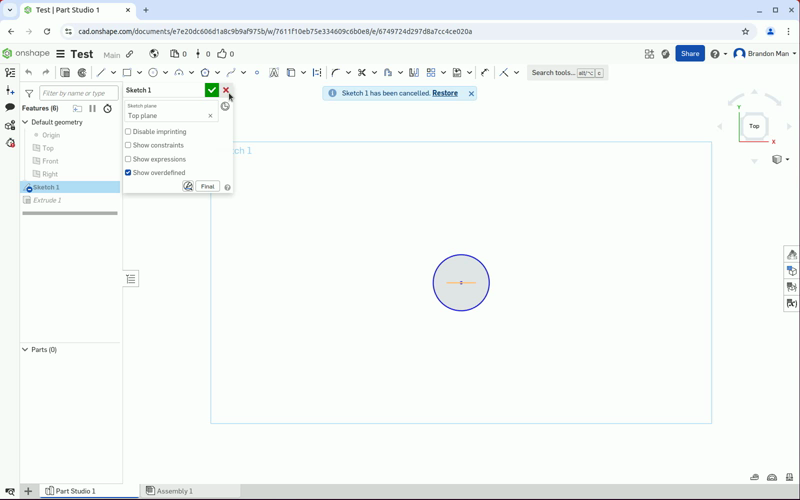
click(229, 92)
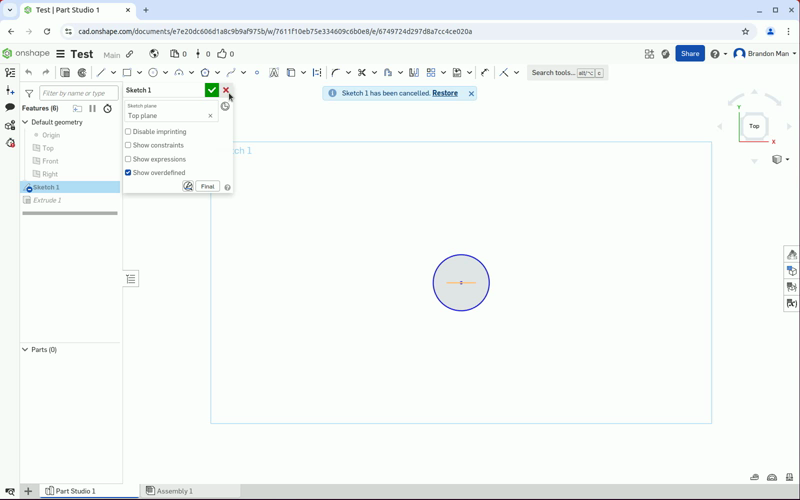
key(shift+s)
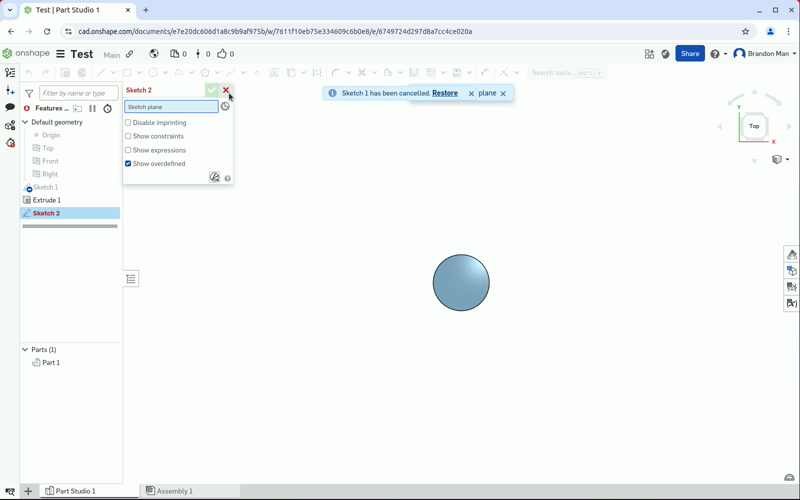
mouse_move(73, 150)
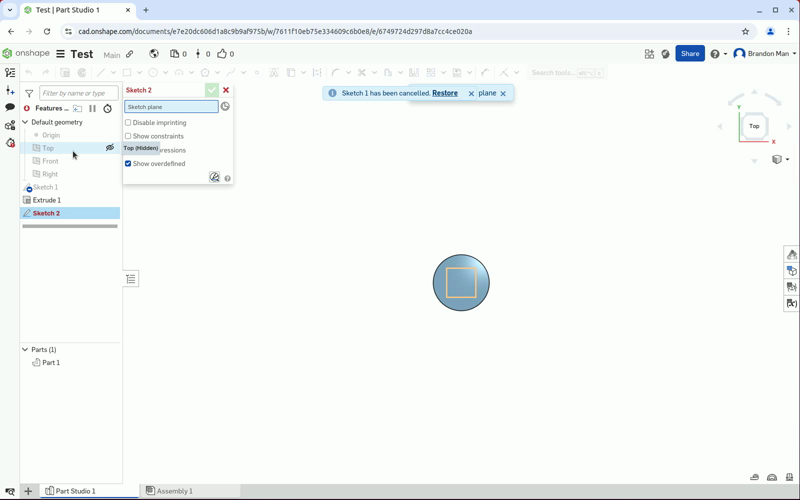
click(73, 150)
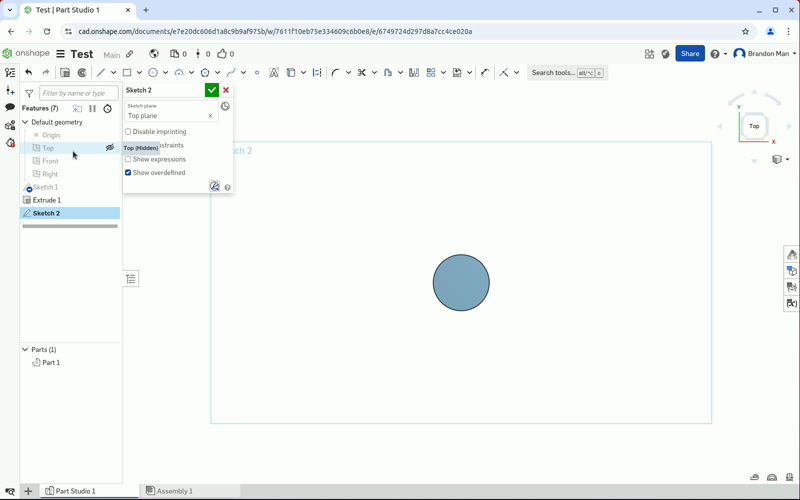
mouse_move(73, 352)
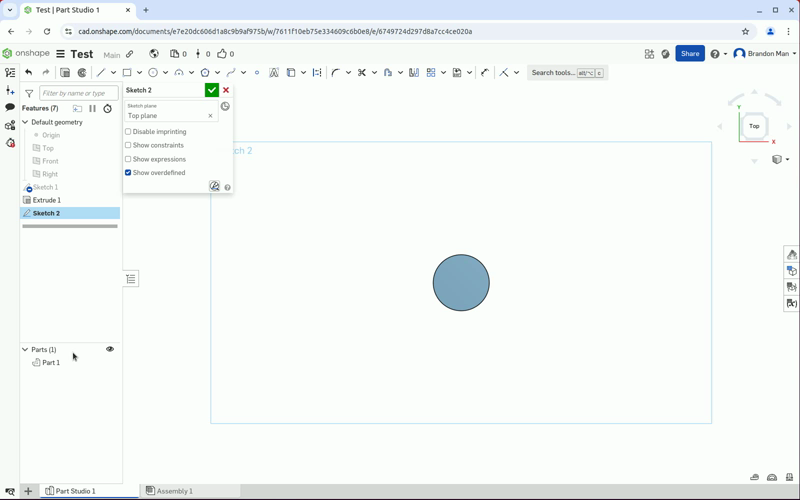
key(y)
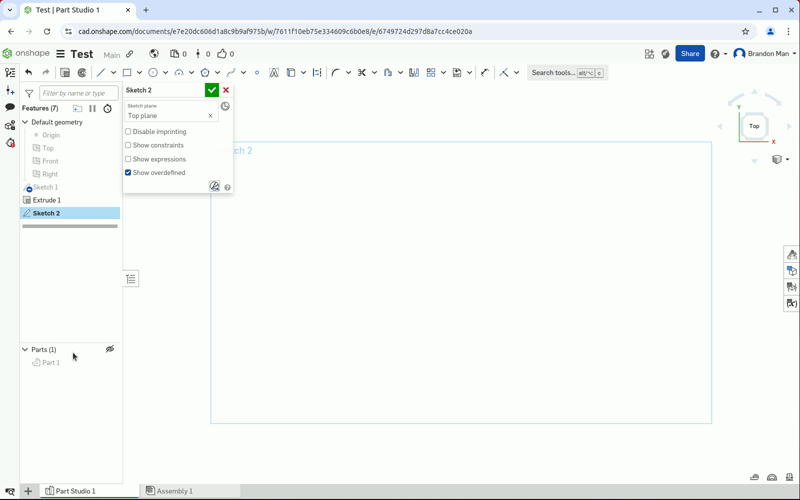
key(c)
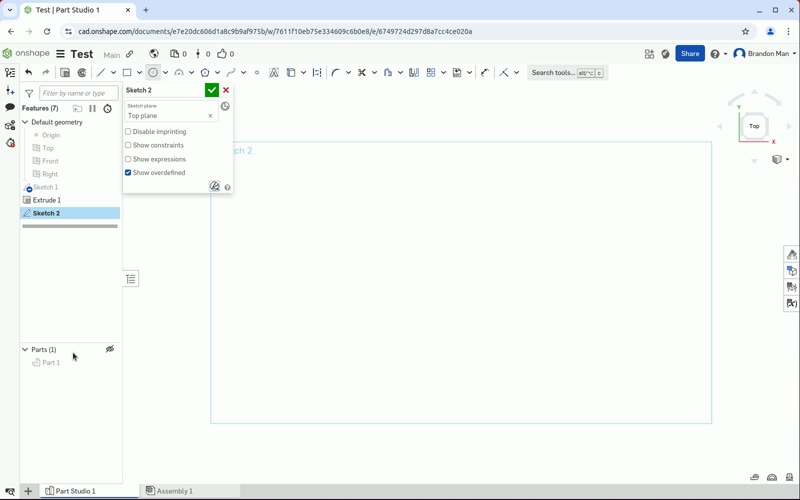
key_down(shift)
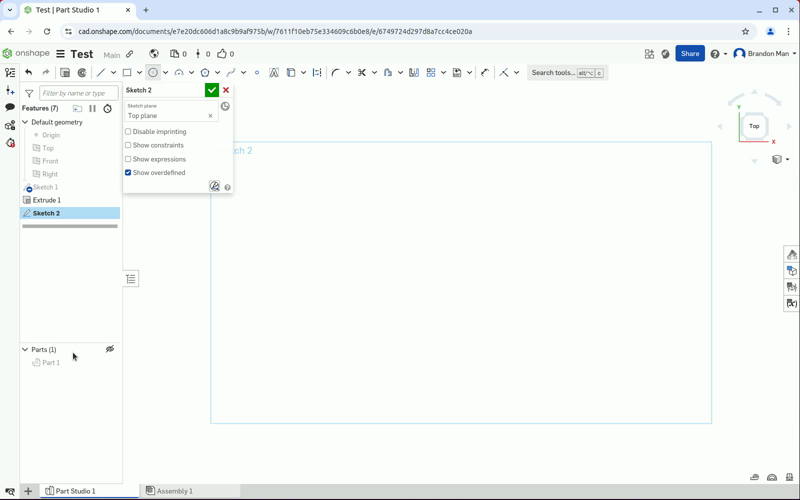
mouse_move(461, 206)
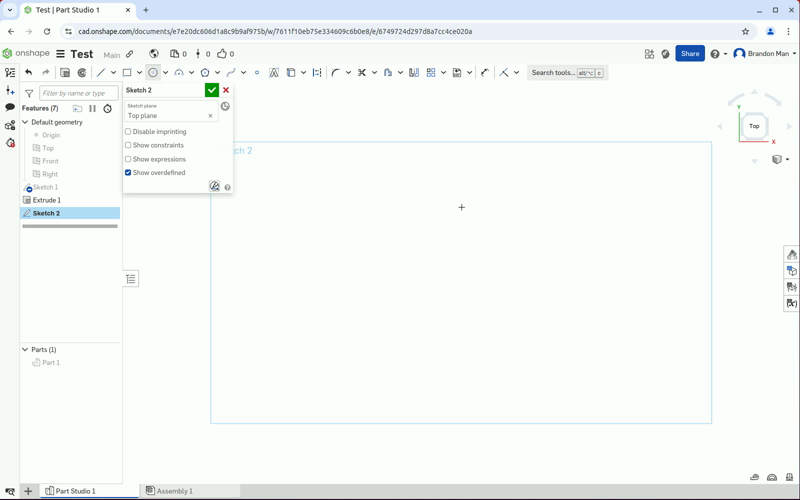
click(461, 206)
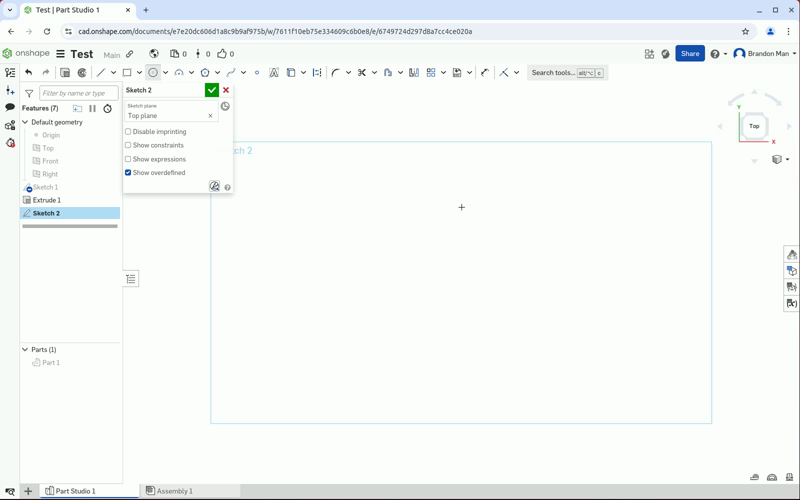
key_up(shift)
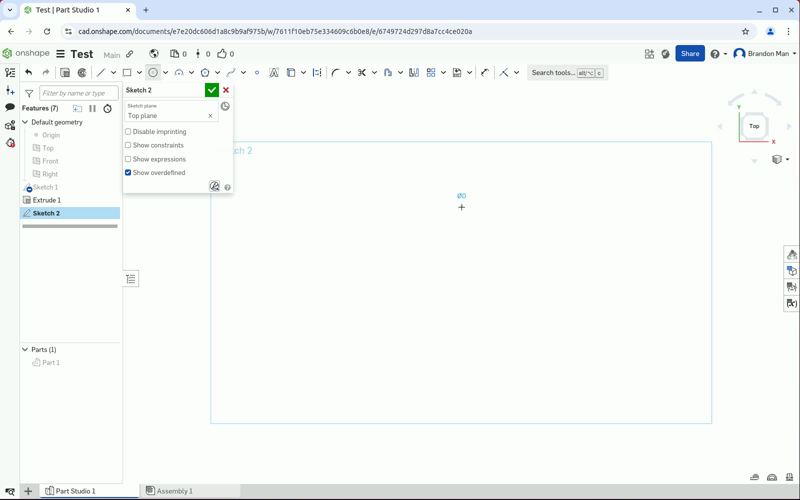
mouse_move(499, 206)
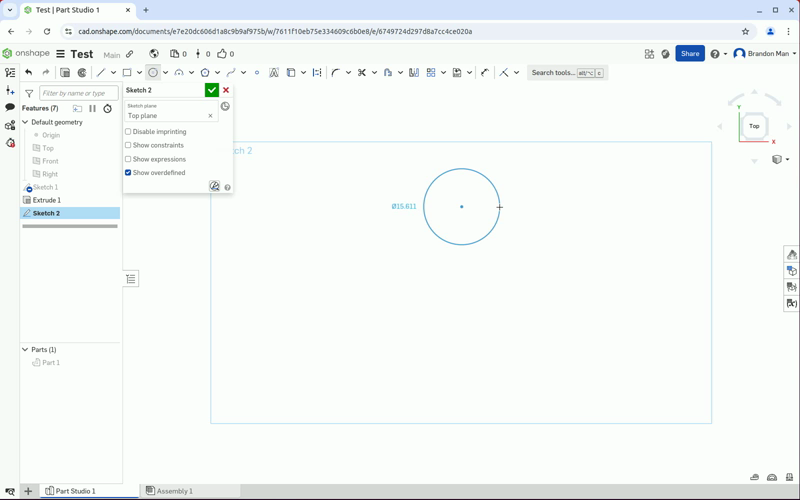
click(499, 206)
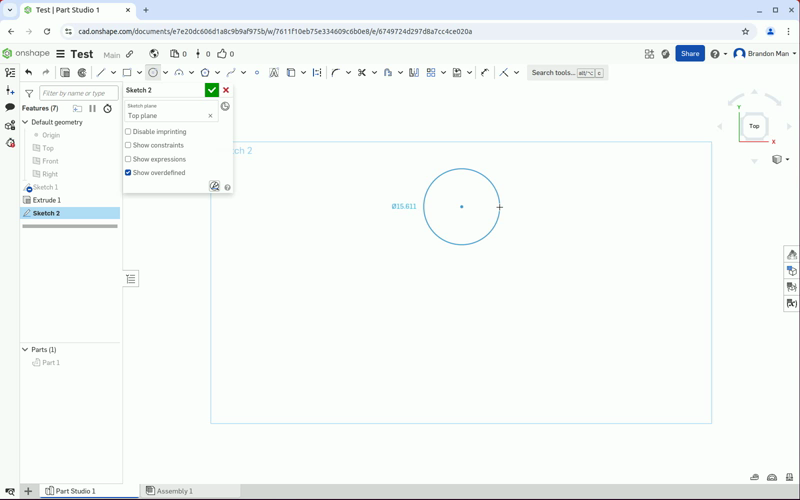
key(esc)
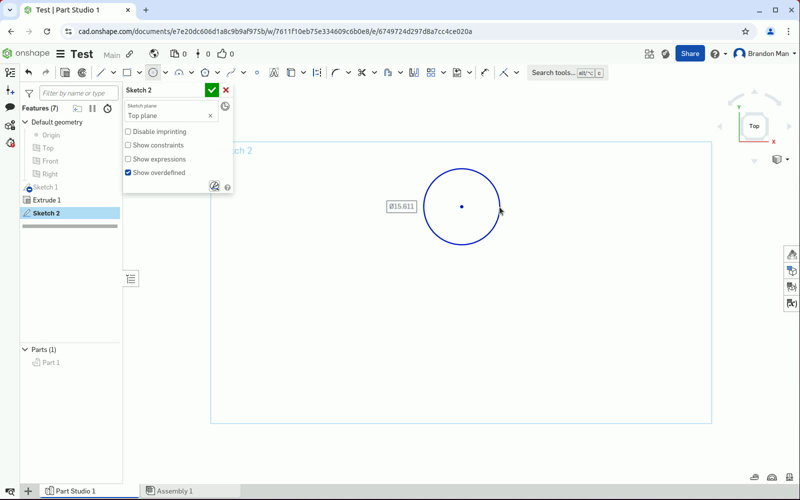
key(c)
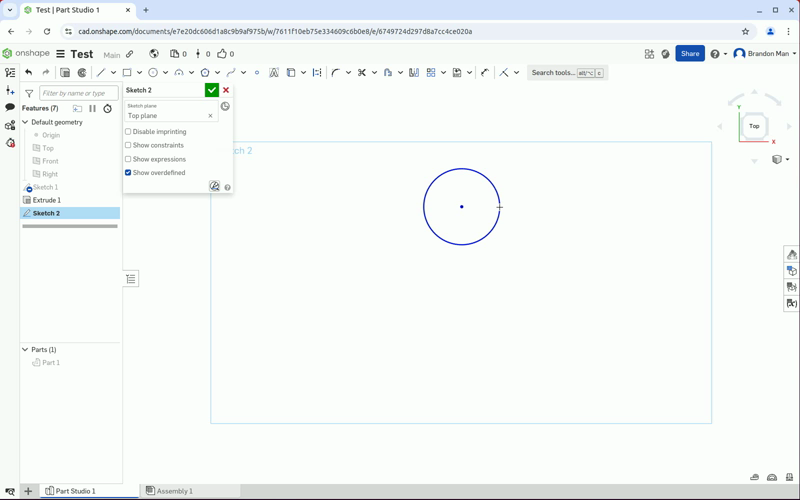
key_down(shift)
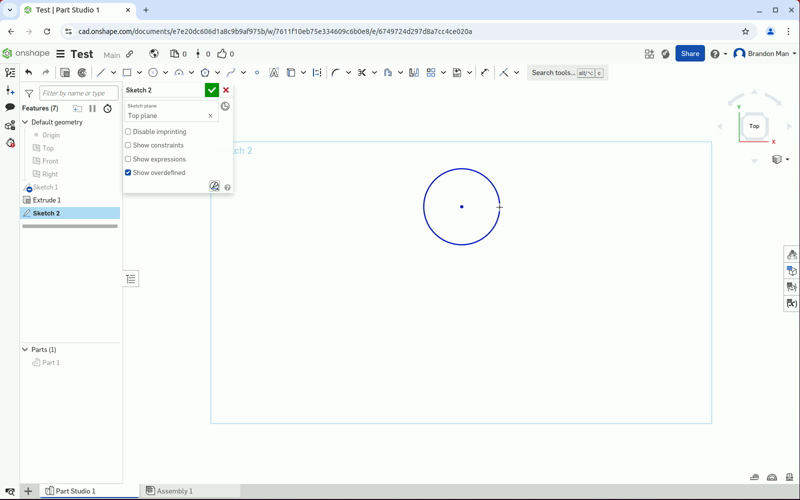
mouse_move(461, 206)
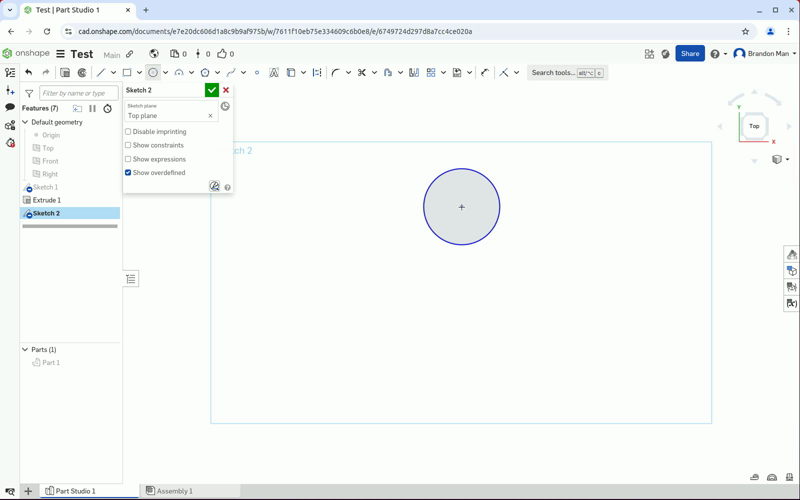
click(461, 206)
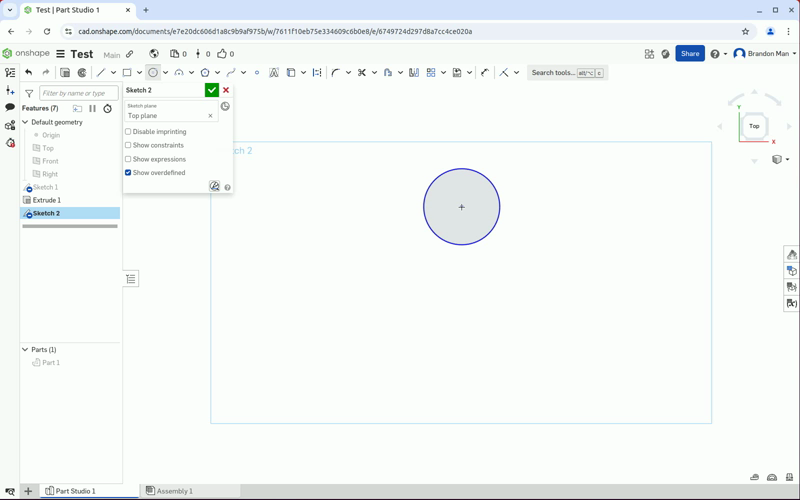
key_up(shift)
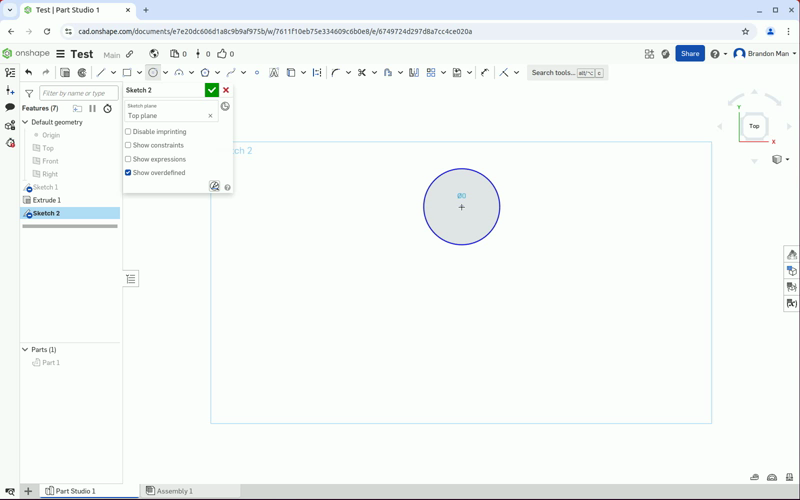
mouse_move(493, 206)
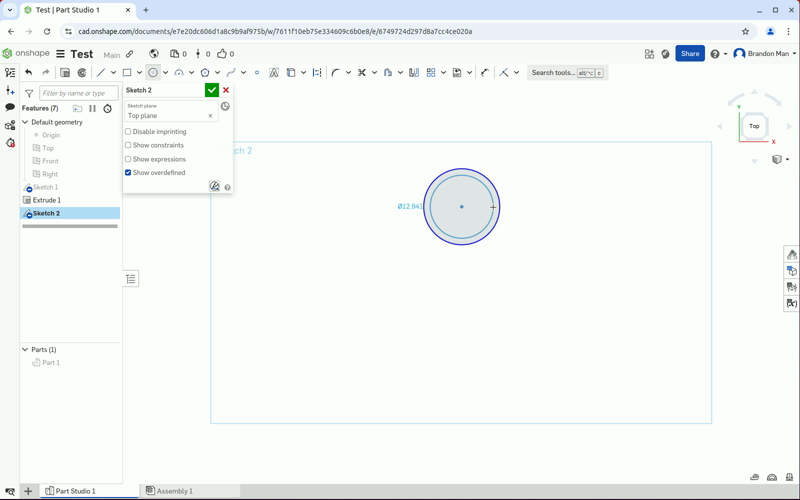
click(493, 206)
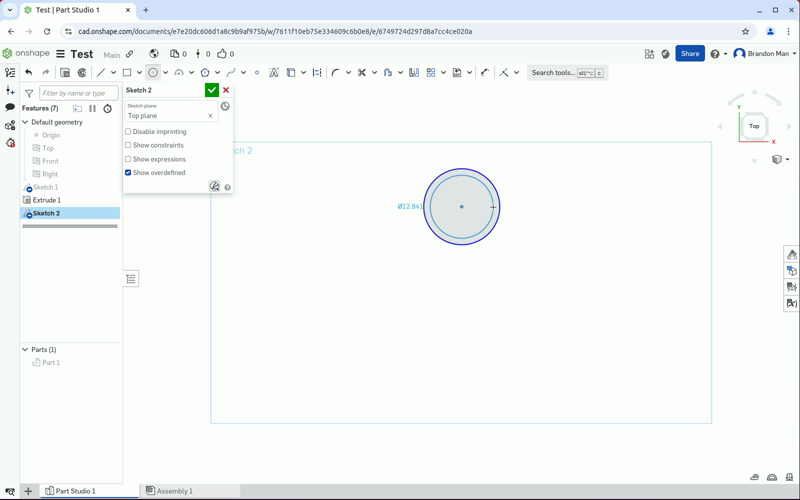
key(esc)
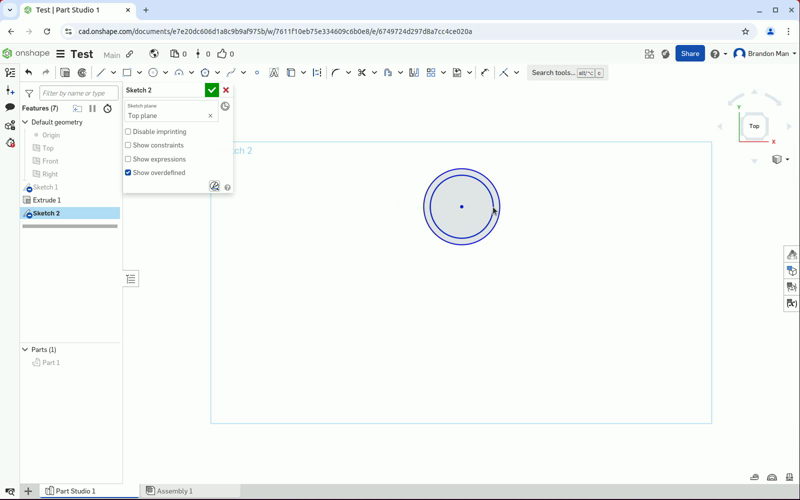
mouse_move(491, 223)
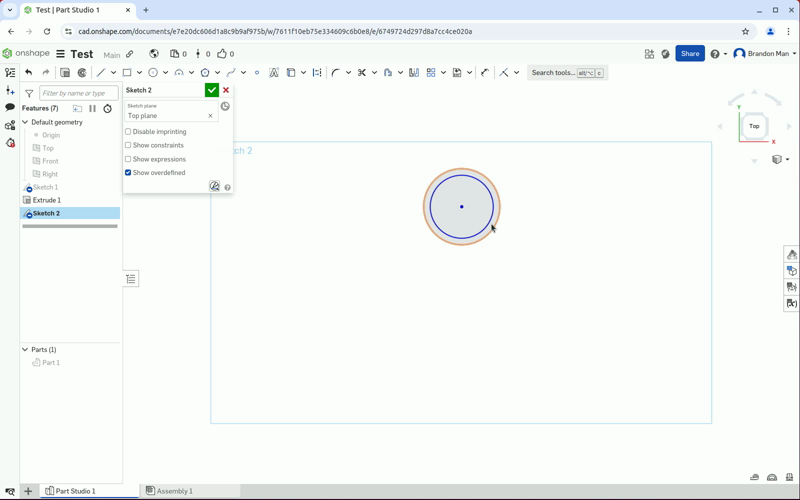
scroll(6)
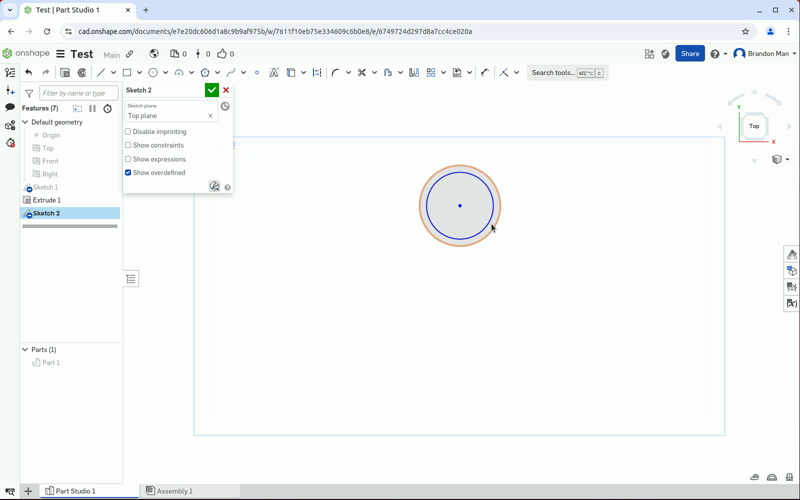
scroll(6)
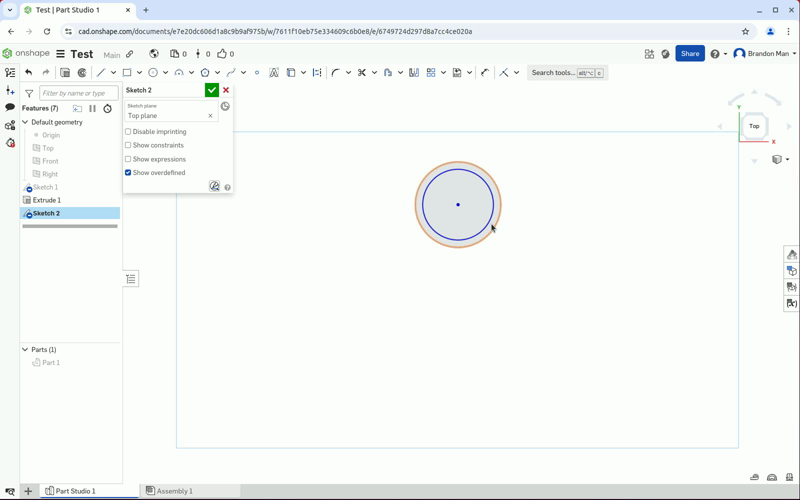
scroll(6)
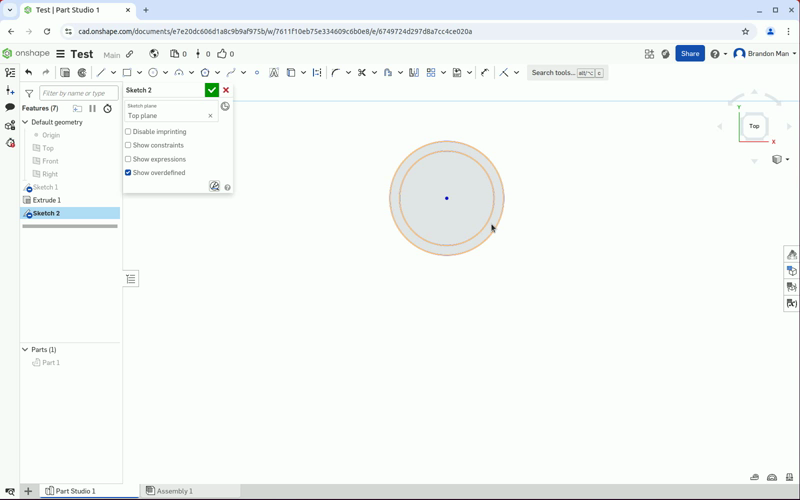
scroll(6)
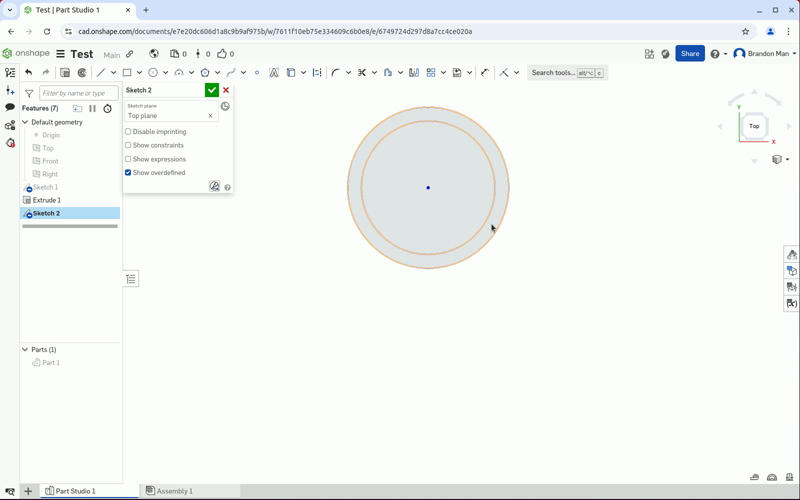
scroll(6)
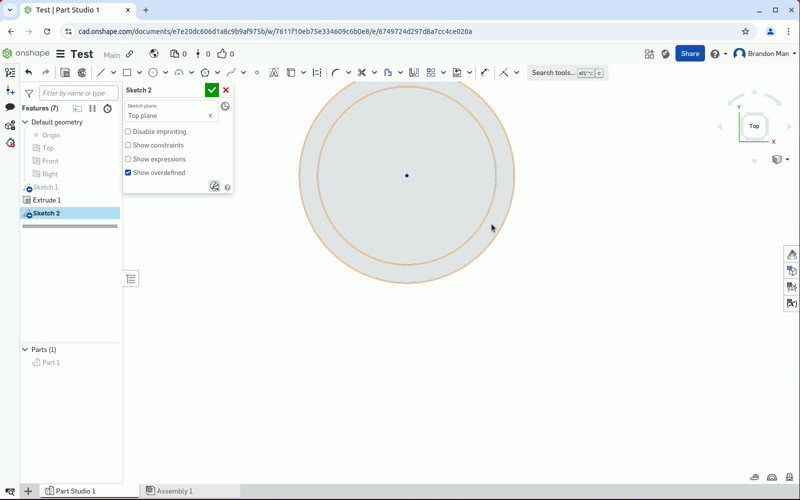
scroll(6)
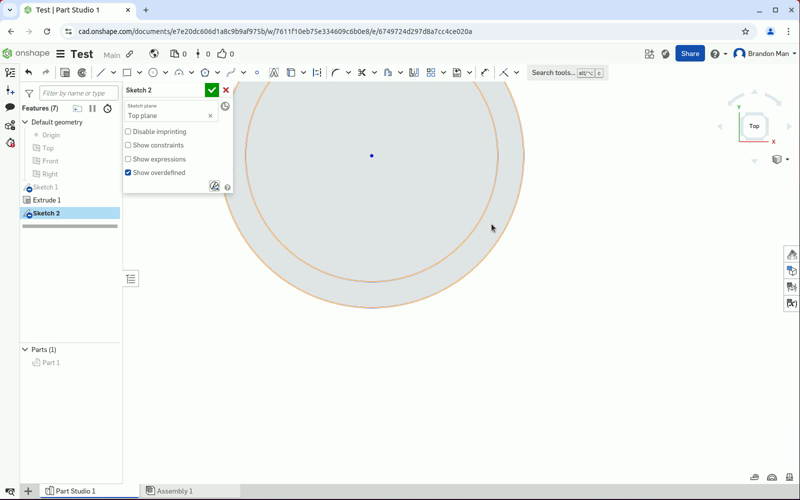
scroll(6)
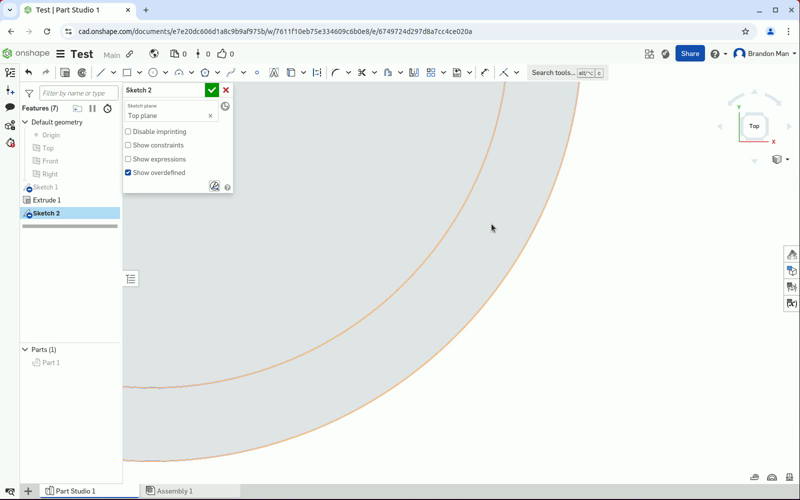
click(491, 223)
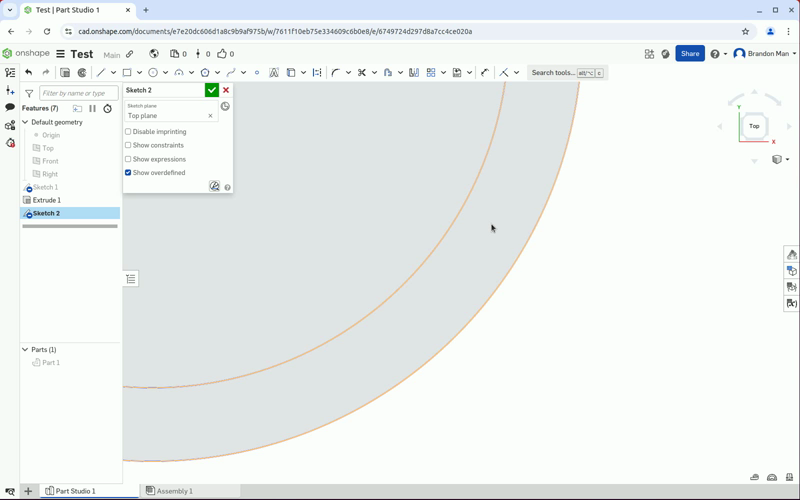
scroll(-6)
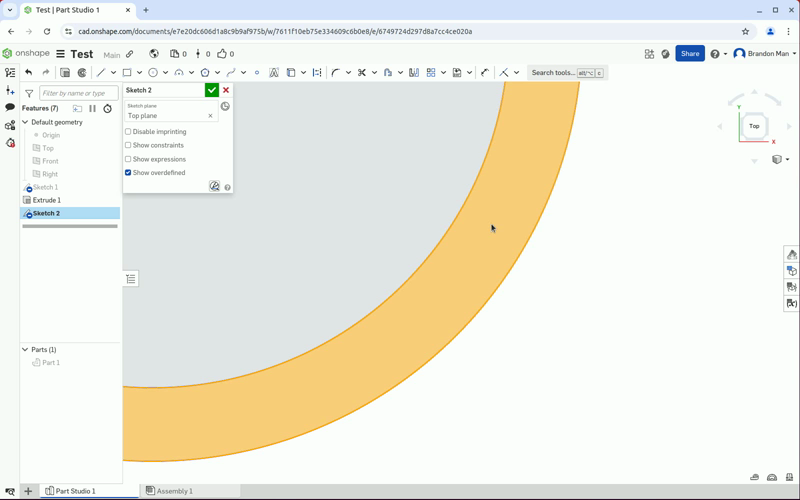
scroll(-6)
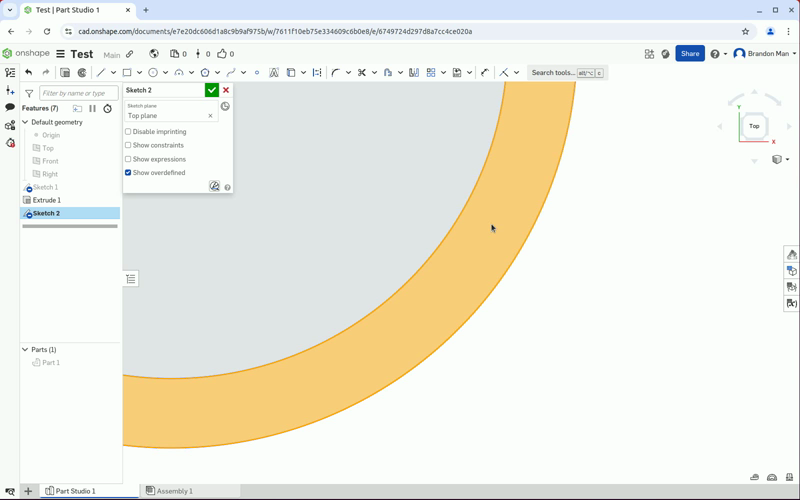
scroll(-6)
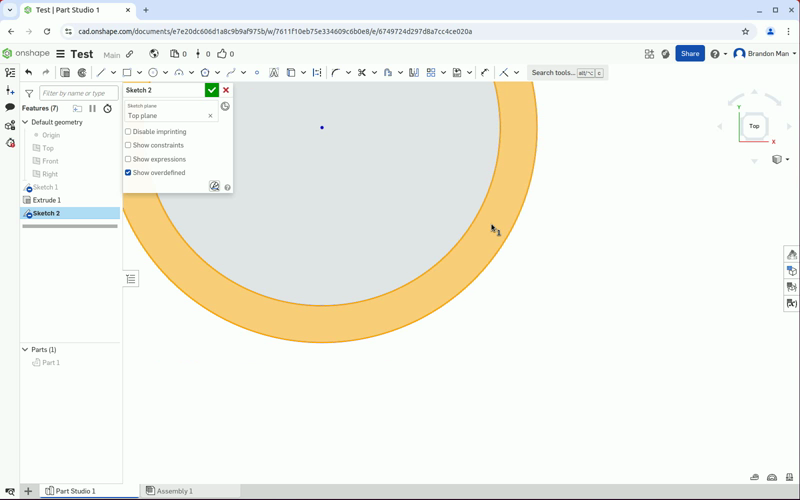
scroll(-6)
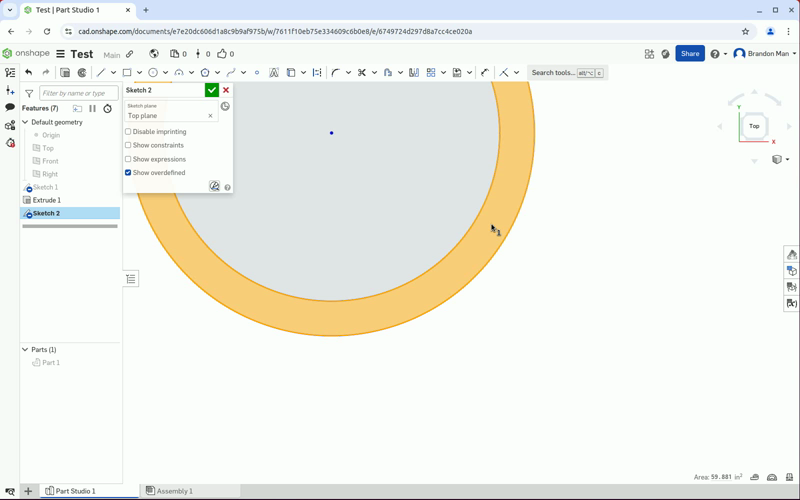
scroll(-6)
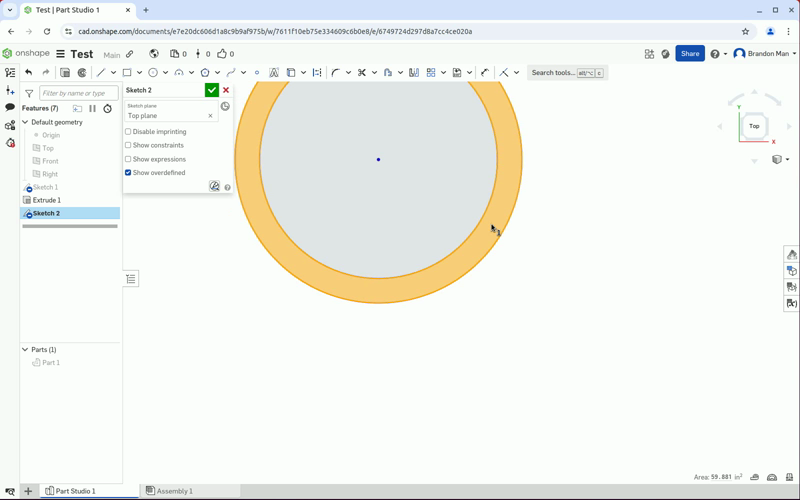
scroll(-6)
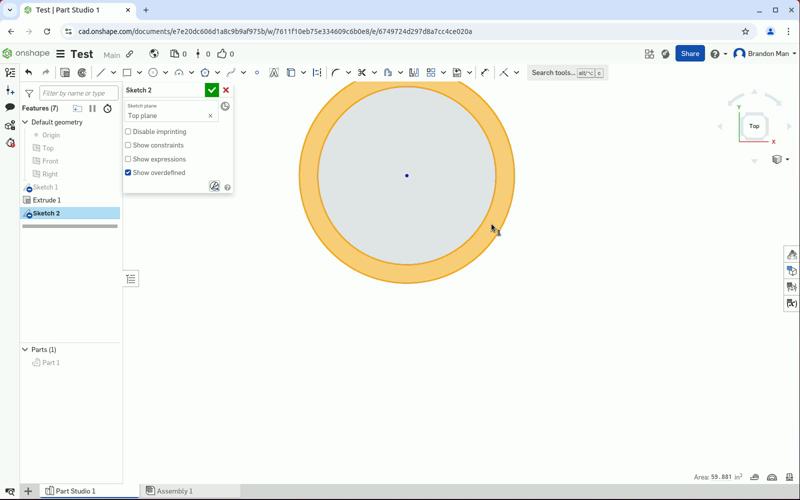
scroll(-6)
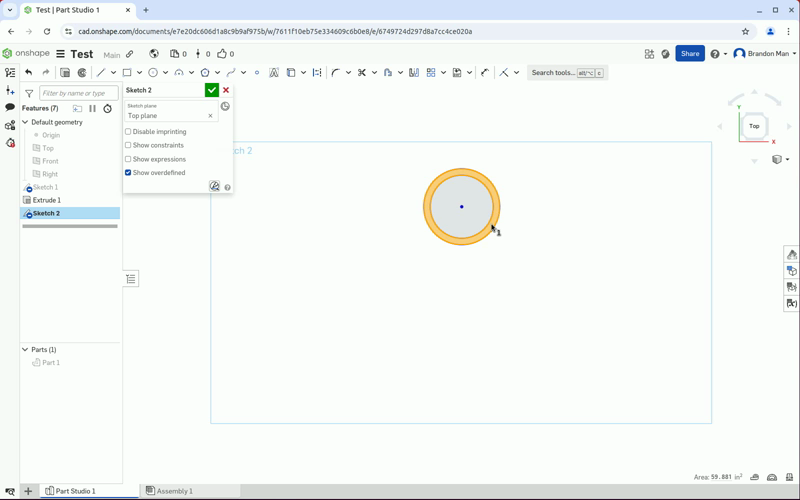
mouse_move(73, 352)
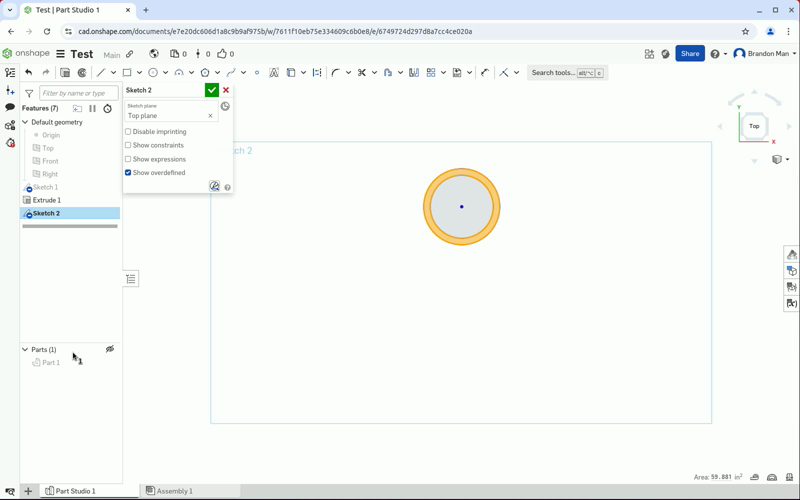
key(shift+y)
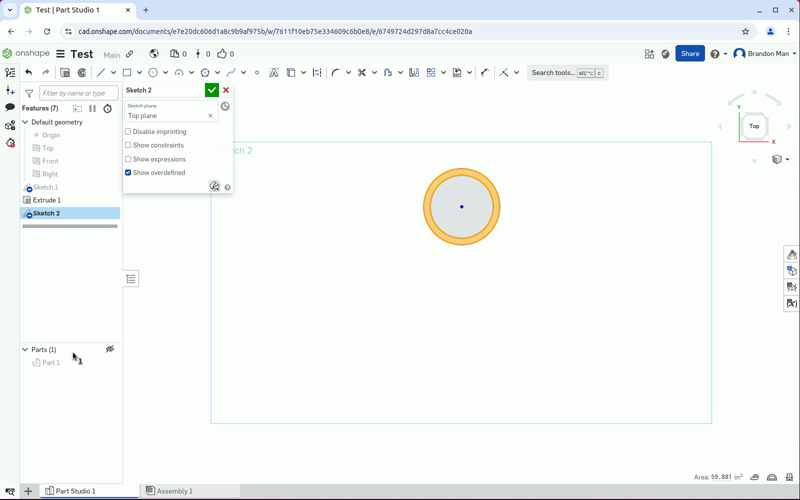
key(shift+e)
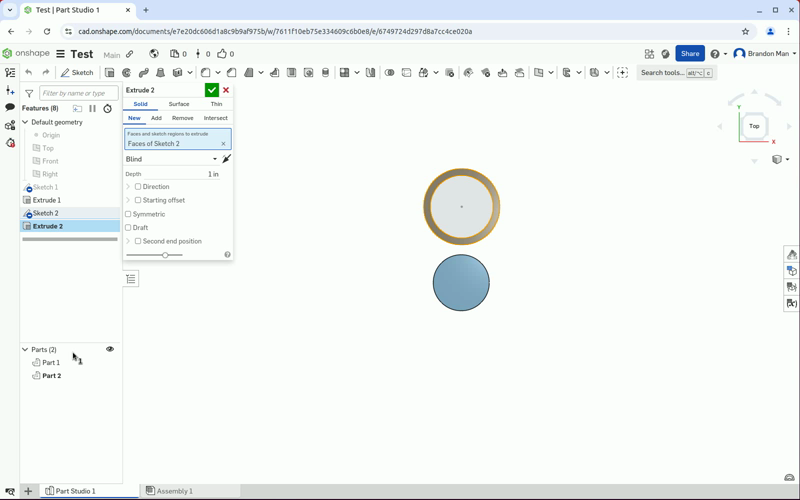
mouse_move(143, 106)
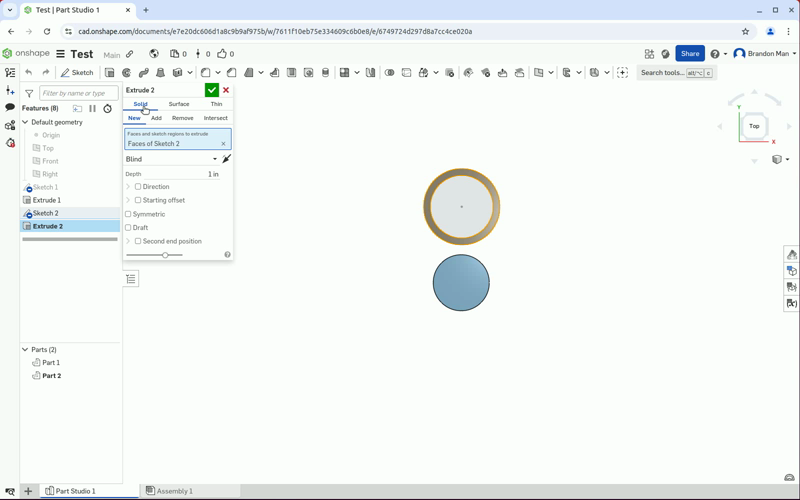
click(143, 106)
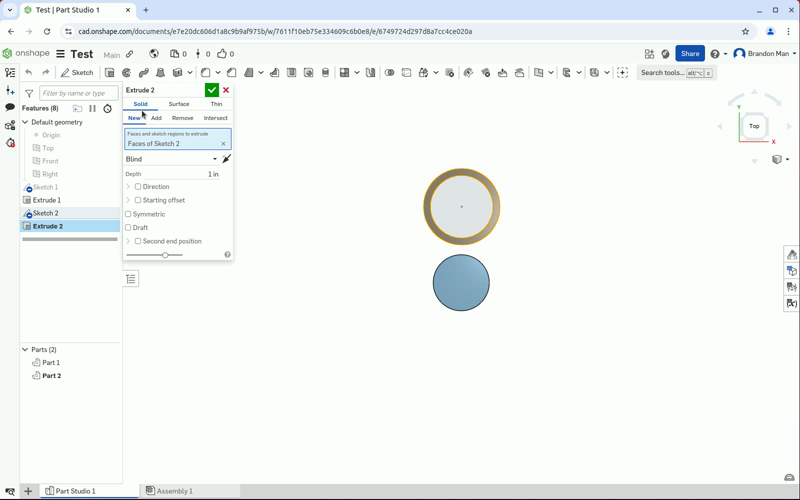
mouse_move(137, 120)
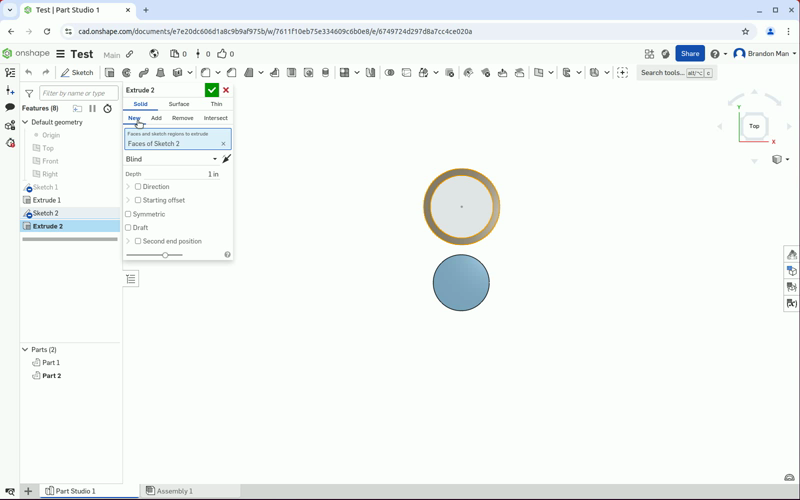
click(137, 120)
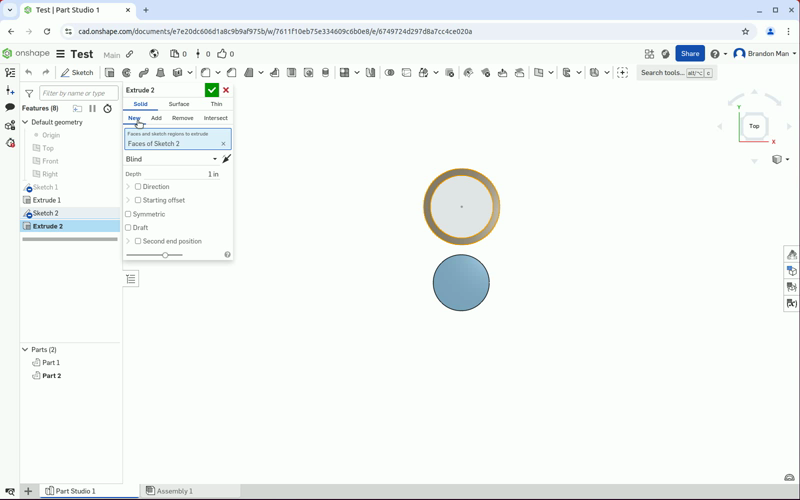
key(tab, 4)
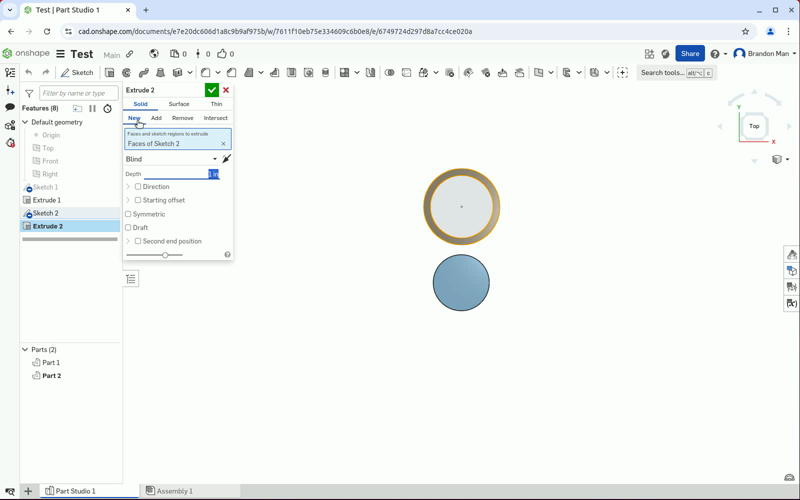
text(2.648)
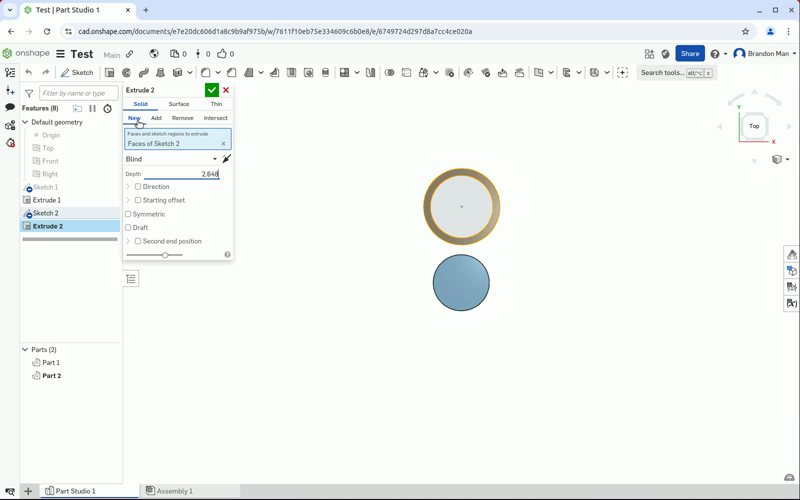
key(enter)
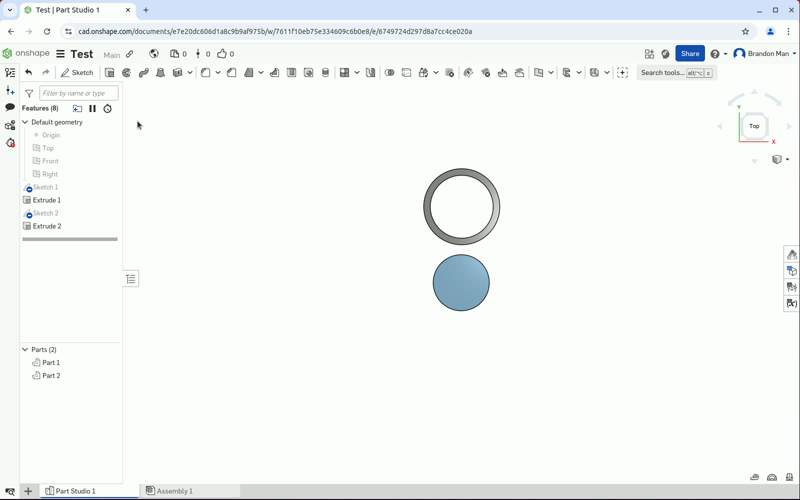
key(shift+h)
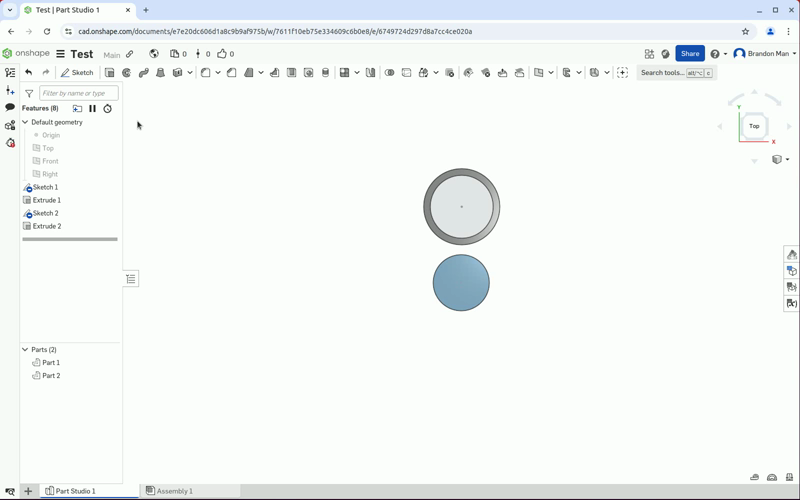
key(shift+h)
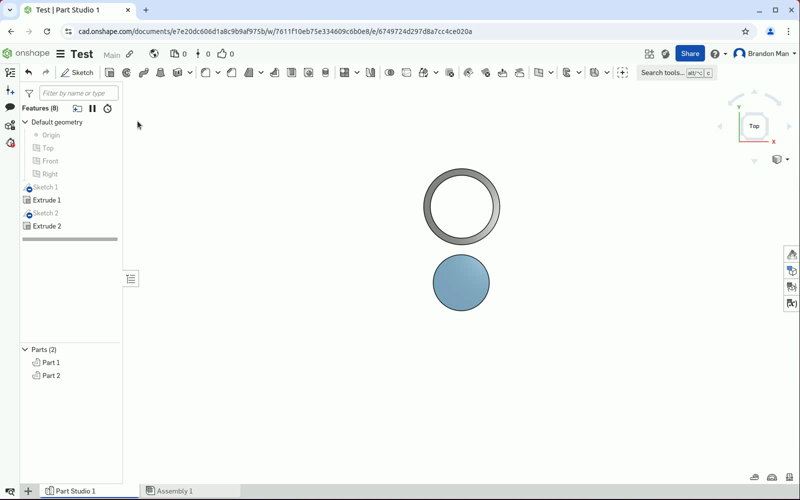
mouse_move(73, 189)
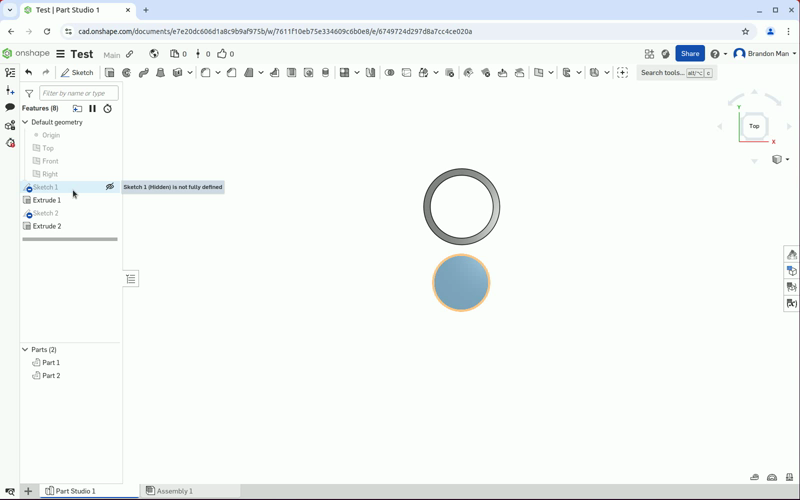
click(73, 189)
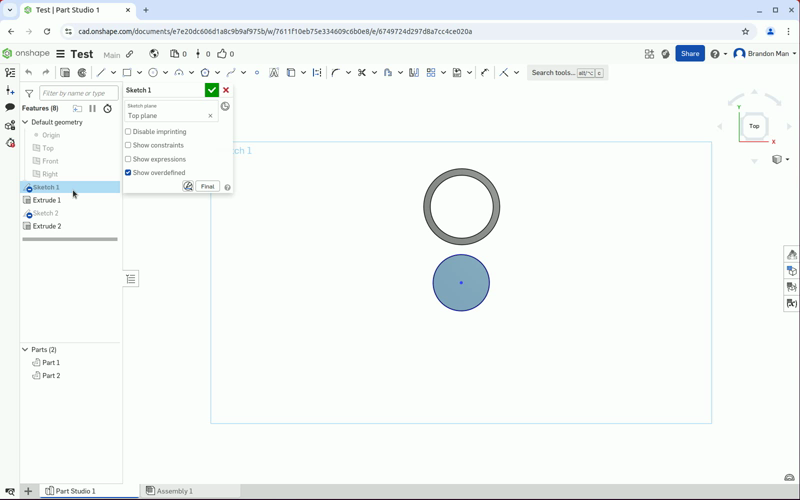
mouse_move(229, 92)
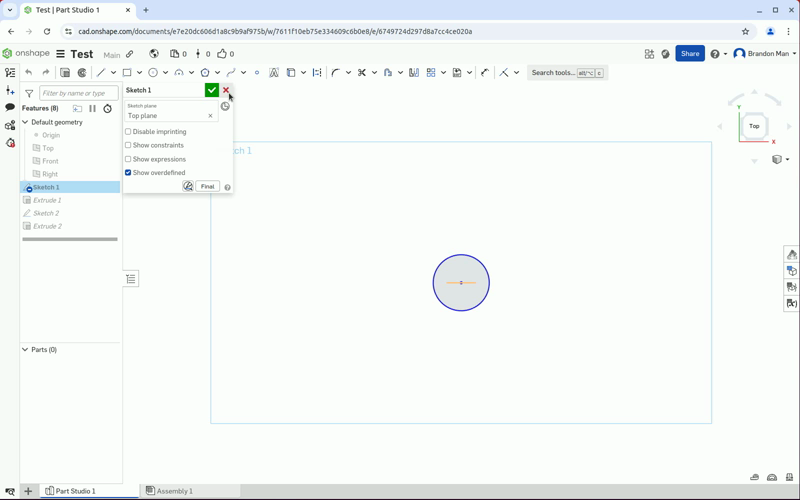
click(229, 92)
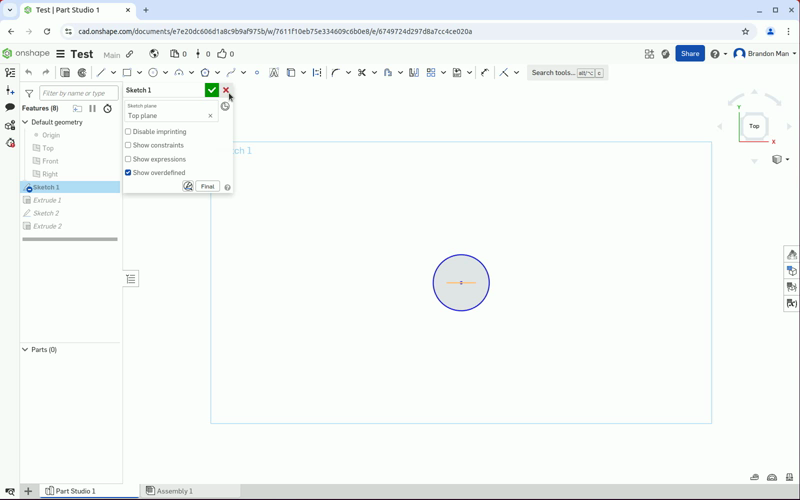
key(shift+s)
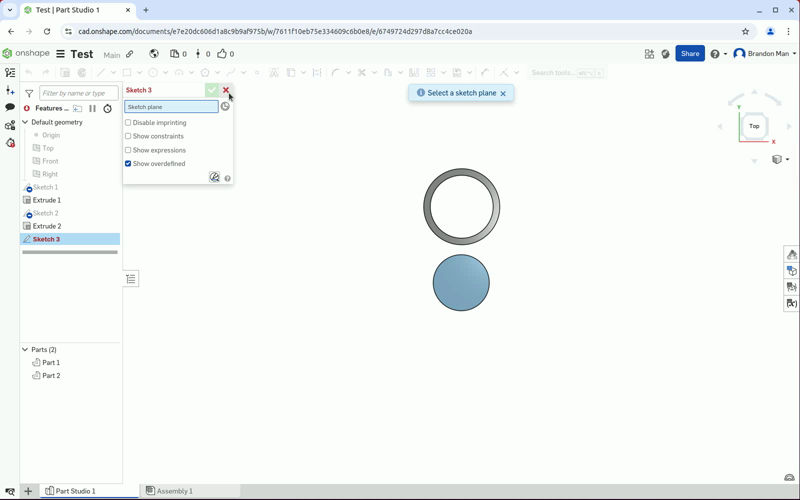
mouse_move(73, 150)
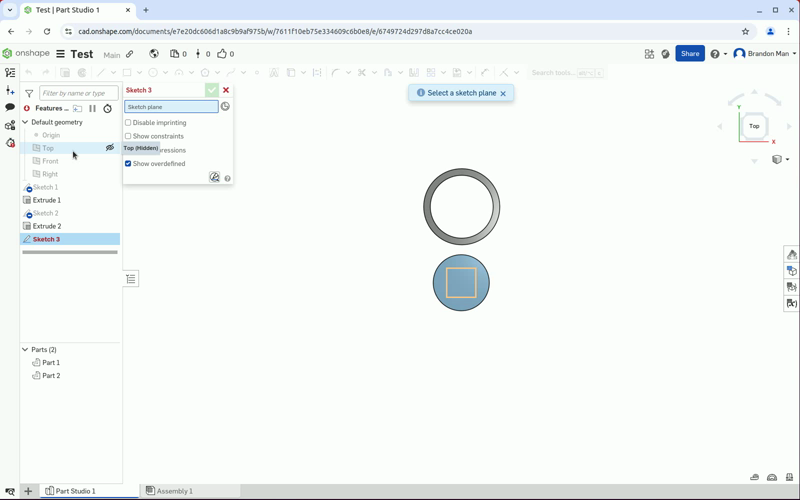
click(73, 150)
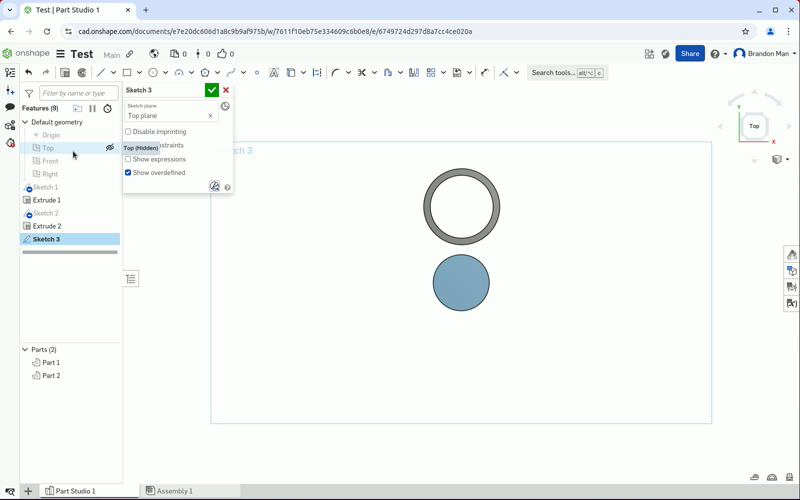
mouse_move(73, 352)
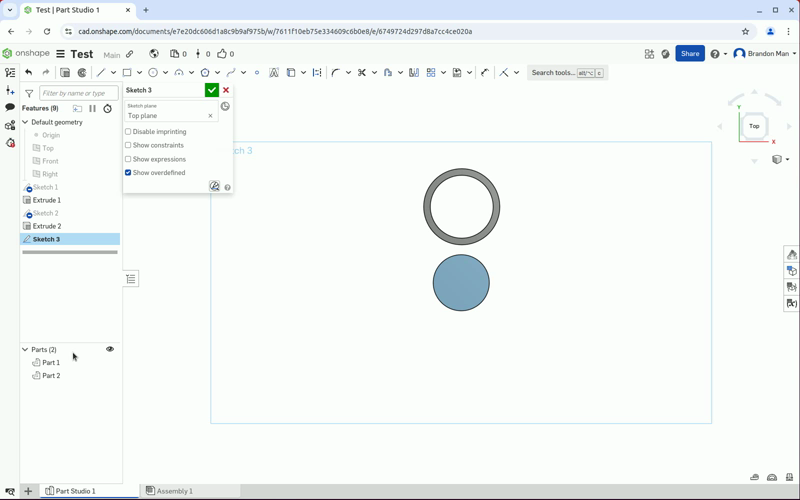
key(y)
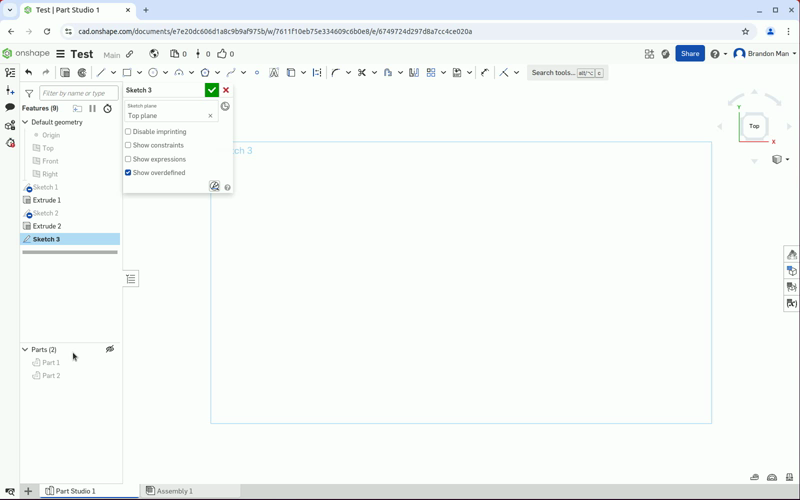
key(c)
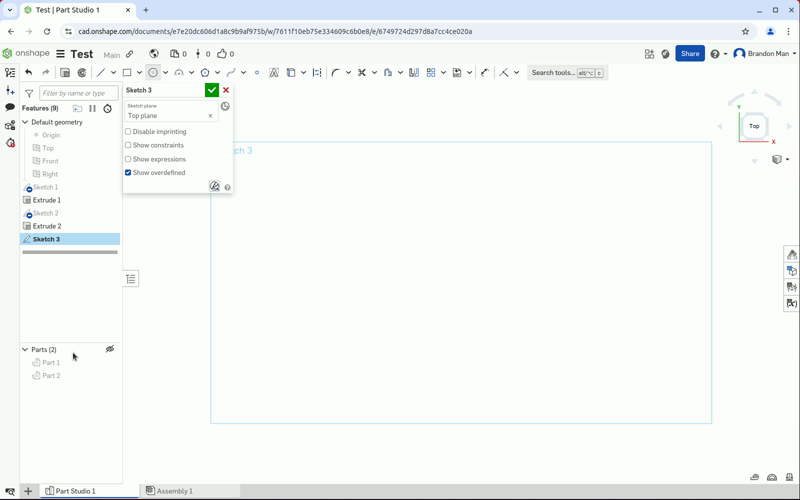
key_down(shift)
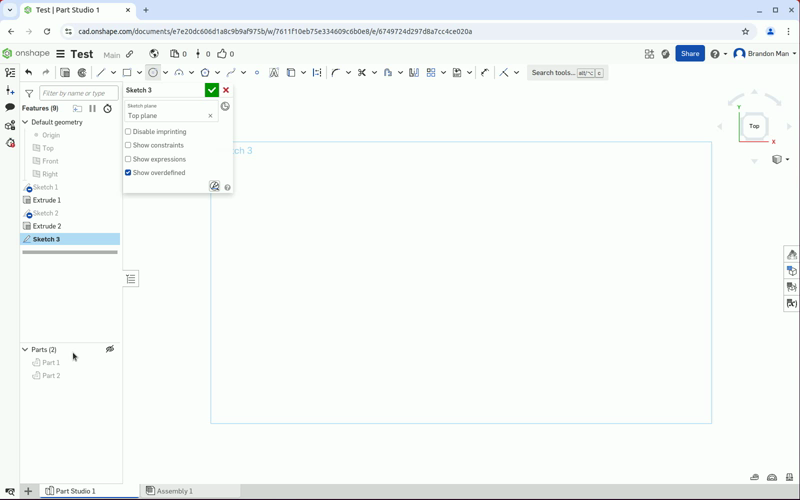
mouse_move(399, 313)
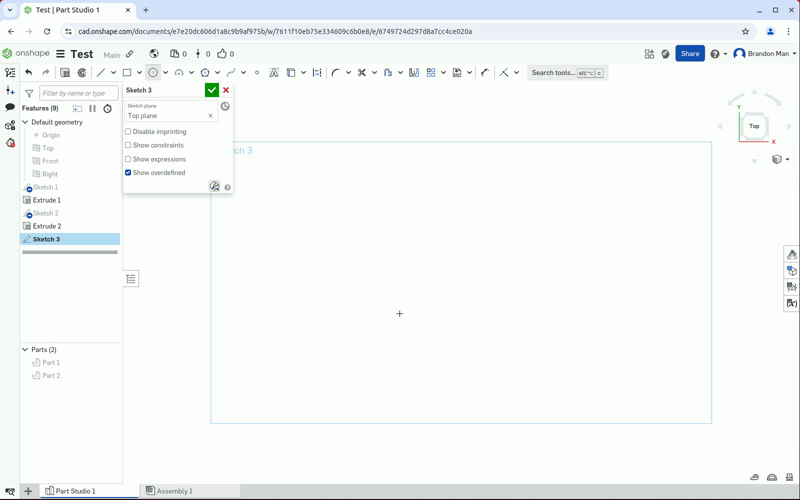
click(399, 313)
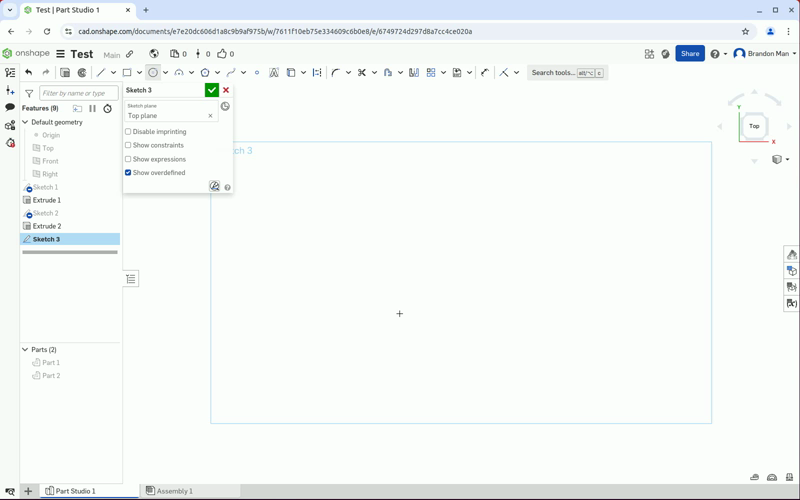
key_up(shift)
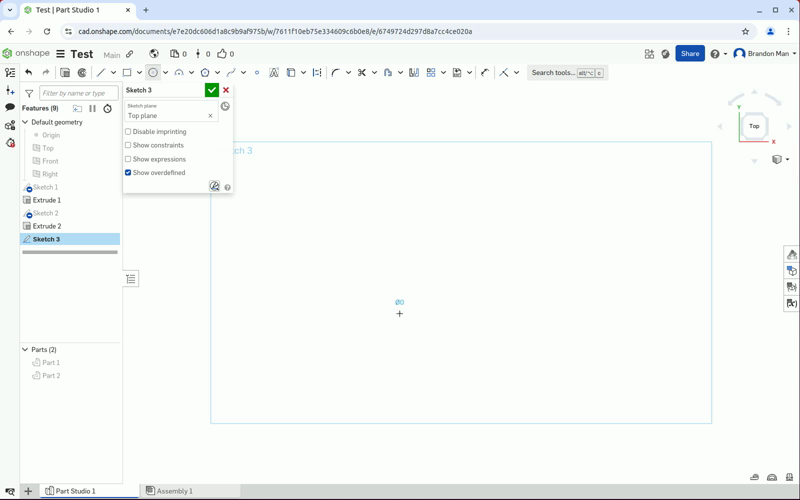
mouse_move(437, 313)
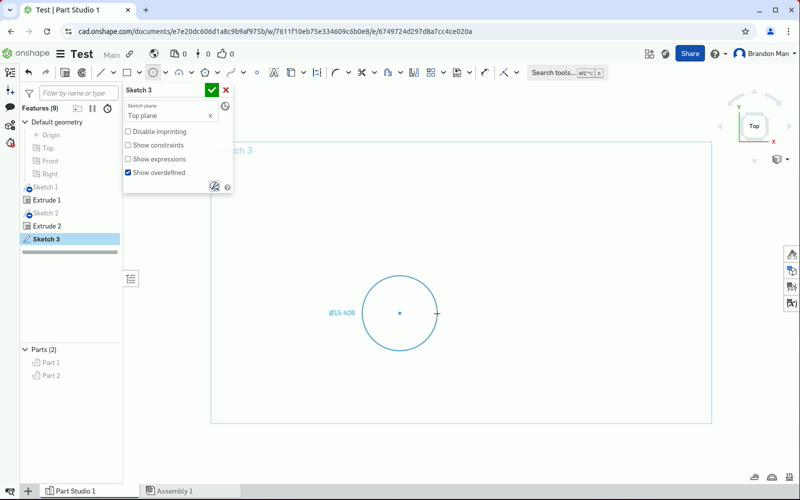
click(437, 313)
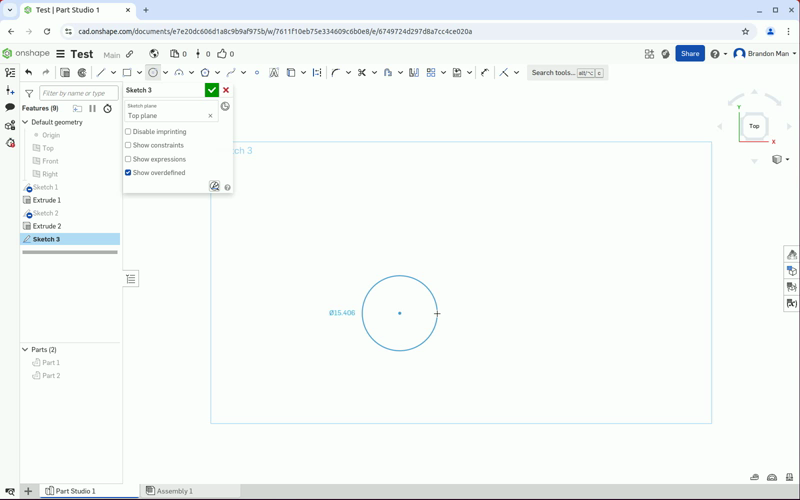
key(esc)
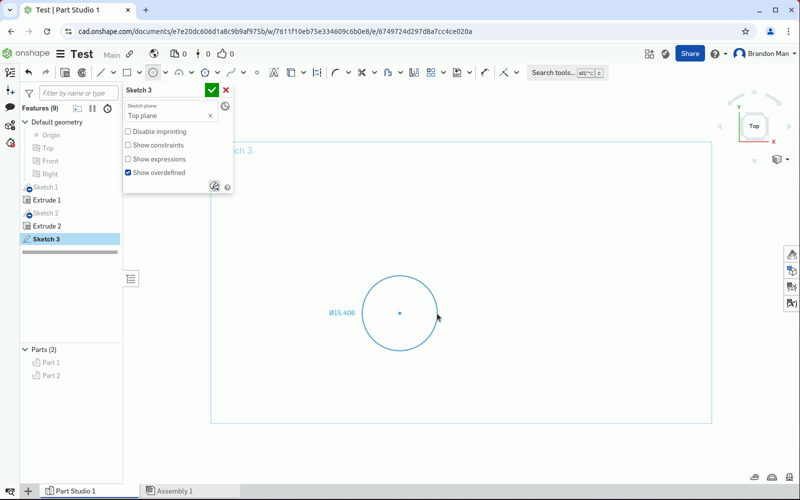
key(c)
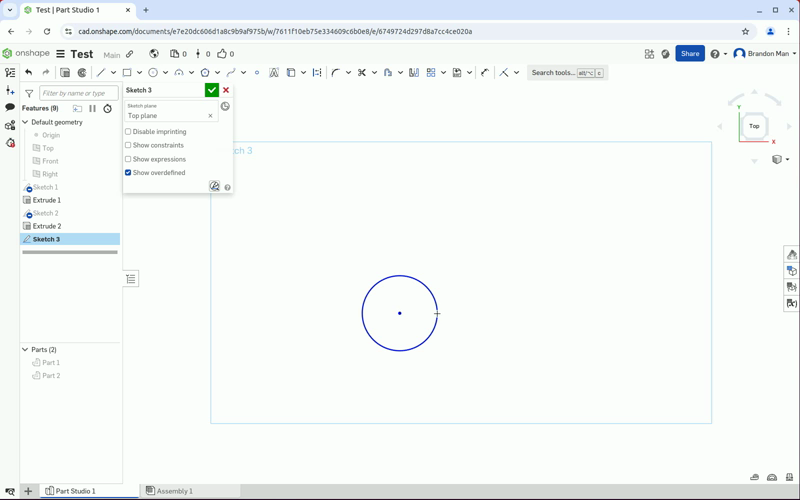
key_down(shift)
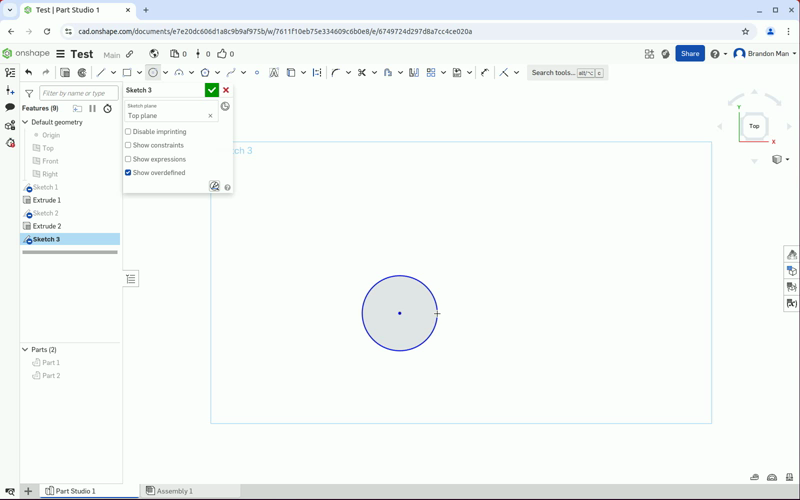
mouse_move(399, 313)
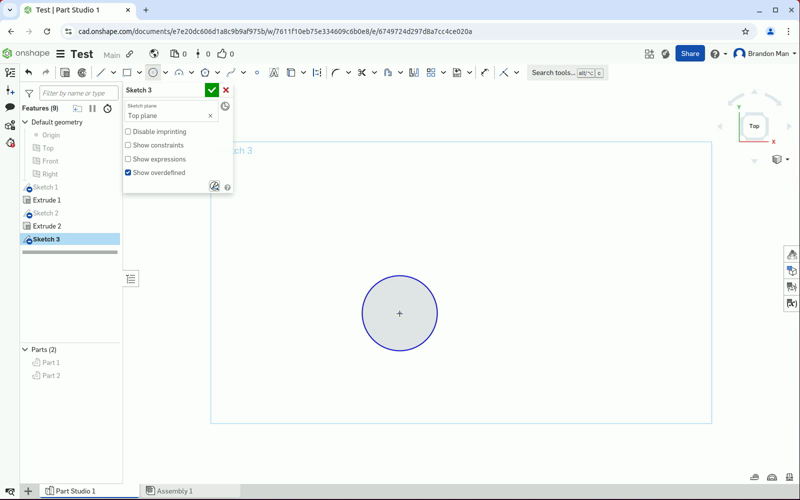
click(399, 313)
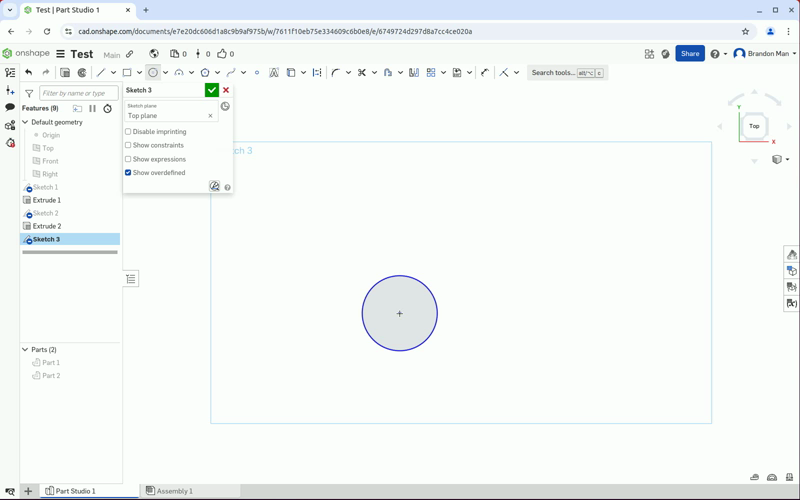
key_up(shift)
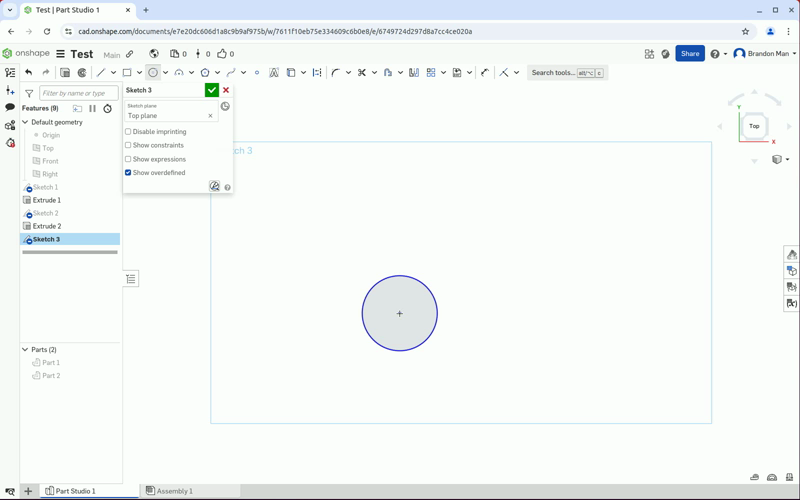
mouse_move(431, 313)
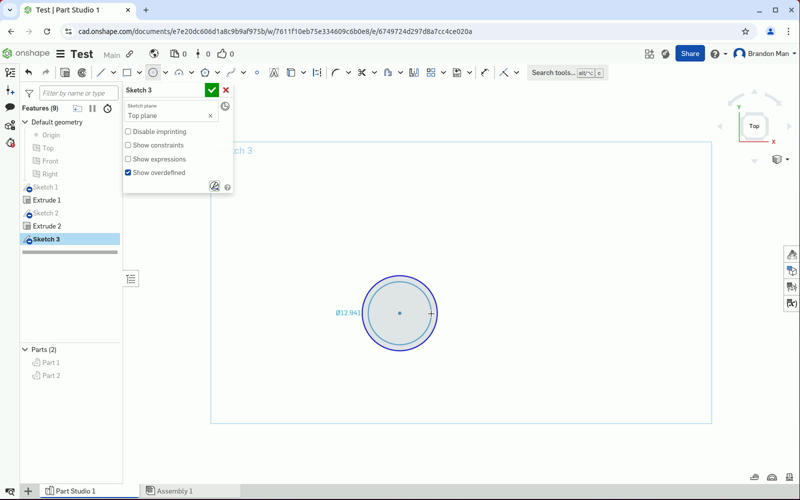
click(431, 313)
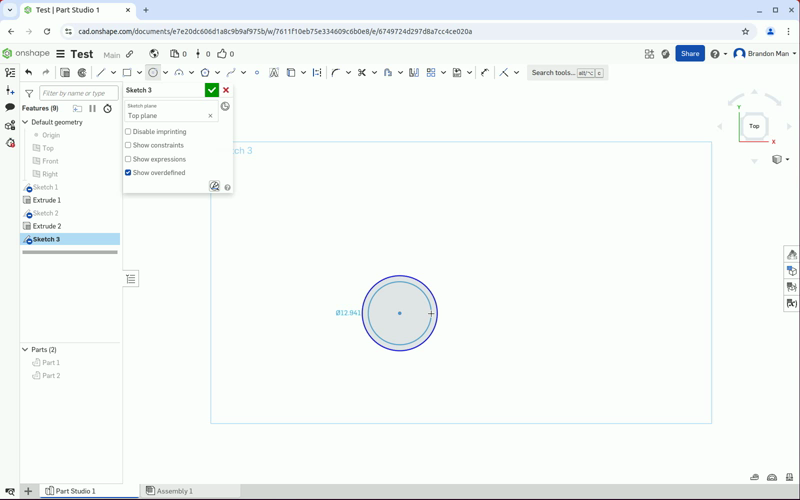
key(esc)
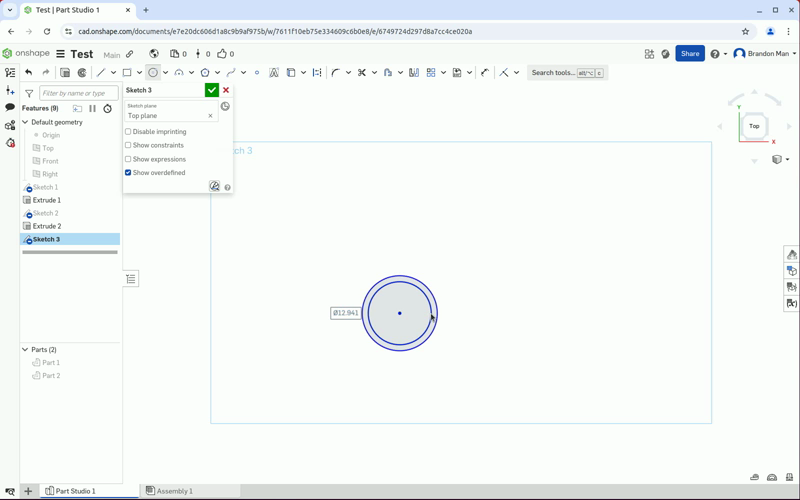
mouse_move(383, 344)
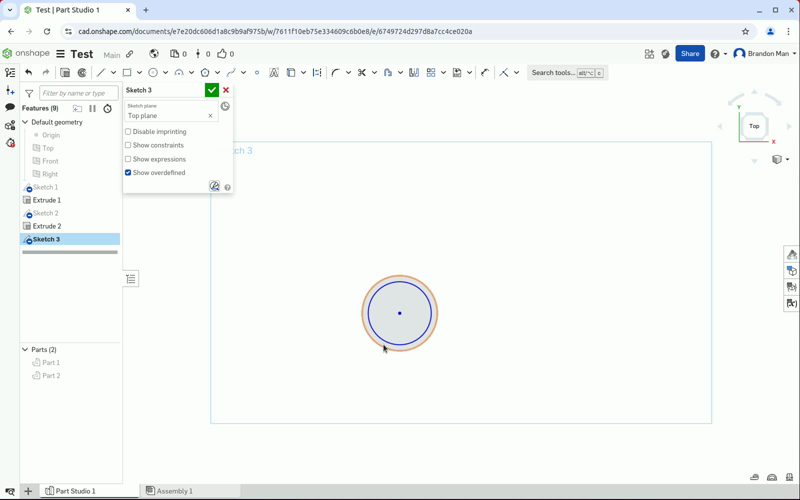
scroll(6)
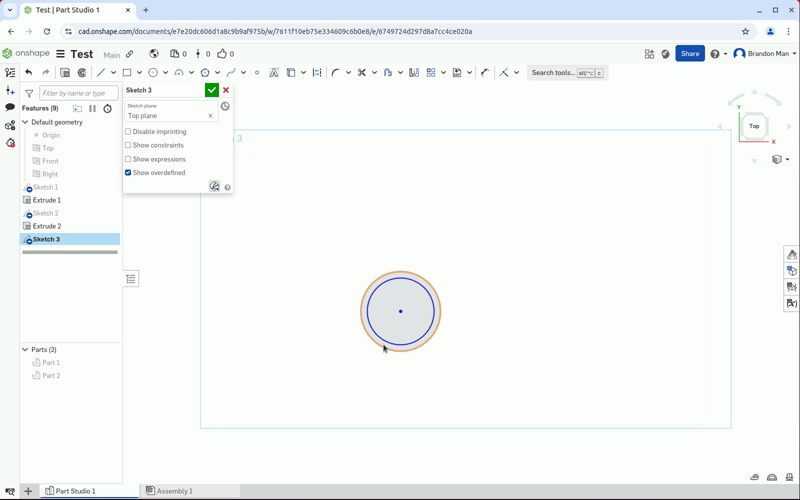
scroll(6)
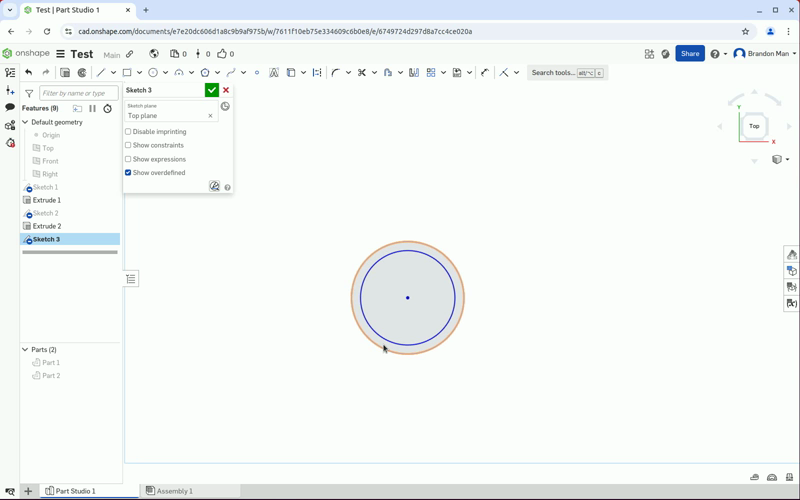
scroll(6)
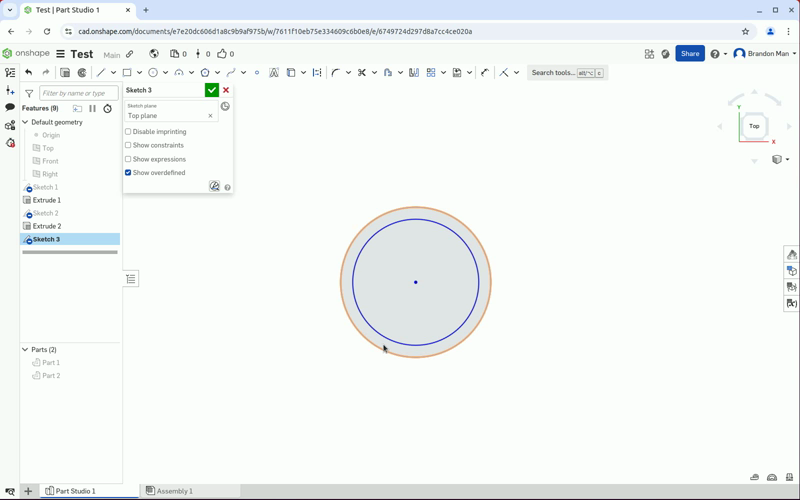
scroll(6)
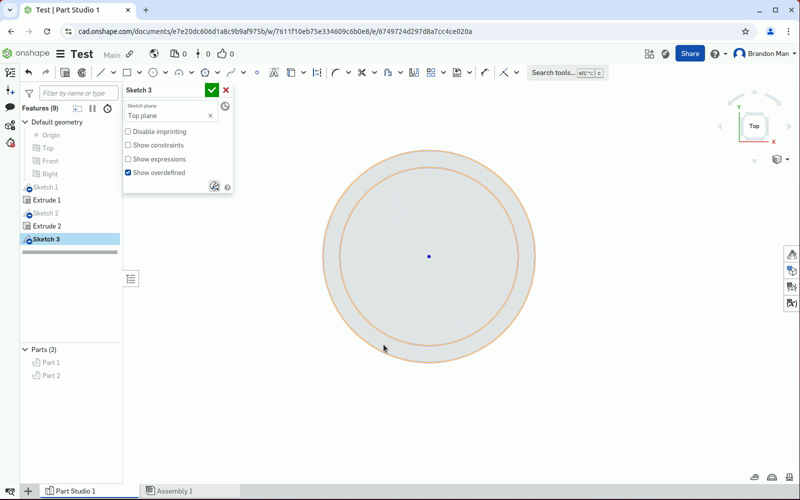
scroll(6)
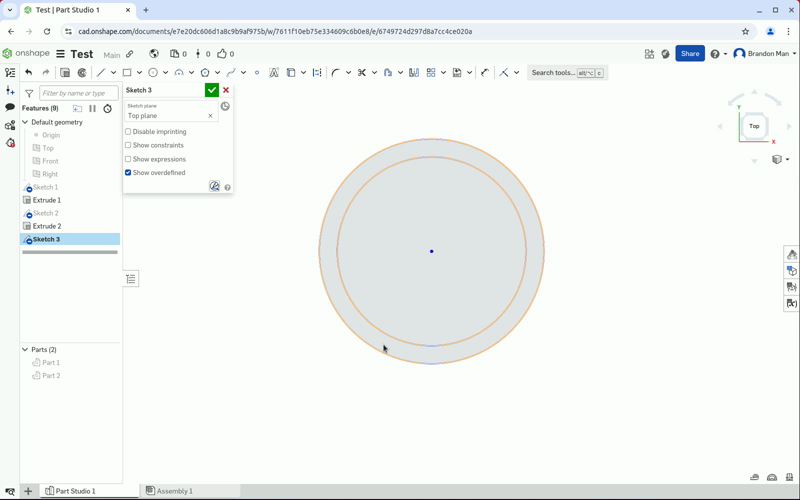
scroll(6)
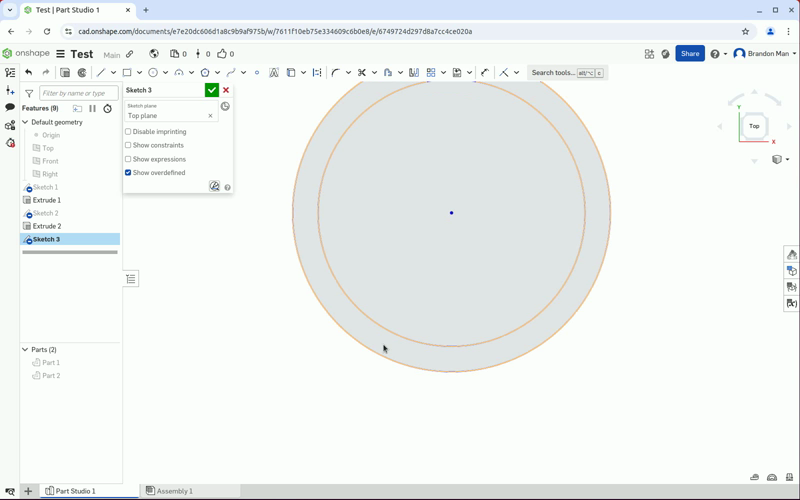
scroll(6)
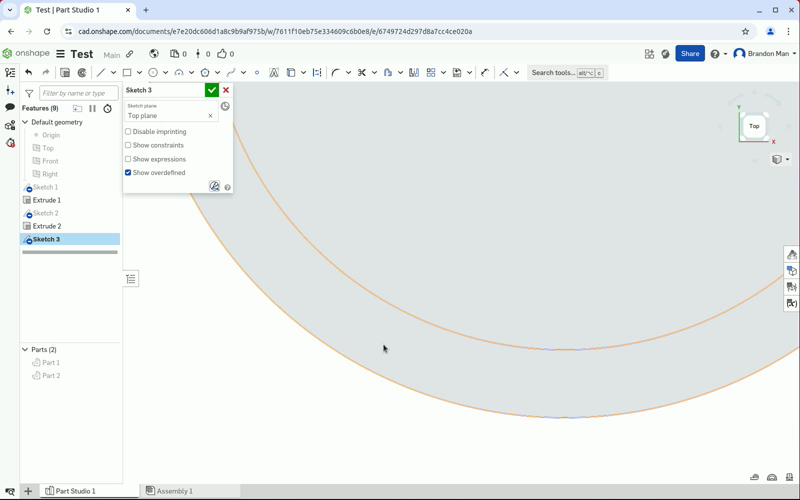
click(383, 344)
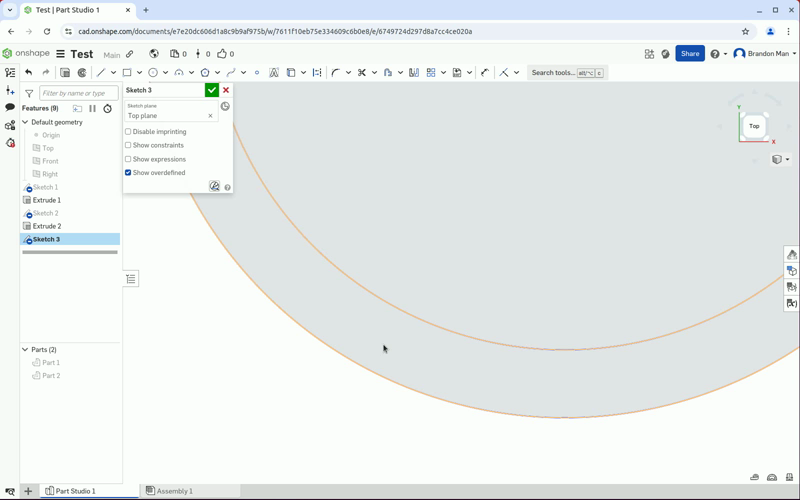
scroll(-6)
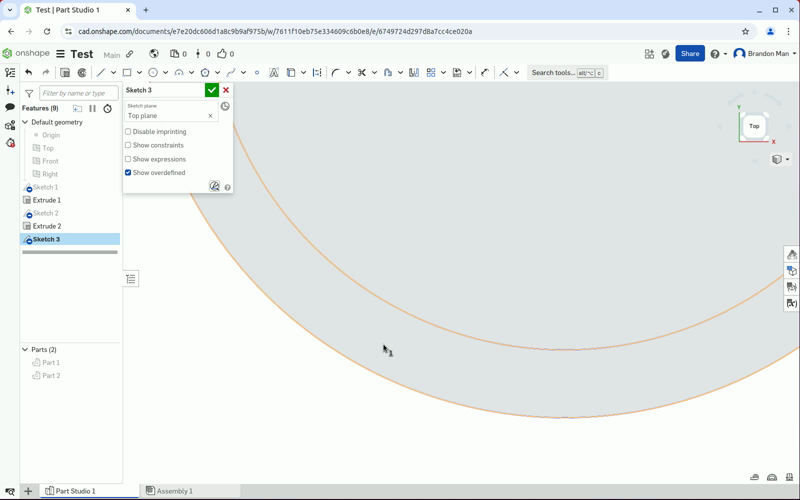
scroll(-6)
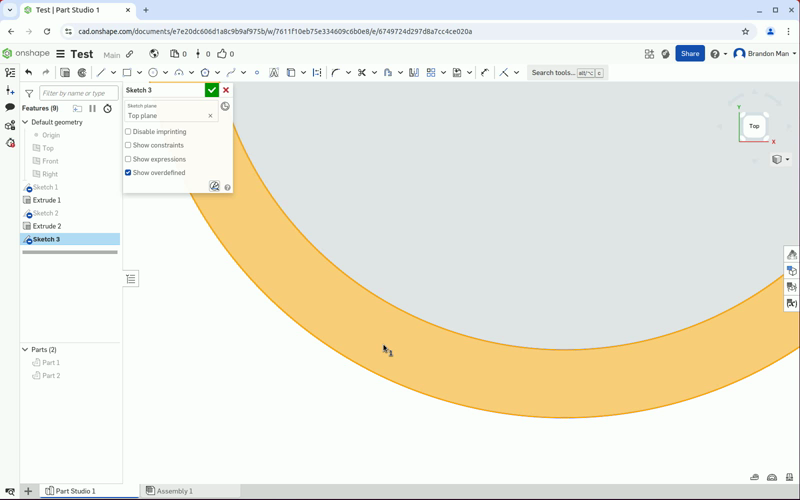
scroll(-6)
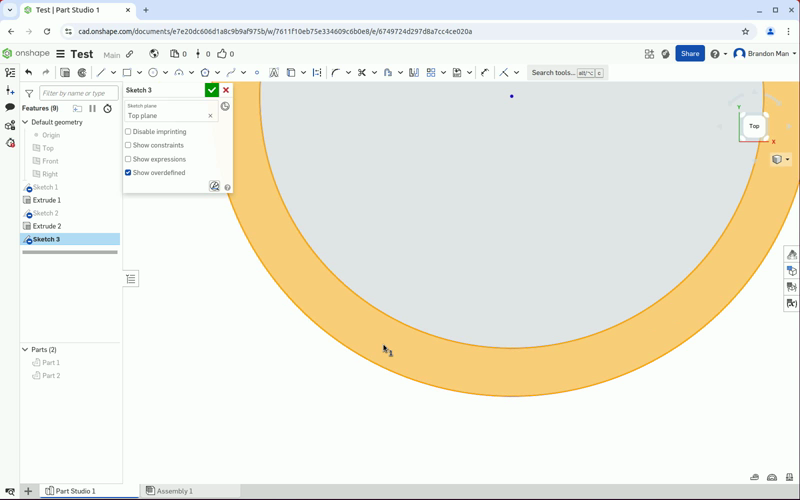
scroll(-6)
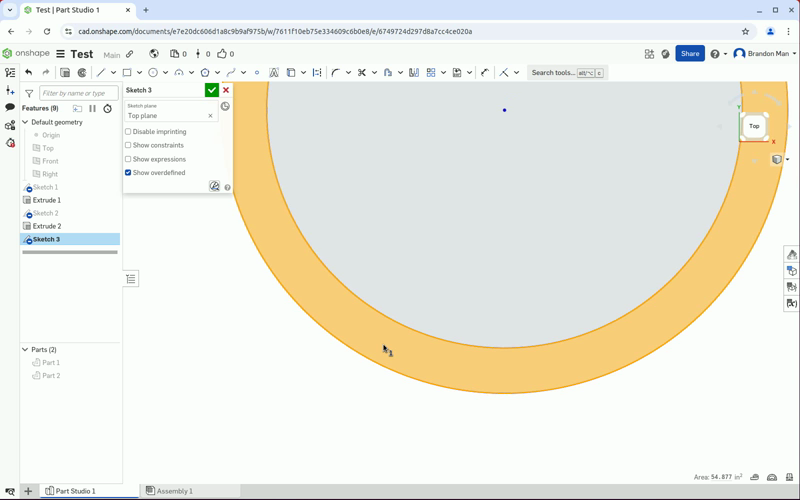
scroll(-6)
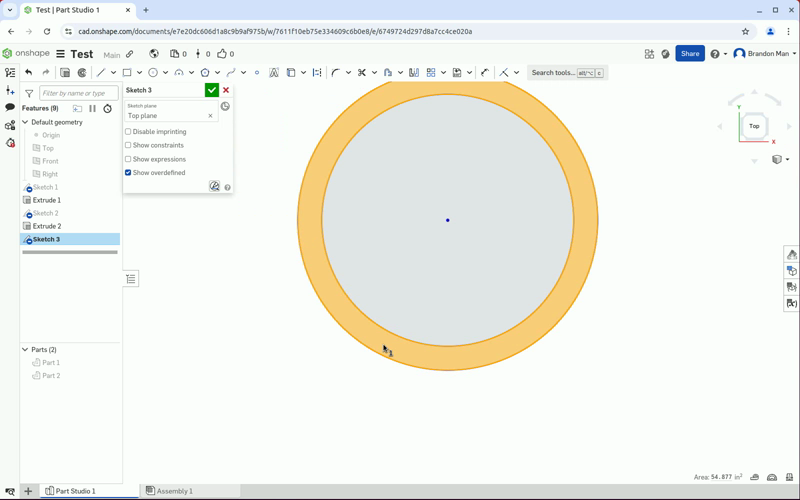
scroll(-6)
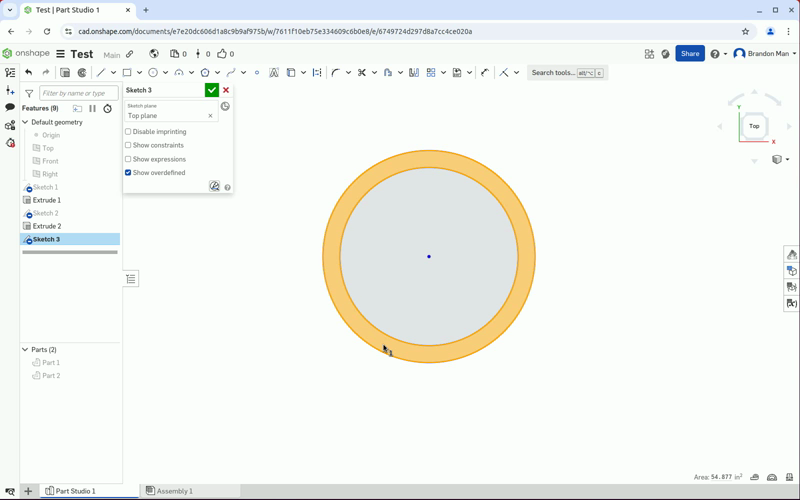
scroll(-6)
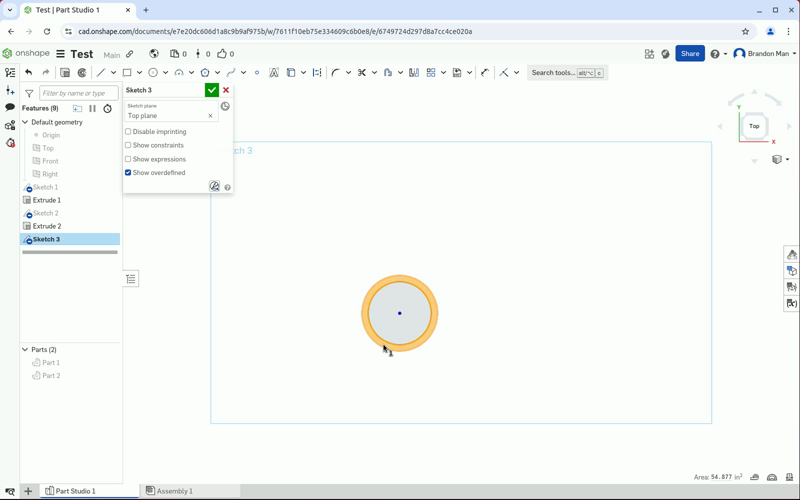
mouse_move(73, 352)
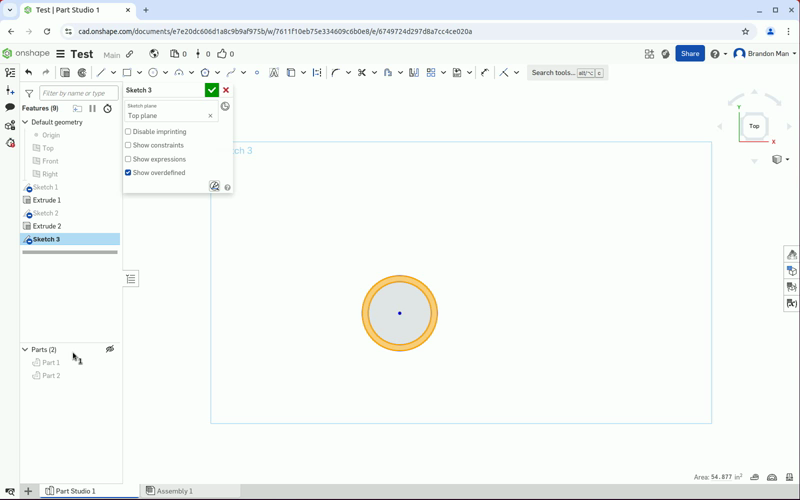
key(shift+y)
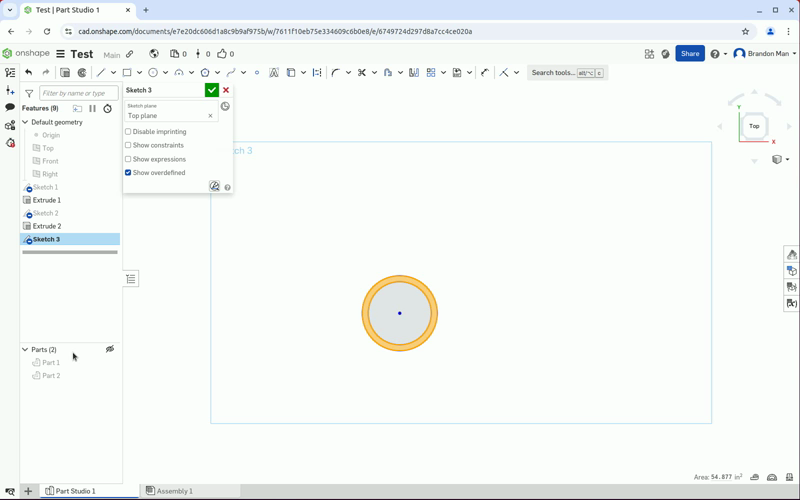
key(shift+e)
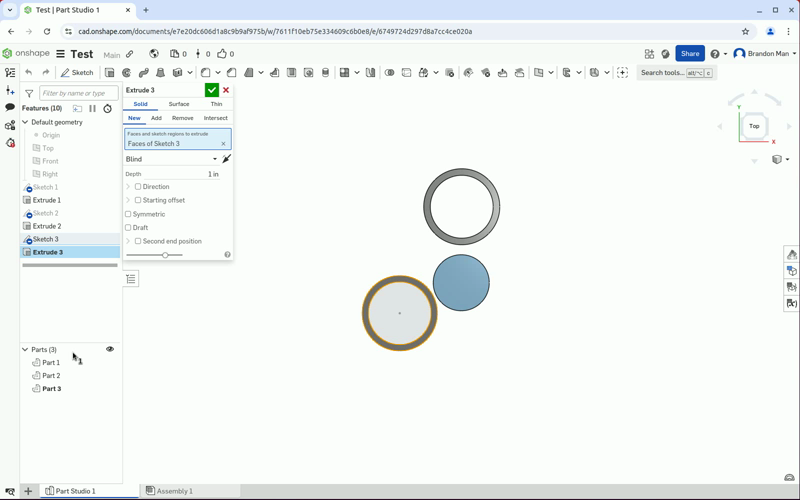
mouse_move(143, 106)
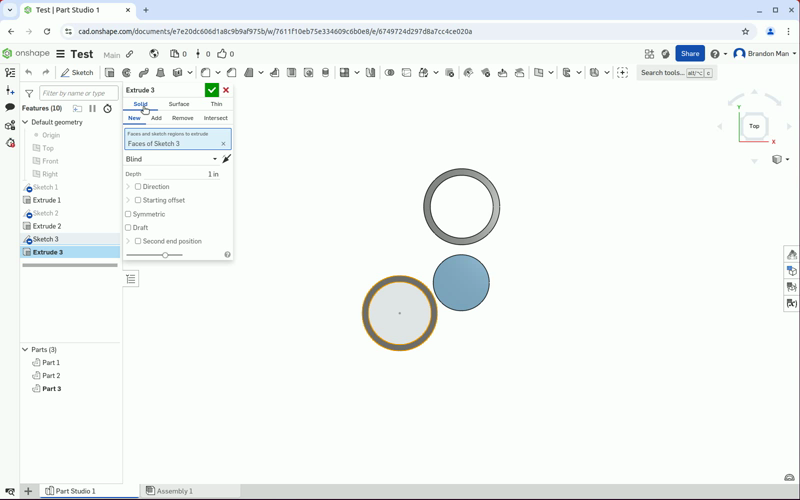
click(143, 106)
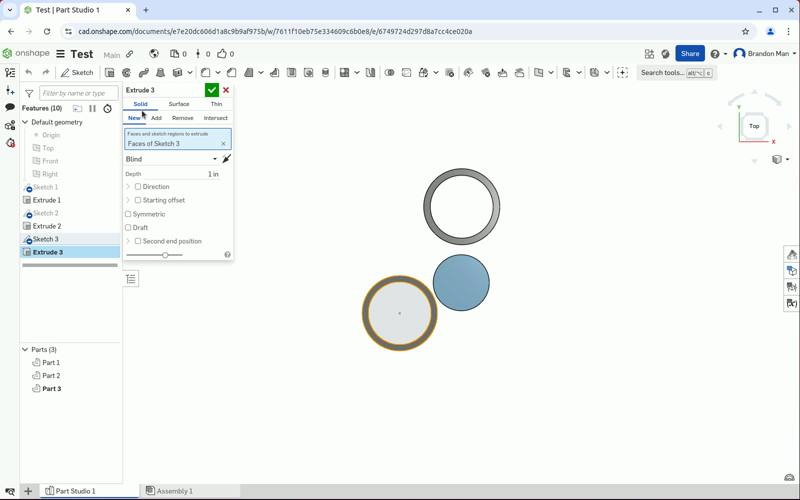
mouse_move(137, 120)
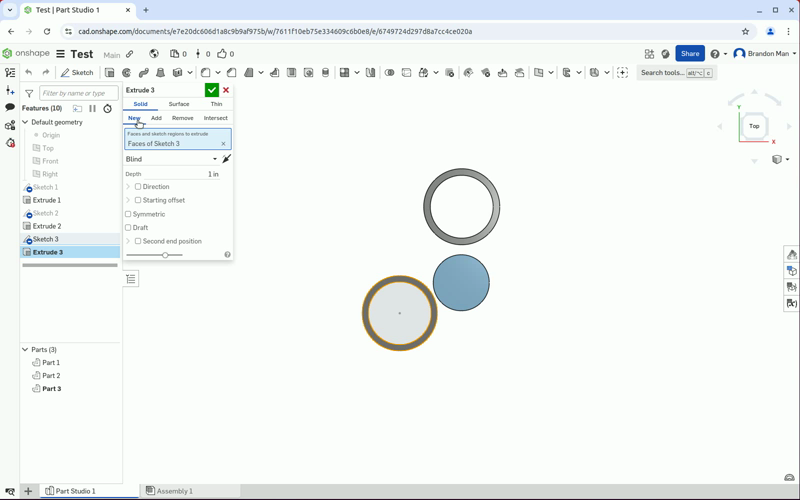
click(137, 120)
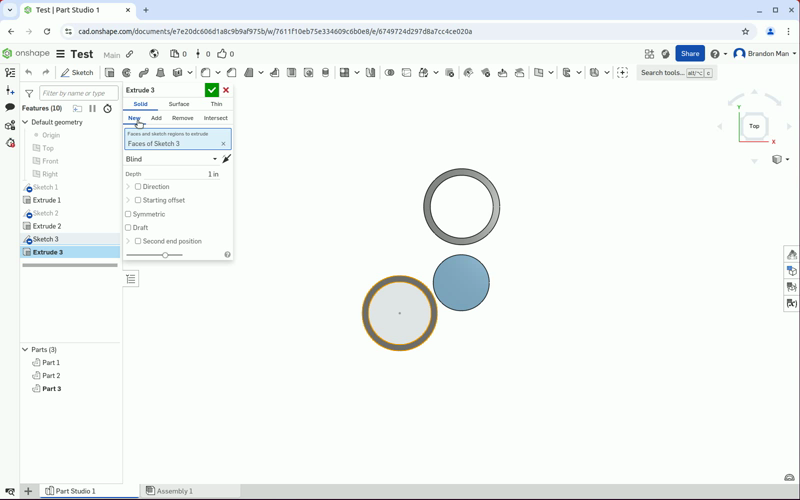
key(tab, 4)
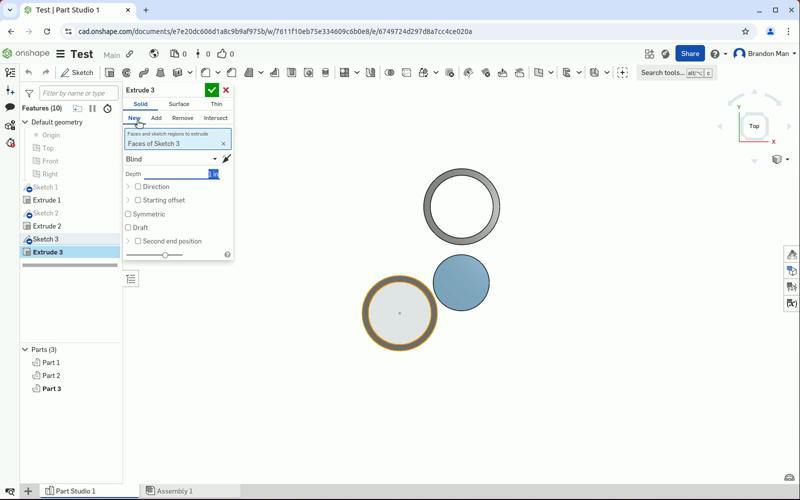
text(2.648)
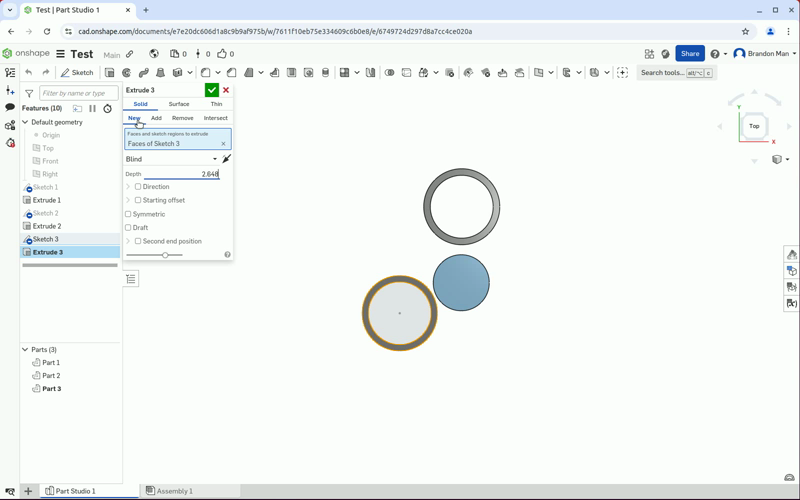
key(enter)
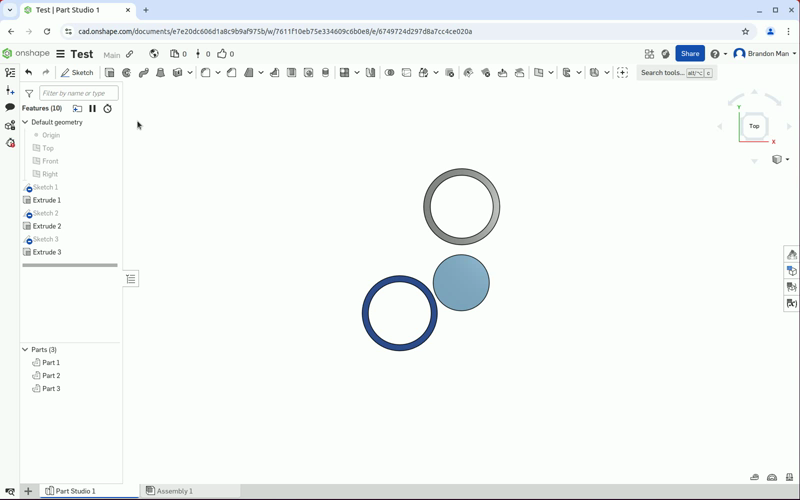
key(shift+h)
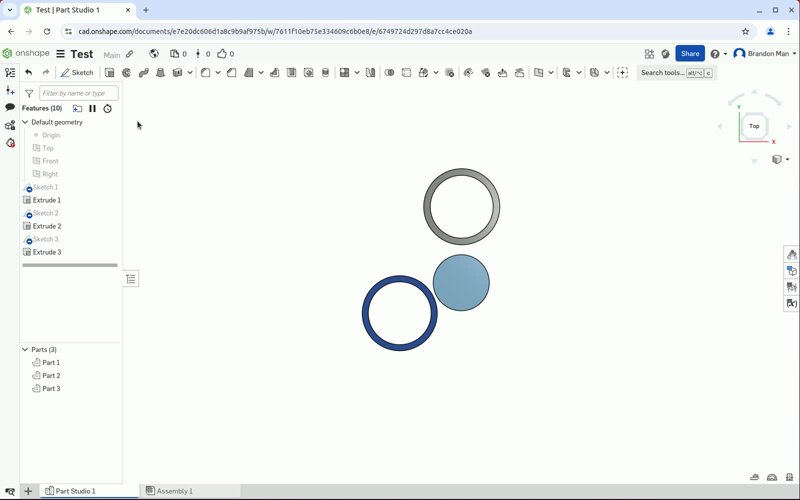
key(shift+h)
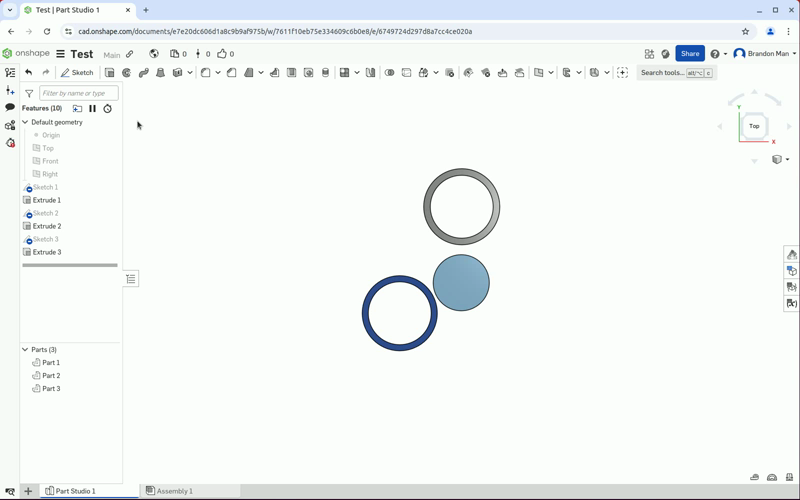
mouse_move(73, 189)
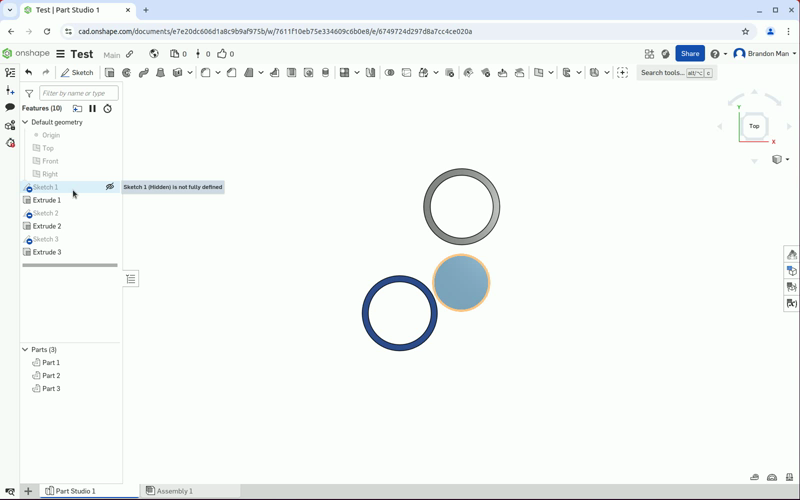
click(73, 189)
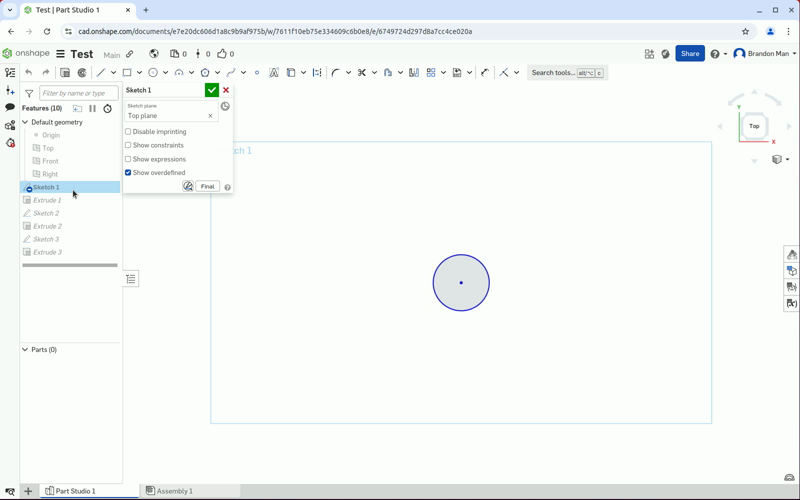
mouse_move(229, 92)
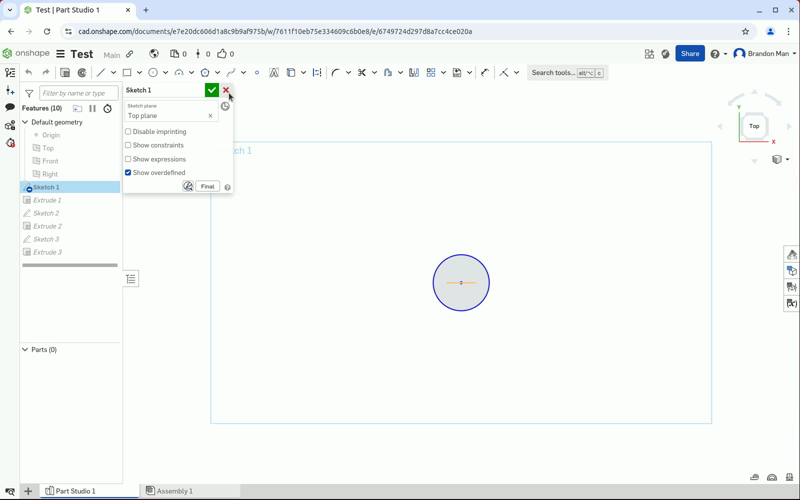
click(229, 92)
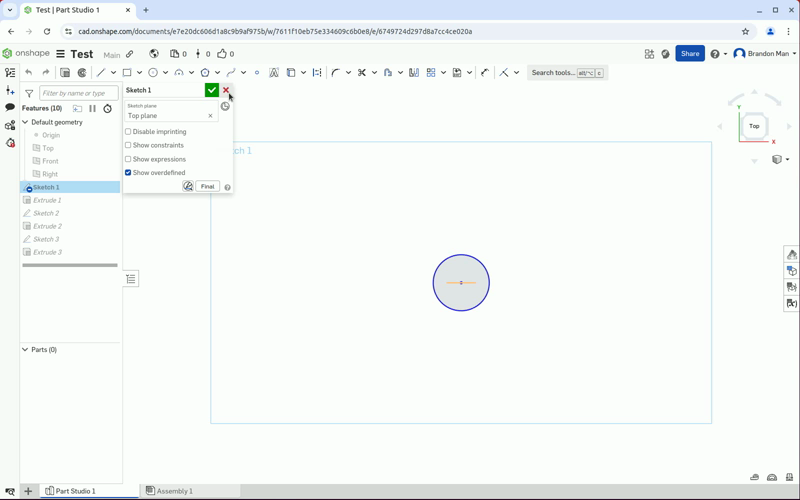
key(shift+s)
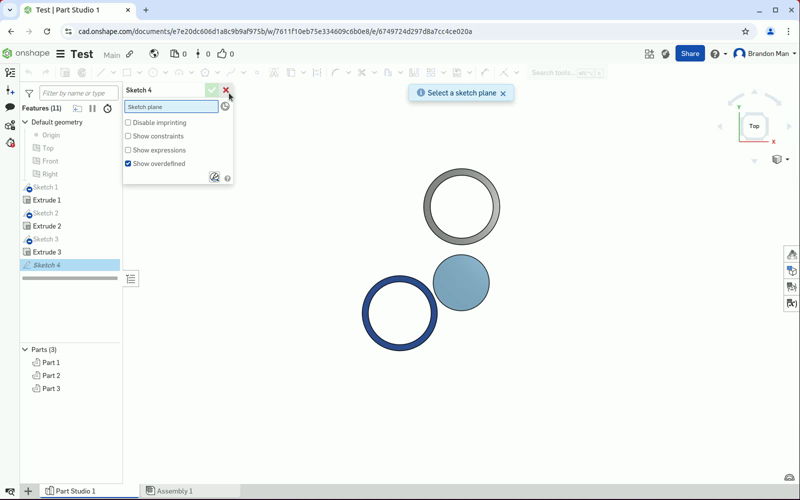
mouse_move(73, 150)
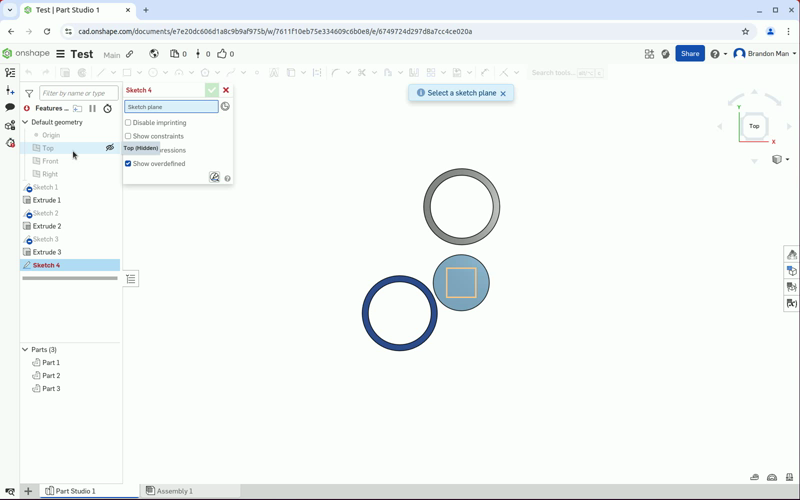
click(73, 150)
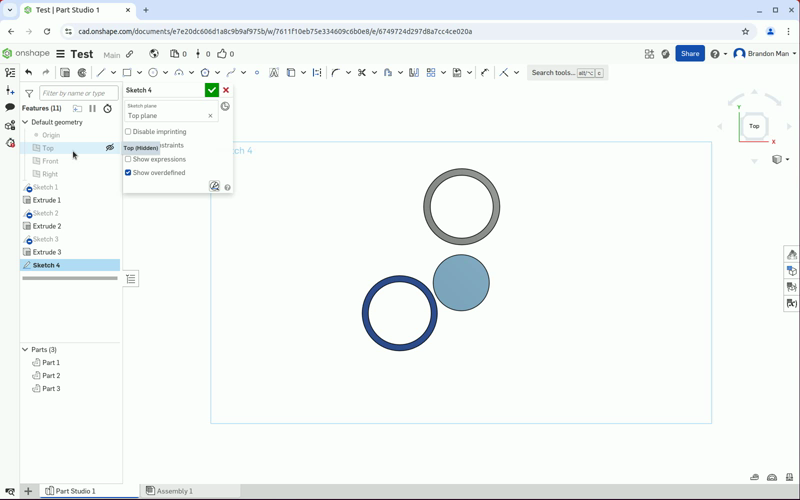
mouse_move(73, 352)
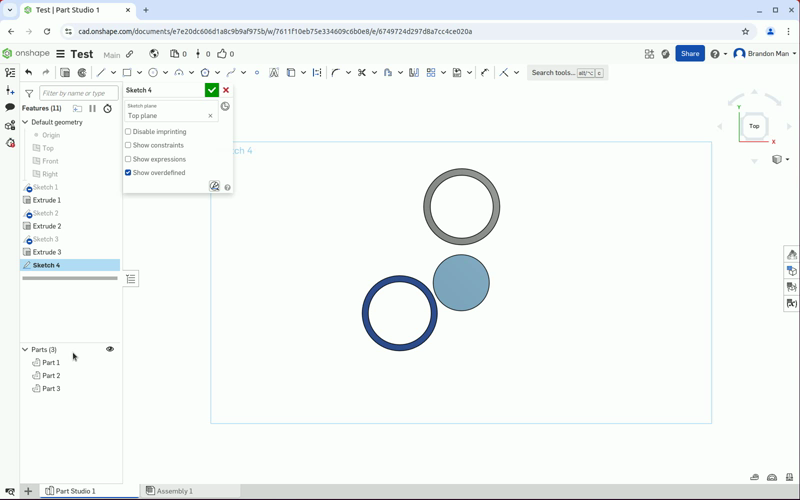
key(y)
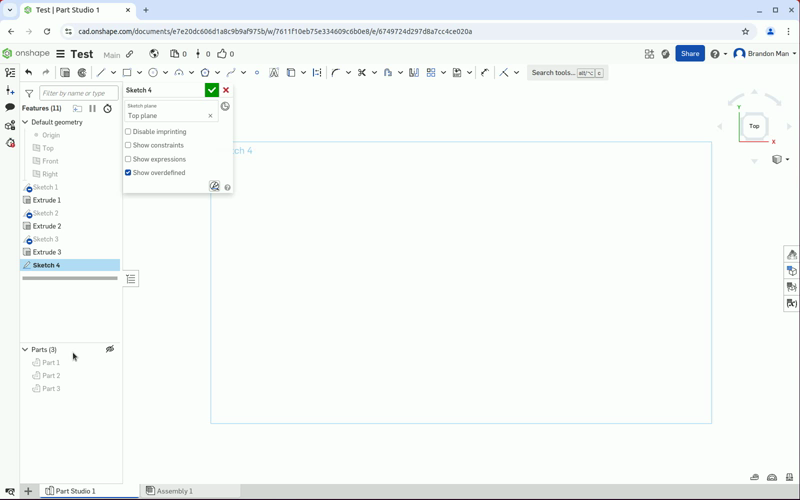
key(c)
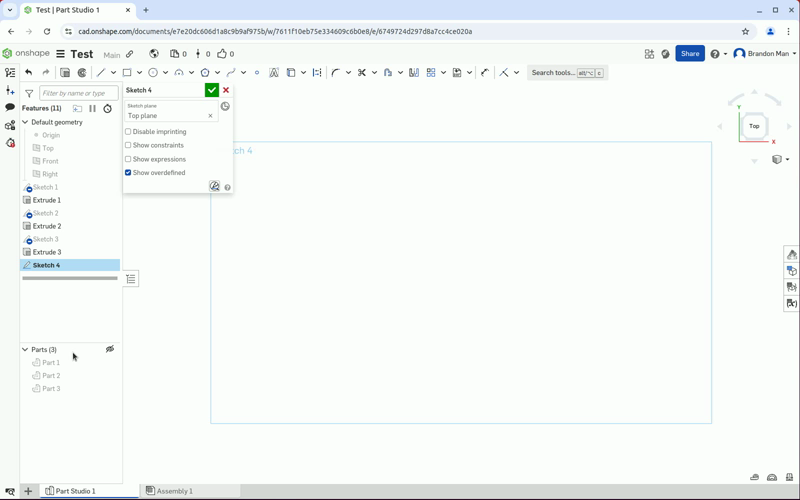
key_down(shift)
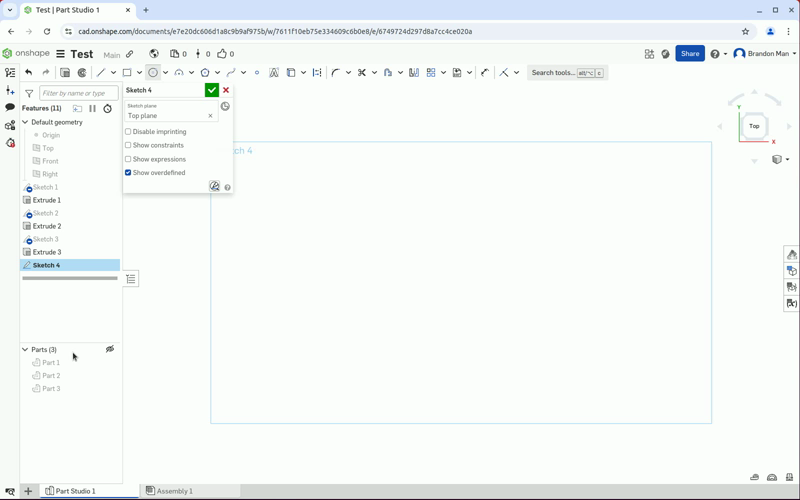
mouse_move(522, 313)
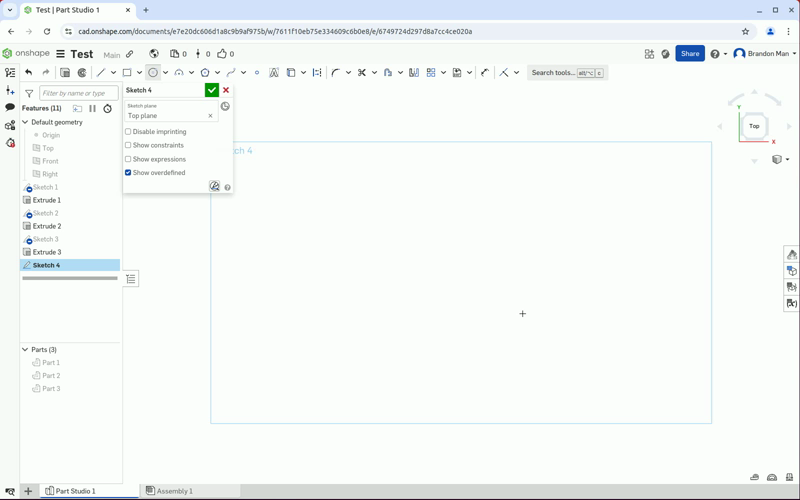
click(522, 313)
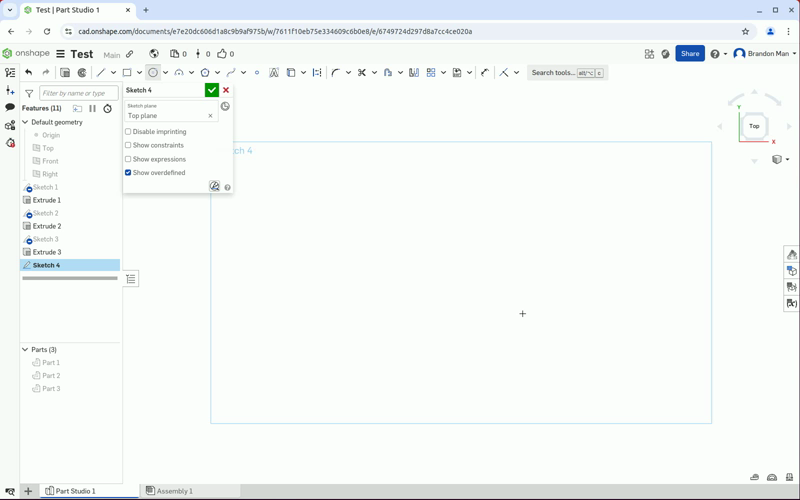
key_up(shift)
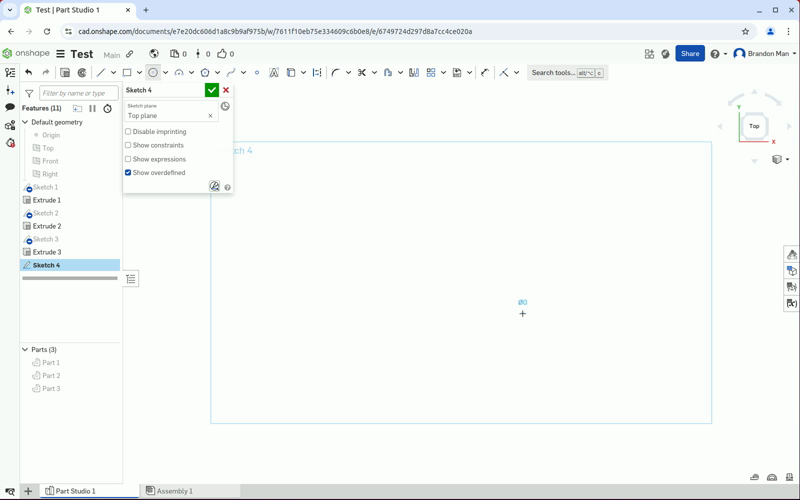
mouse_move(560, 313)
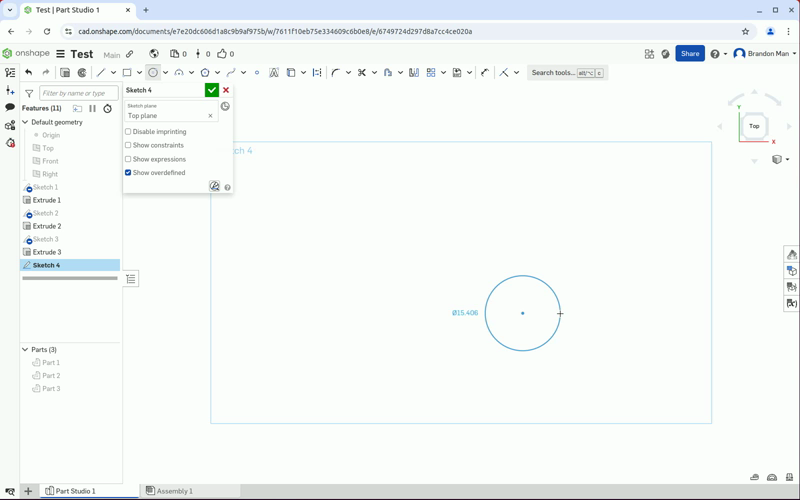
click(560, 313)
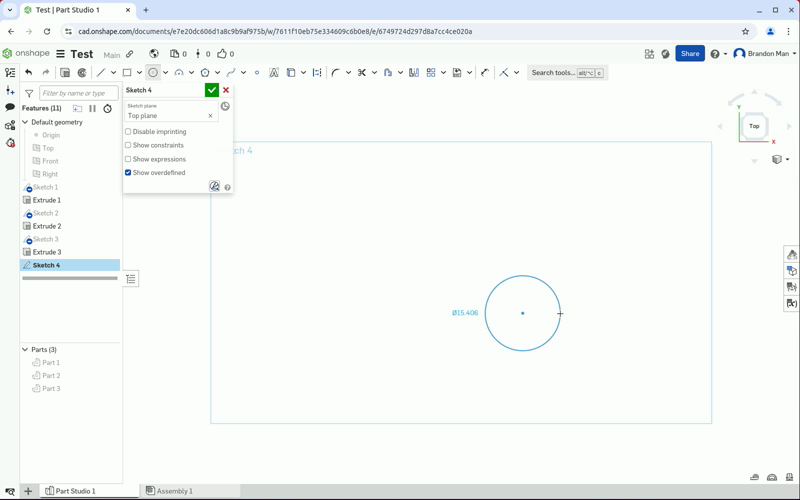
key(esc)
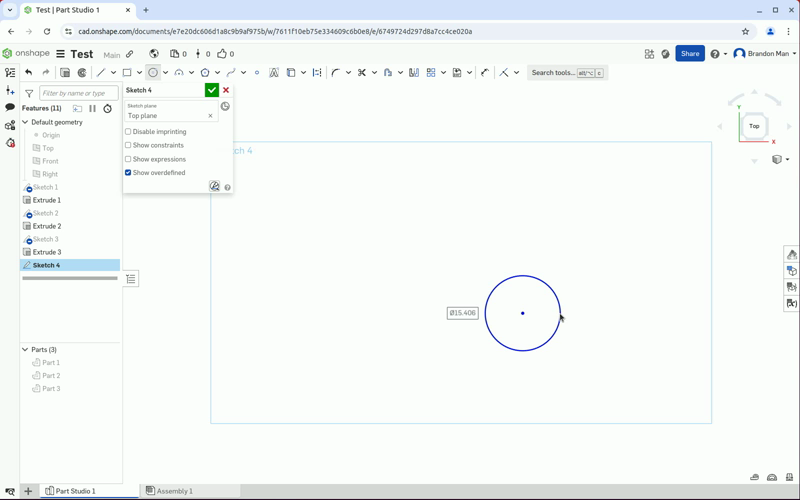
key(c)
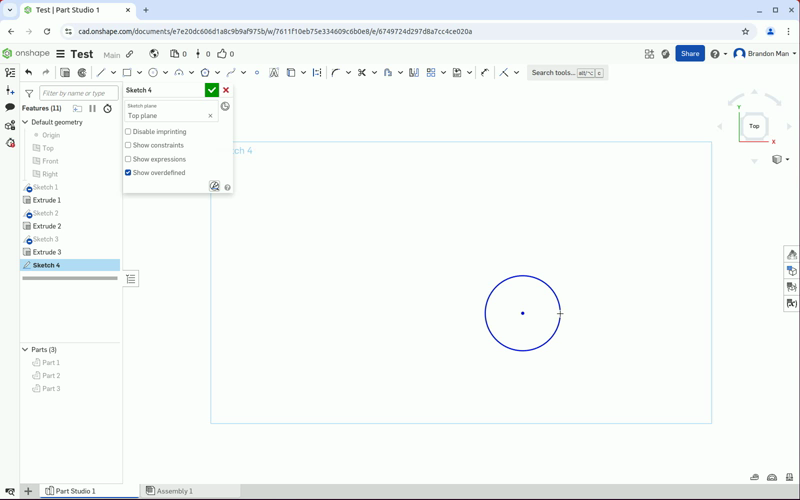
key_down(shift)
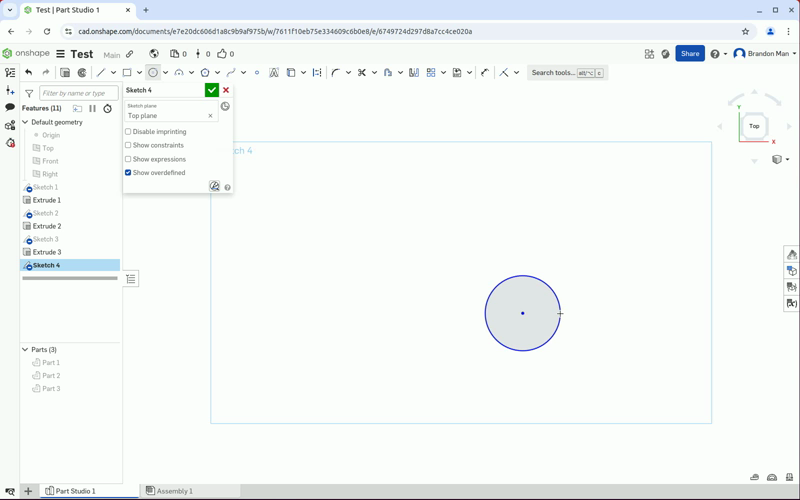
mouse_move(522, 313)
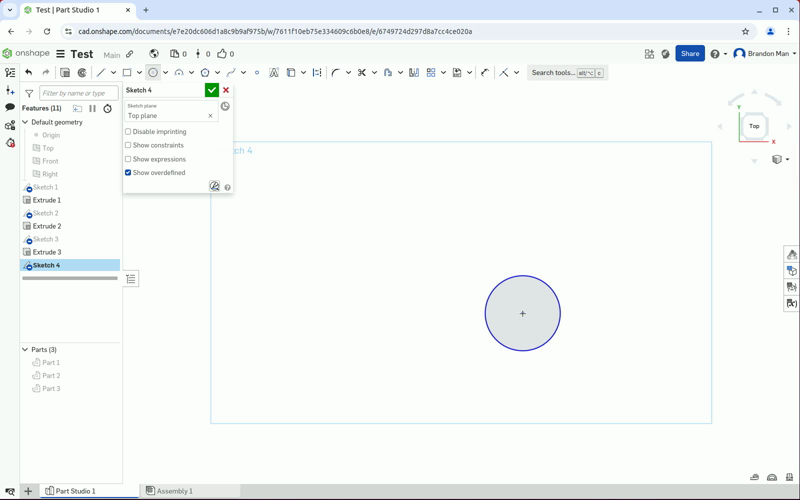
click(522, 313)
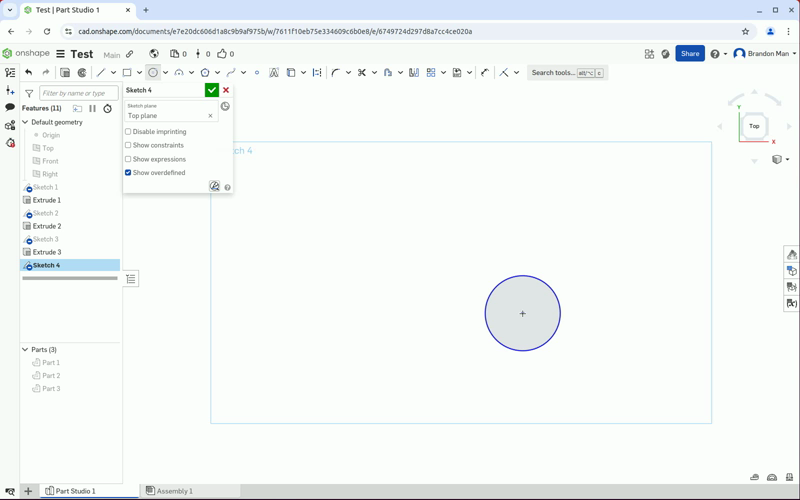
key_up(shift)
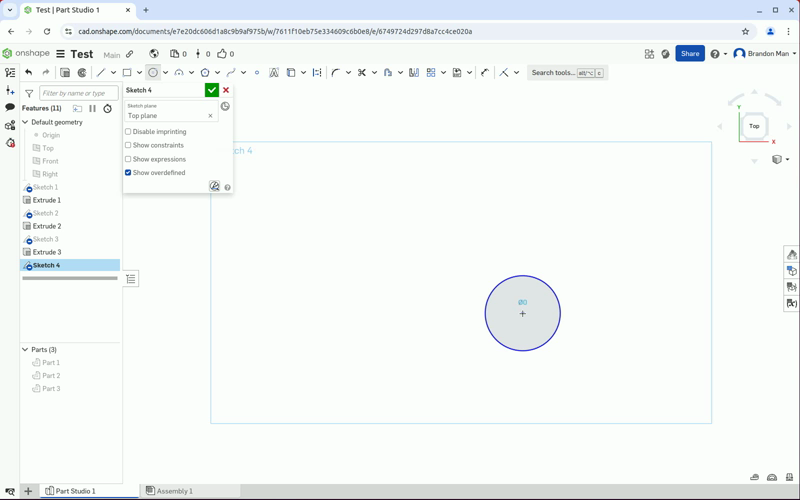
mouse_move(554, 313)
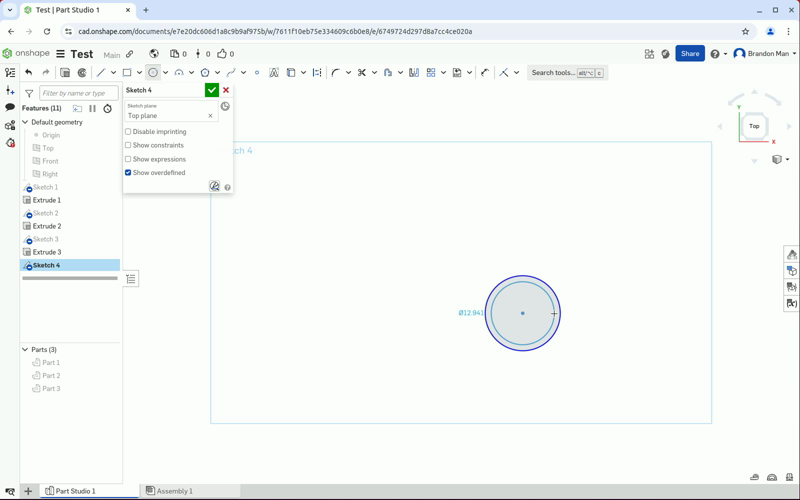
click(554, 313)
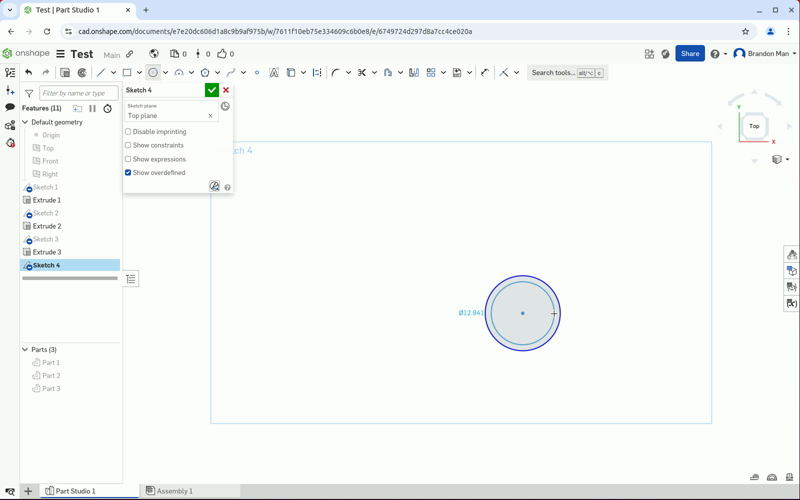
key(esc)
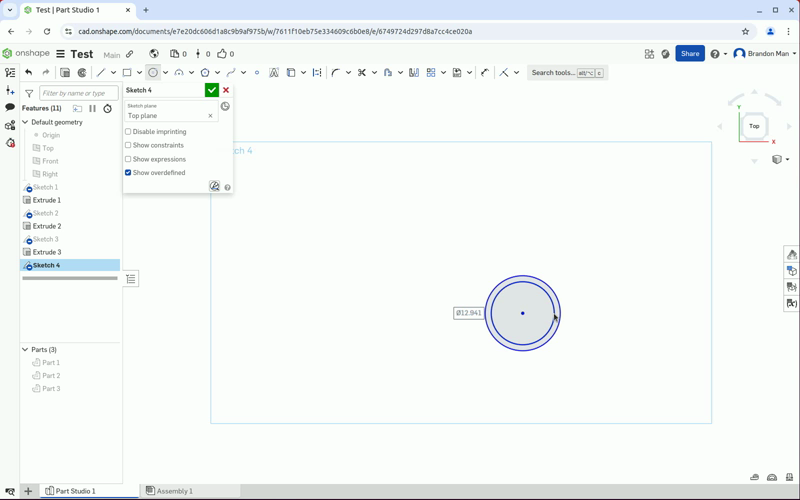
mouse_move(517, 345)
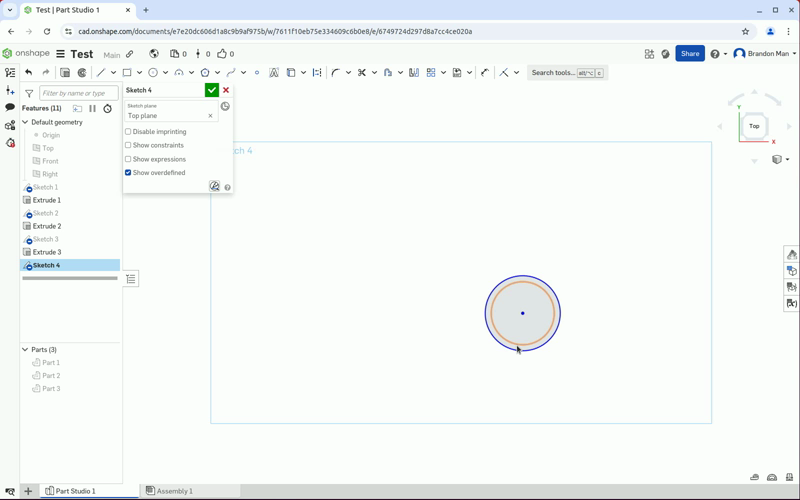
scroll(6)
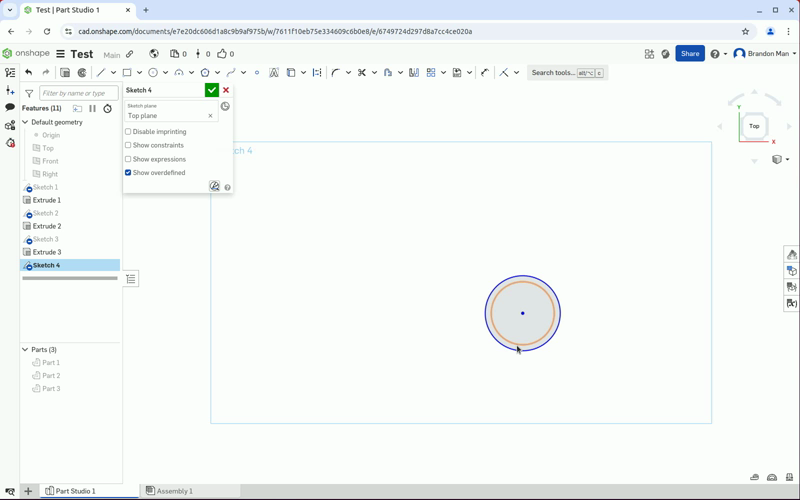
scroll(6)
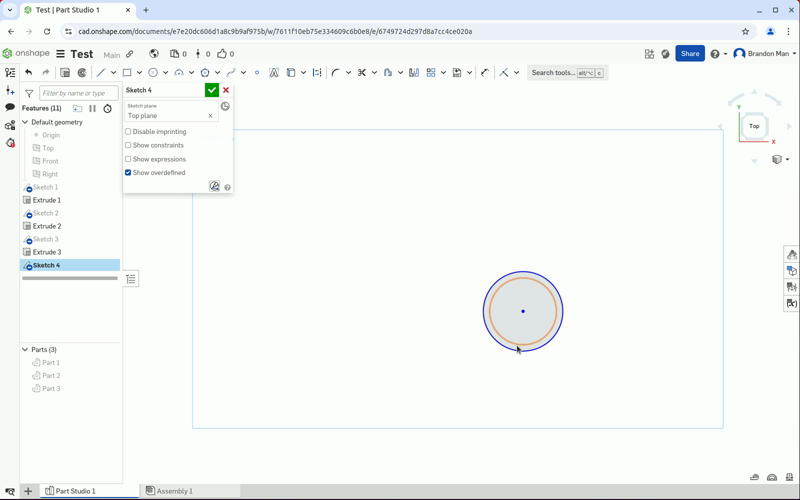
scroll(6)
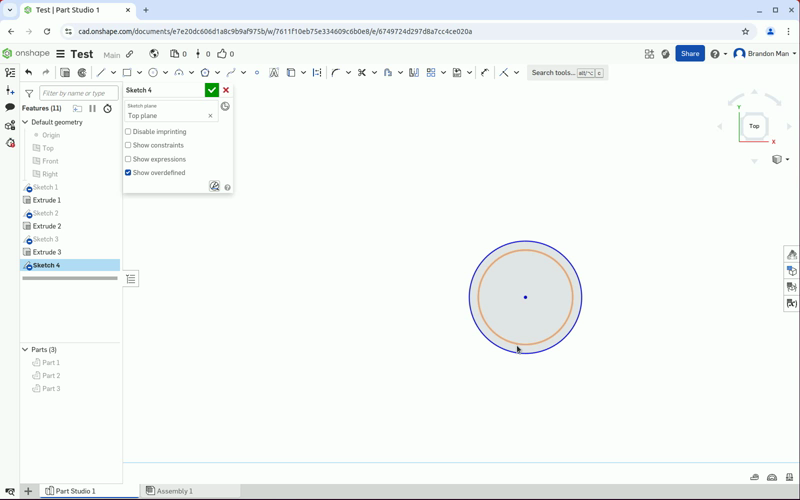
scroll(6)
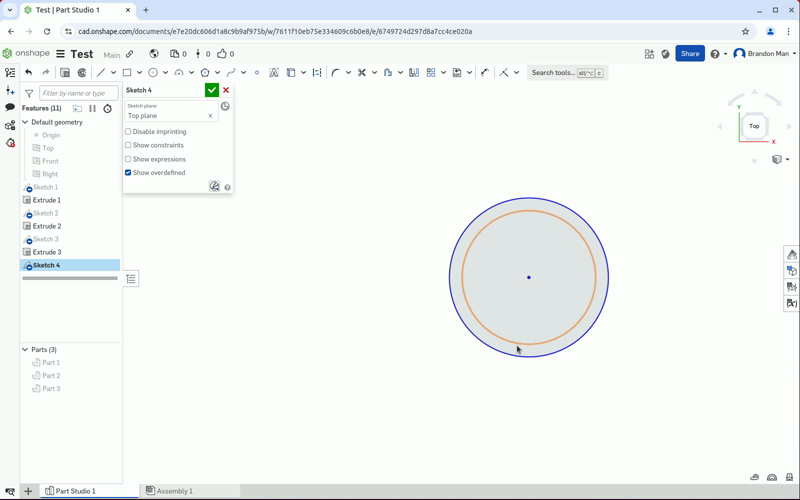
scroll(6)
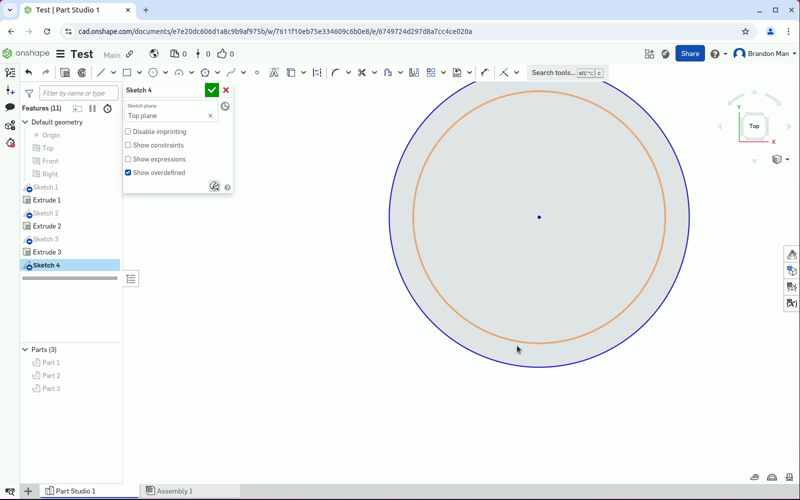
scroll(6)
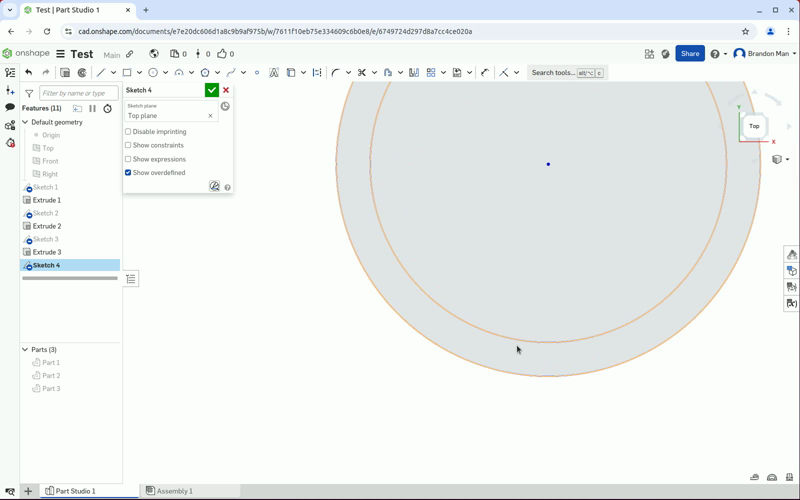
scroll(6)
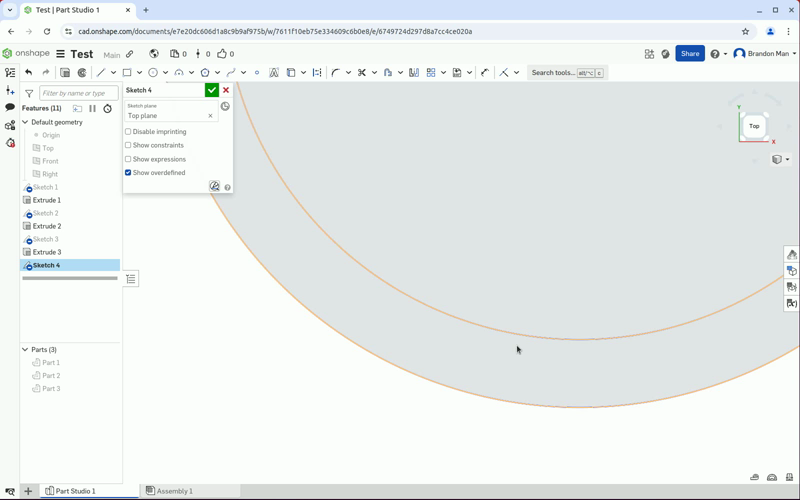
click(517, 345)
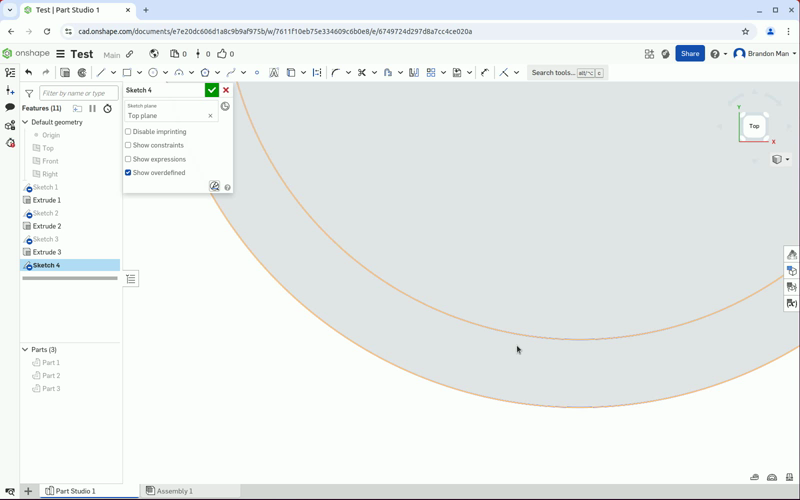
scroll(-6)
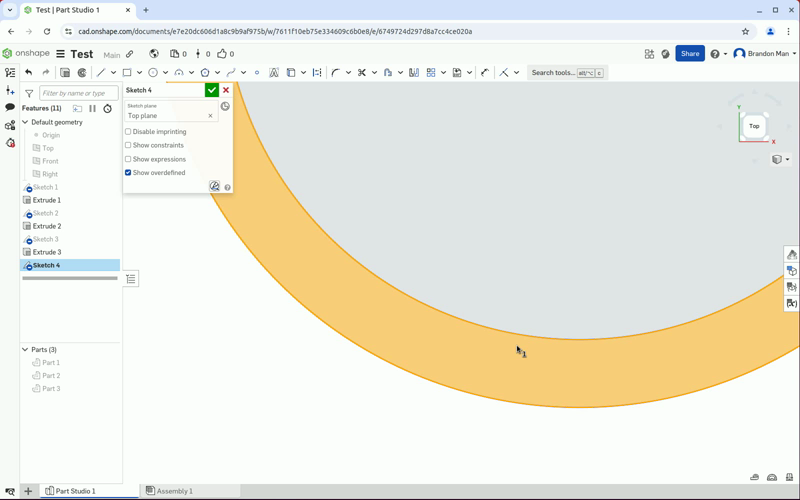
scroll(-6)
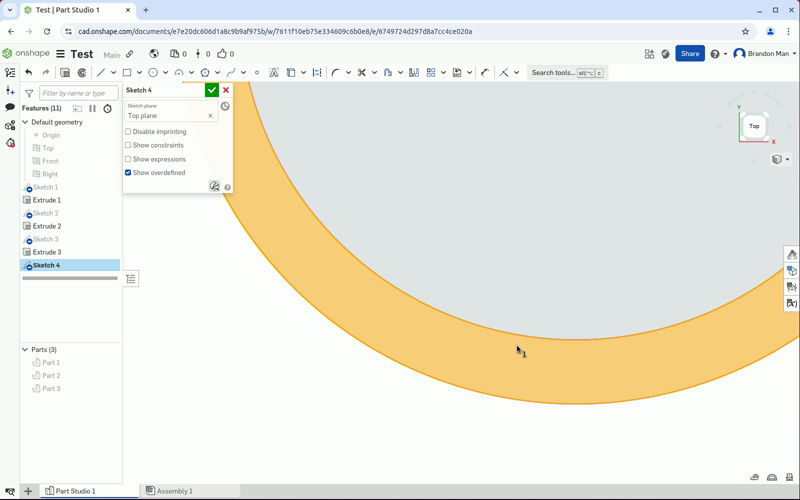
scroll(-6)
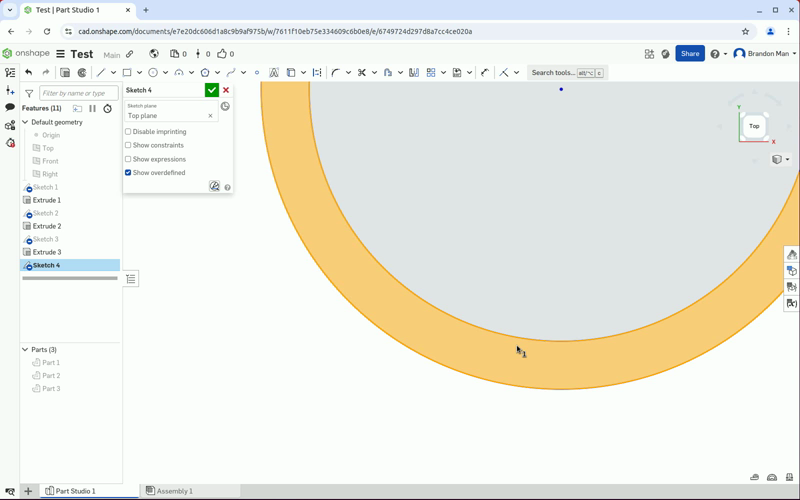
scroll(-6)
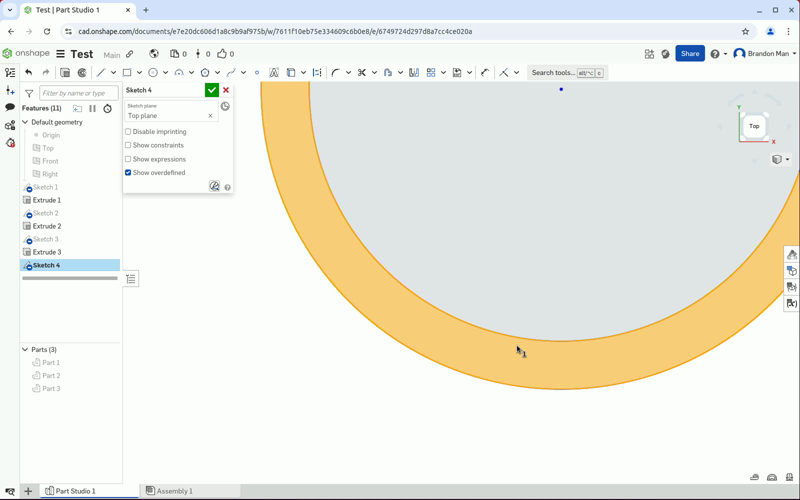
scroll(-6)
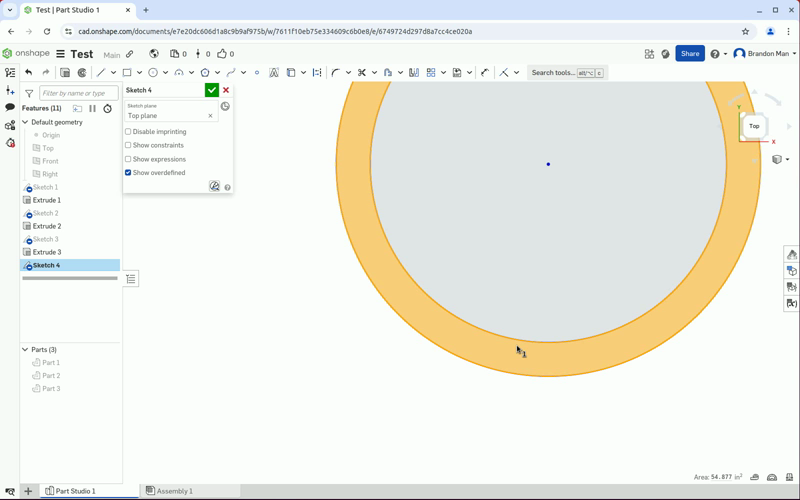
scroll(-6)
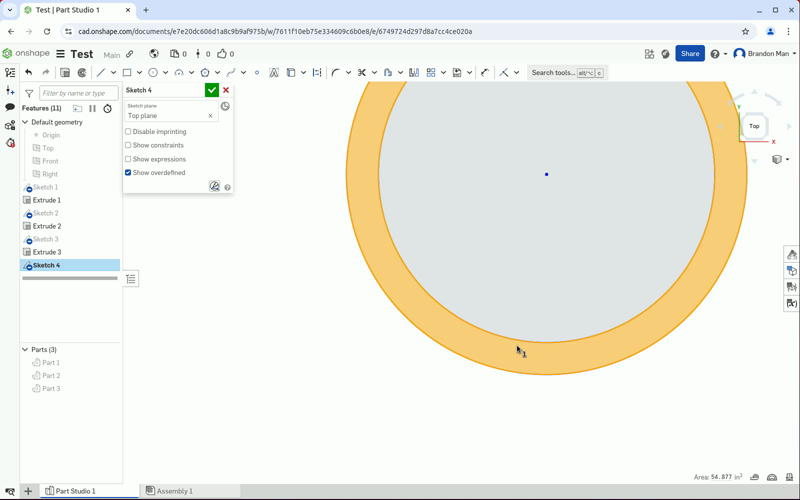
scroll(-6)
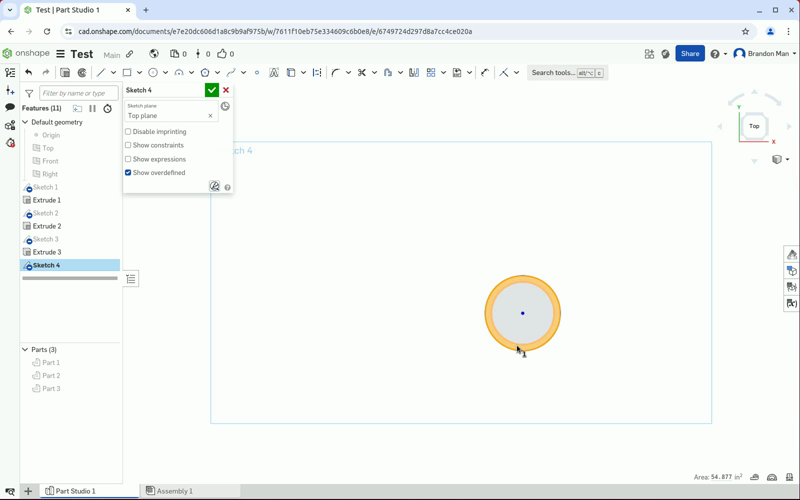
mouse_move(73, 352)
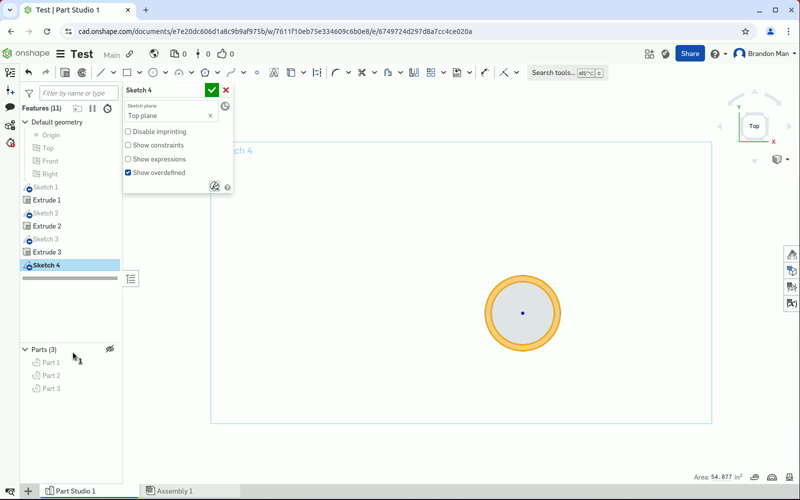
key(shift+y)
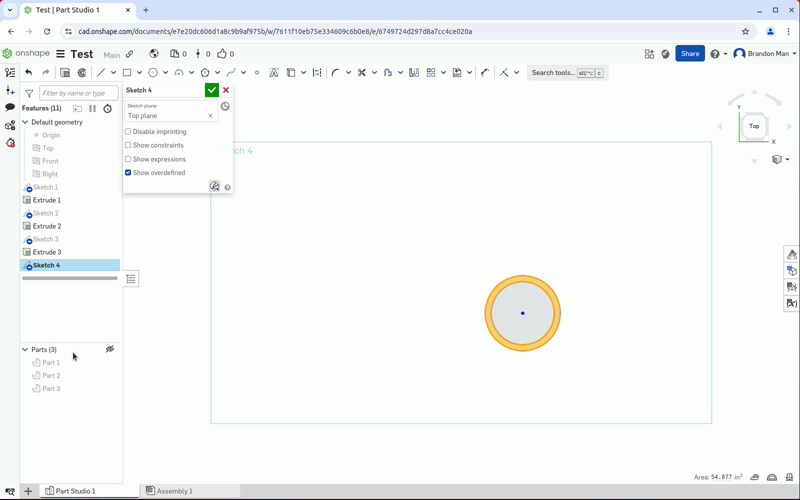
key(shift+e)
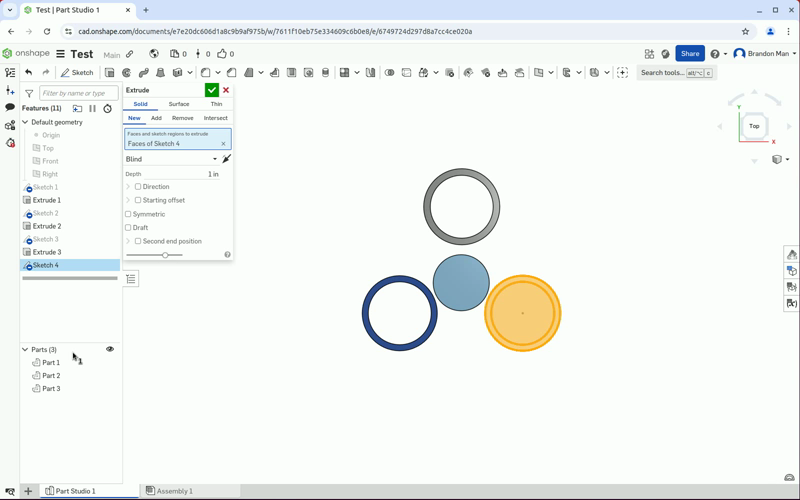
mouse_move(143, 106)
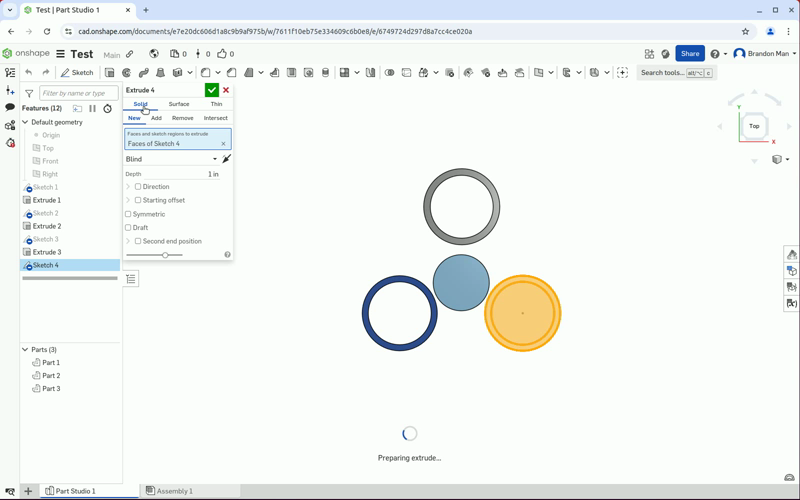
click(143, 106)
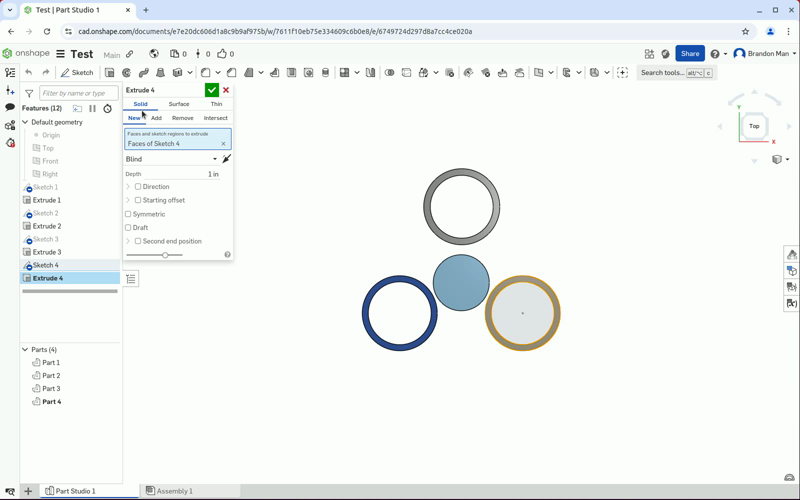
mouse_move(137, 120)
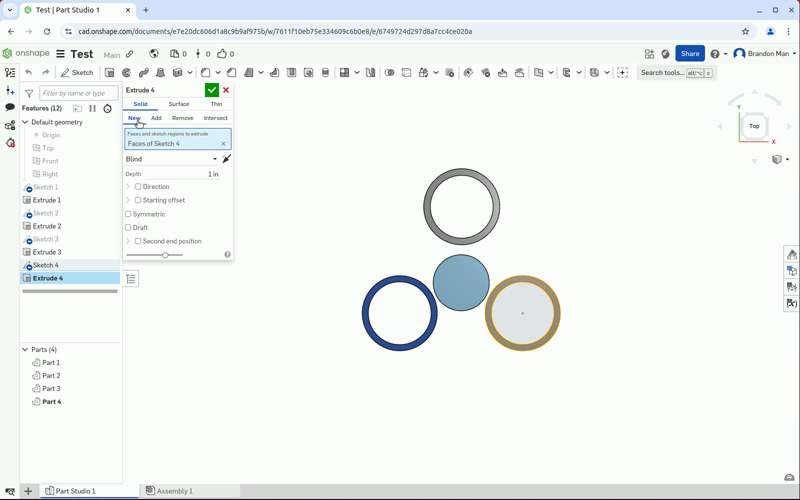
click(137, 120)
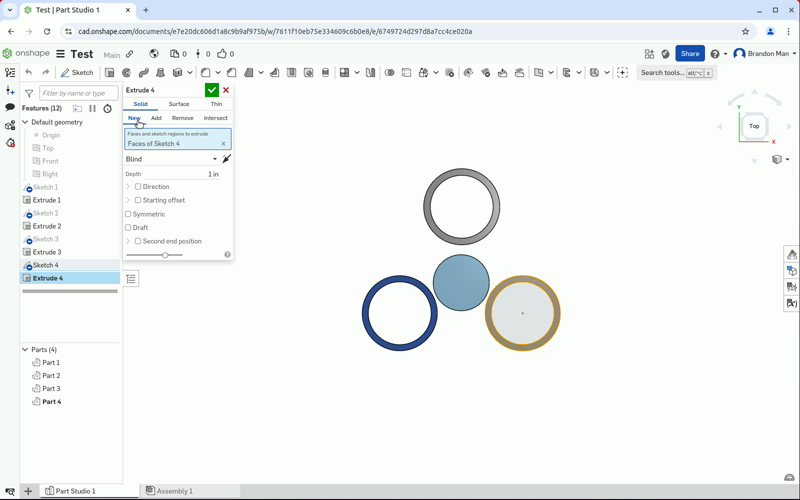
key(tab, 4)
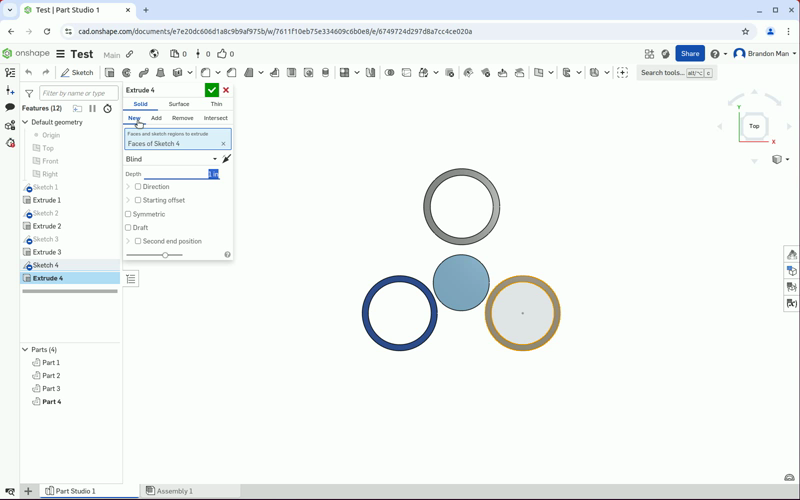
text(2.648)
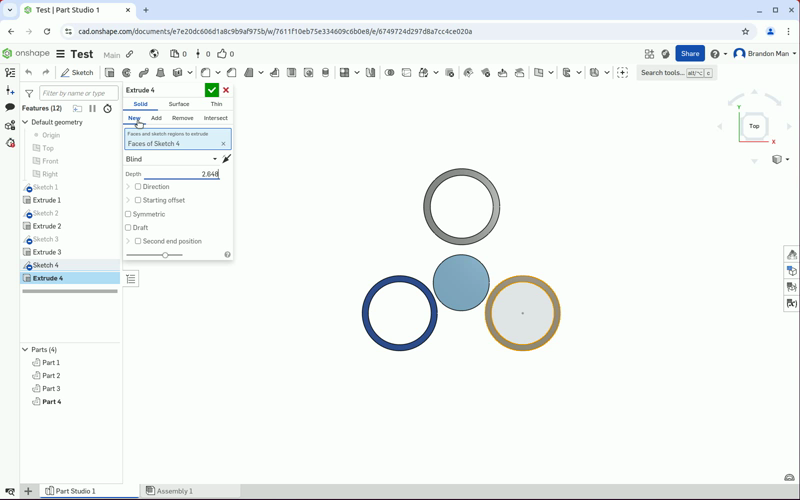
key(enter)
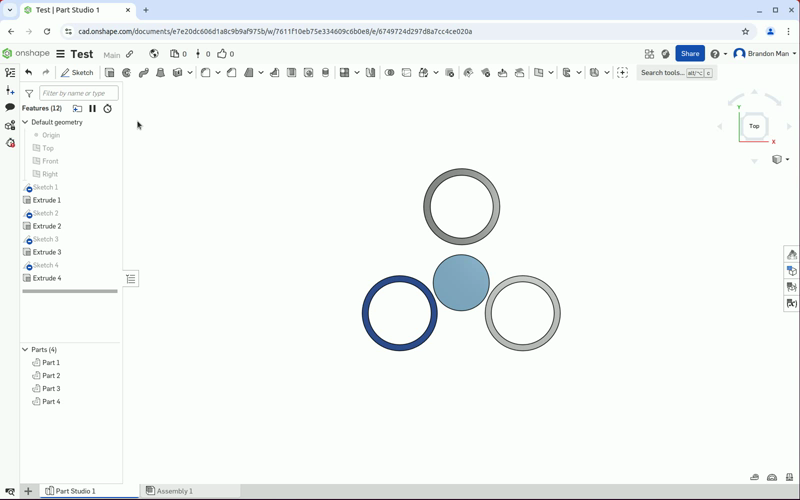
key(shift+h)
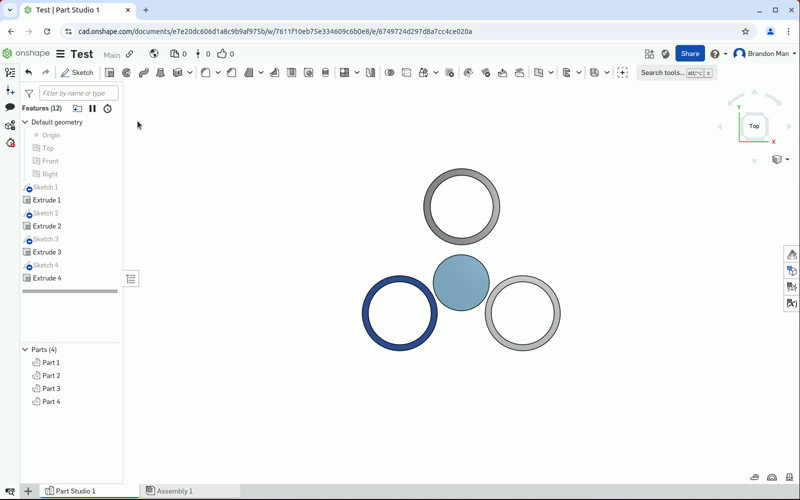
key(shift+h)
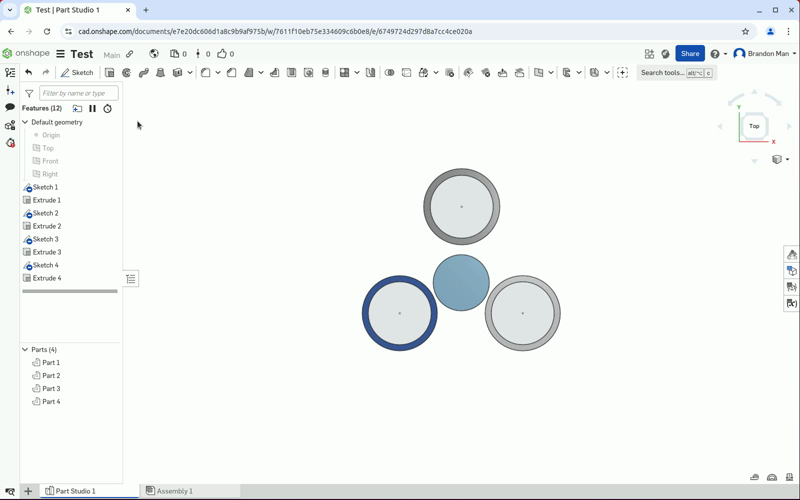
key(shift+7)
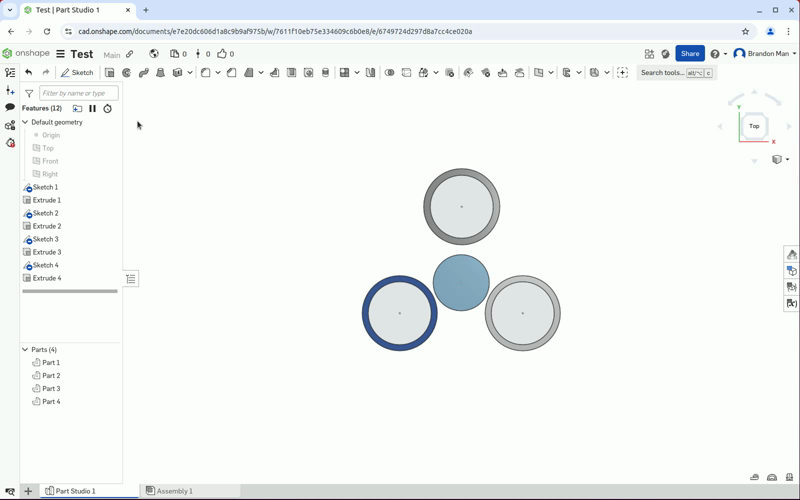
key(up, 3)
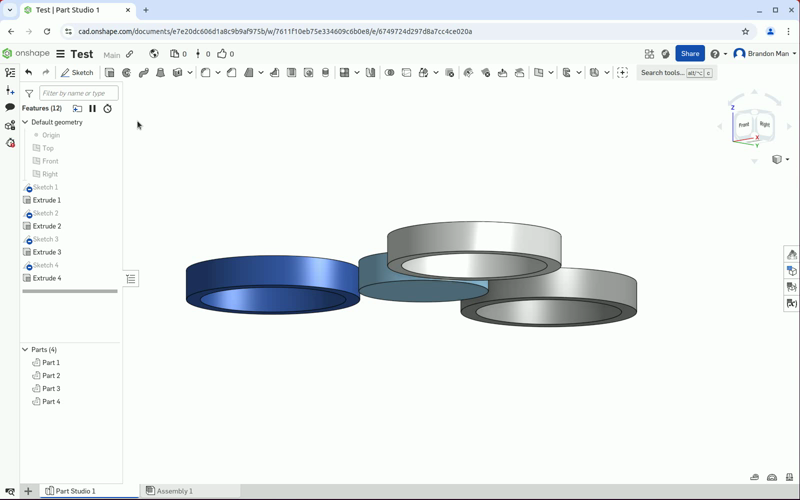
key(left, 3)
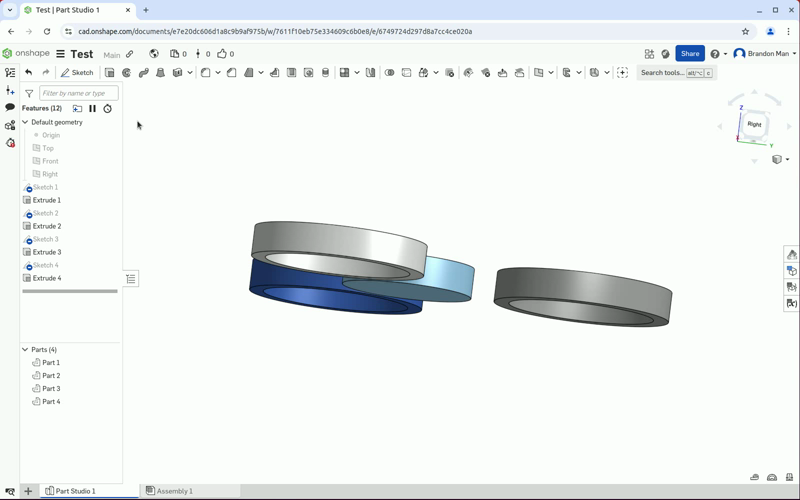
key(right, 3)
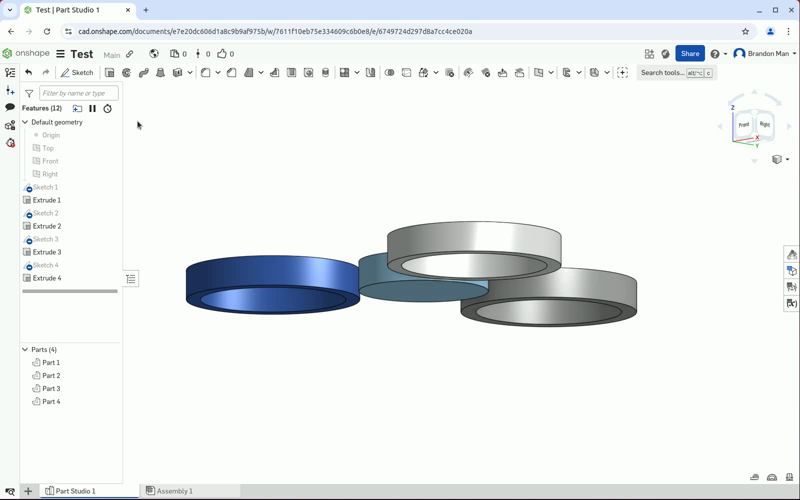
key(down, 3)
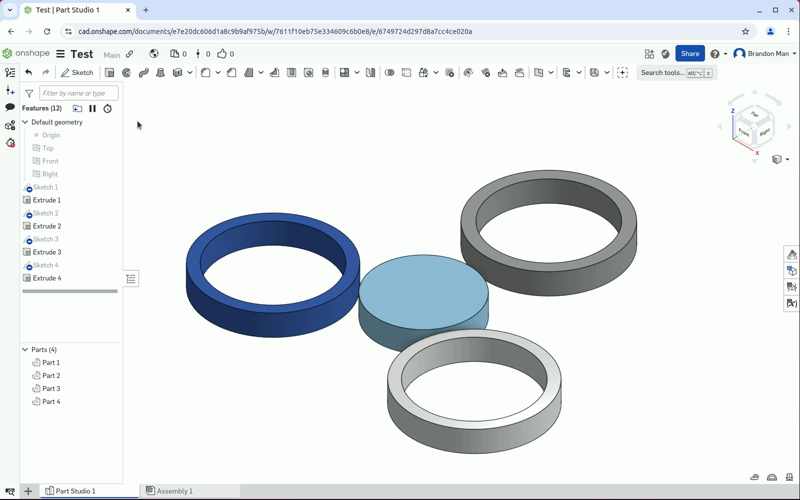
mouse_move(73, 189)
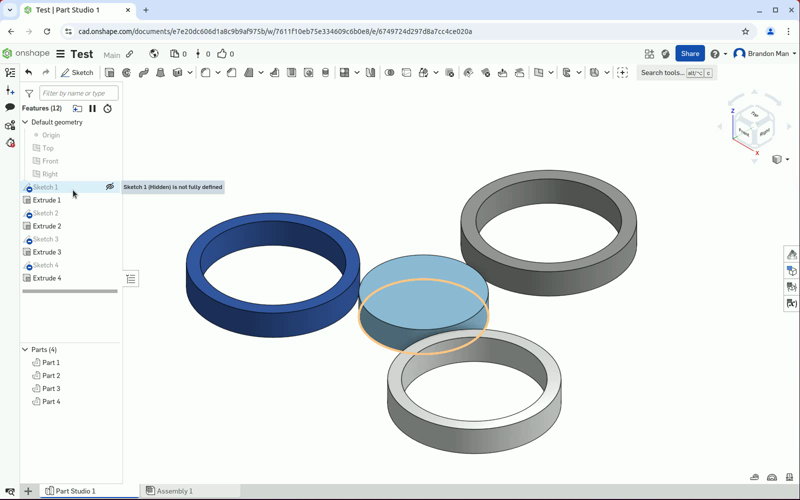
click(73, 189)